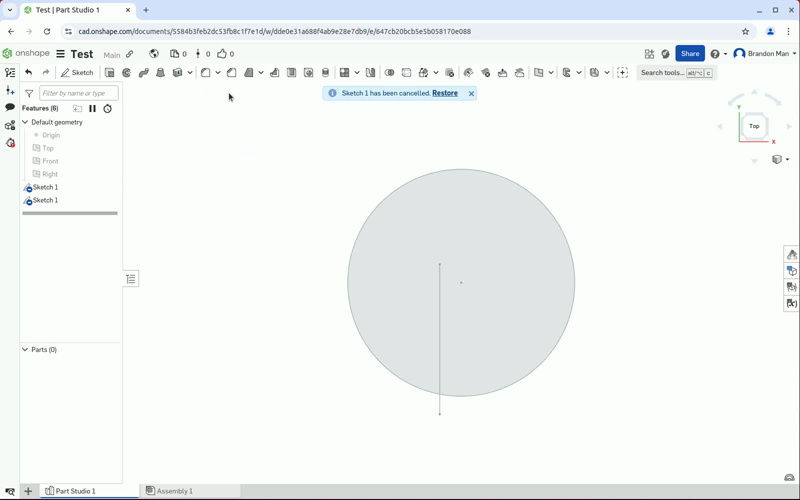
key(shift+h)
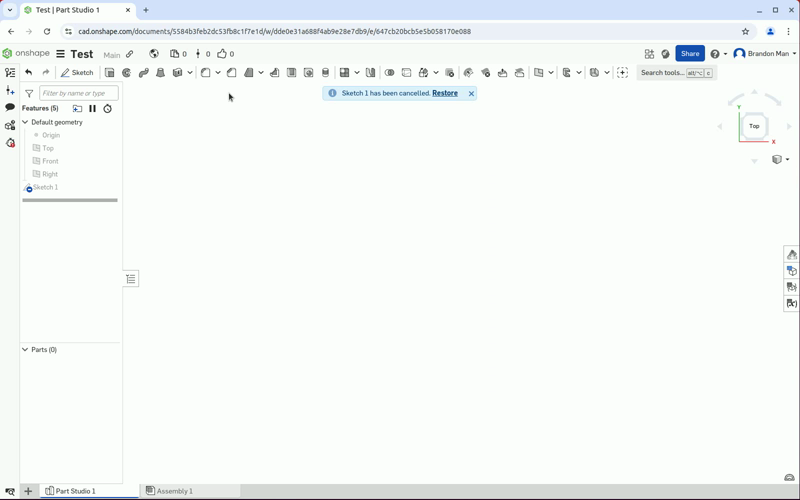
mouse_move(73, 352)
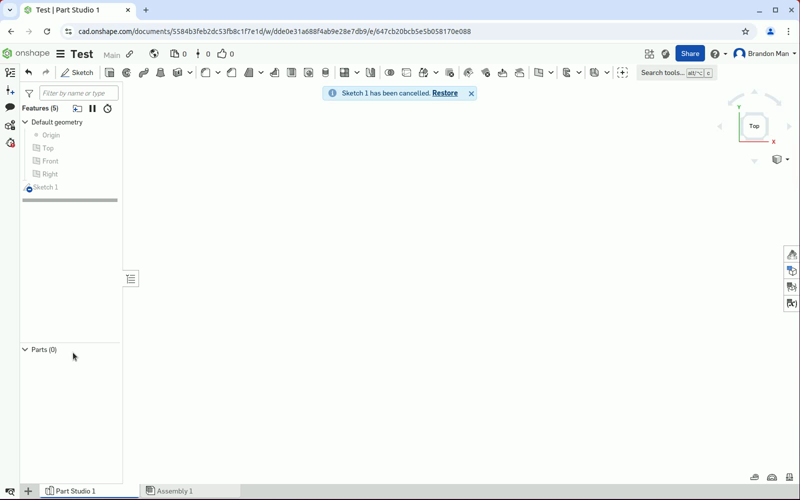
key(y)
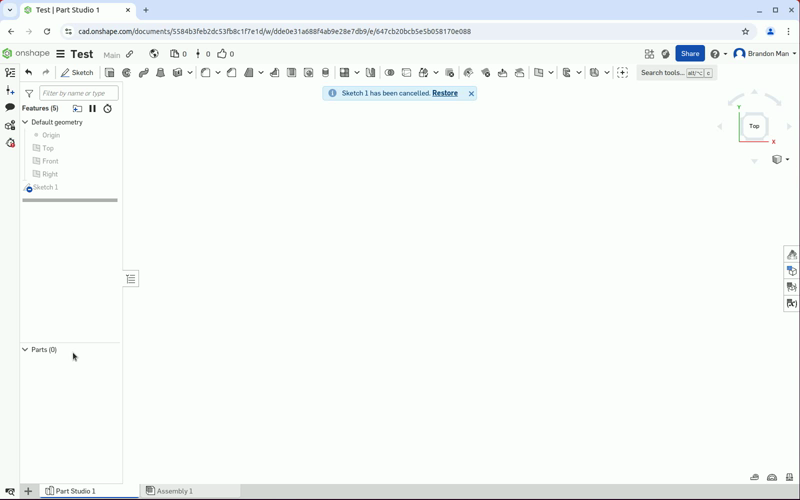
key(shift+p)
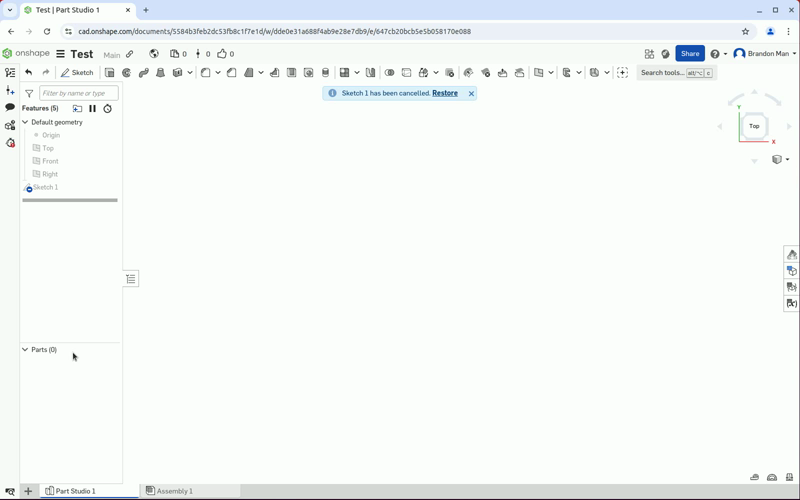
key(space)
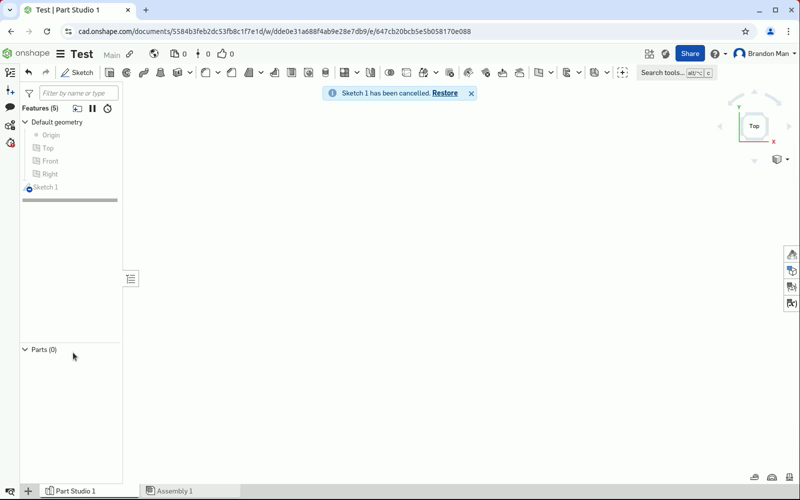
key_down(shift)
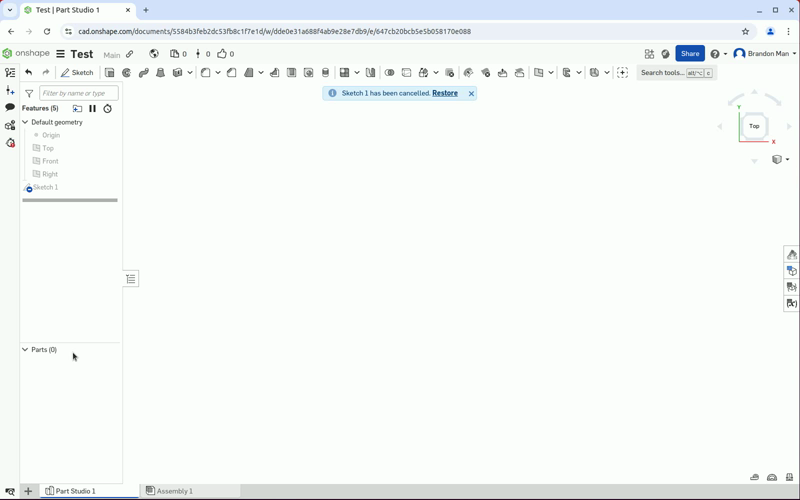
key(up)
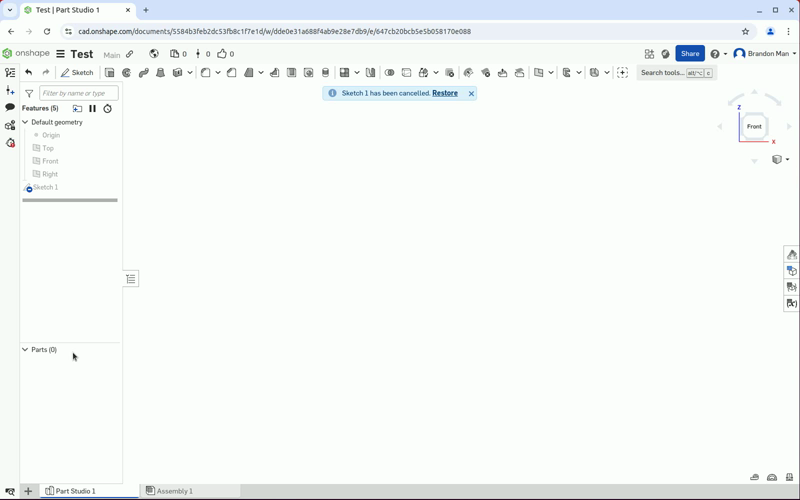
key_up(shift)
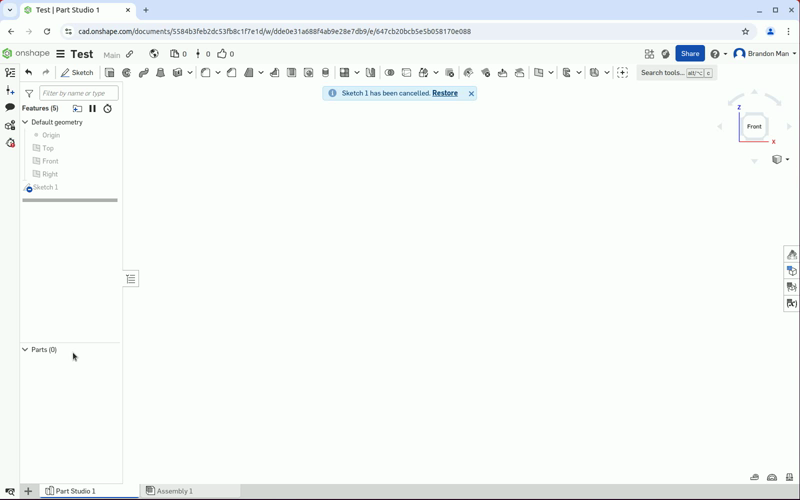
mouse_move(73, 352)
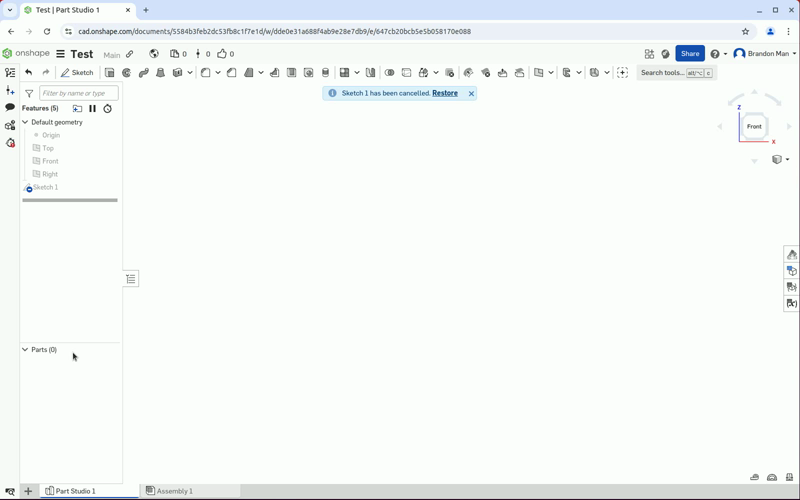
key(shift+y)
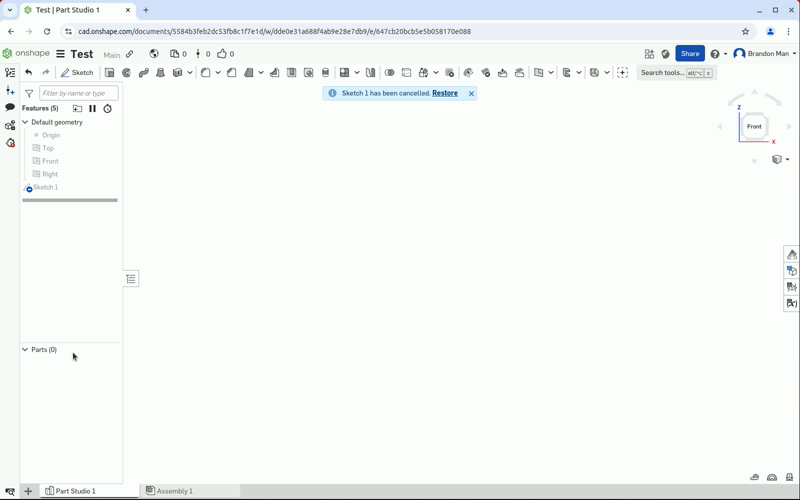
key(shift+s)
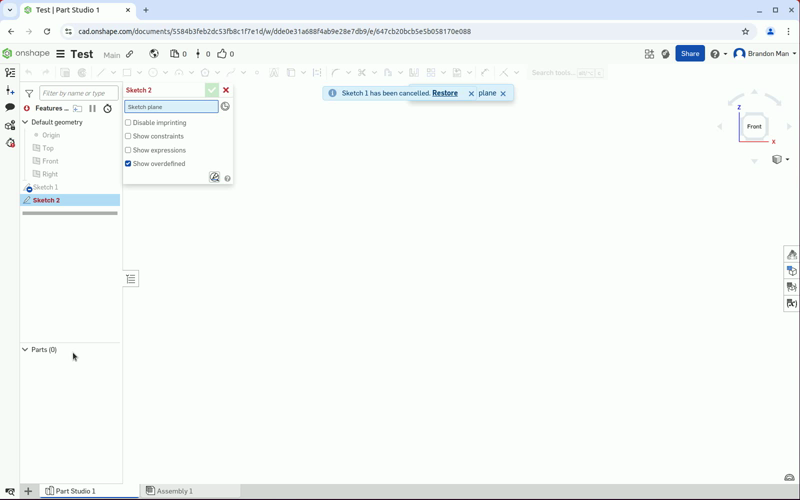
mouse_move(73, 163)
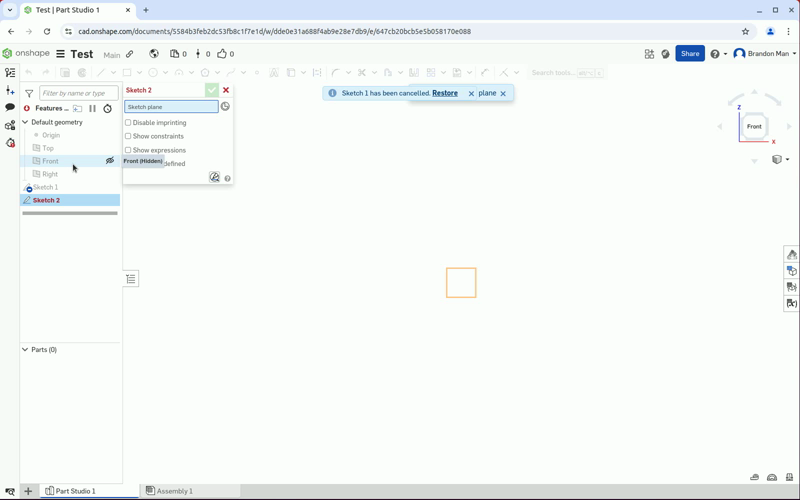
click(73, 163)
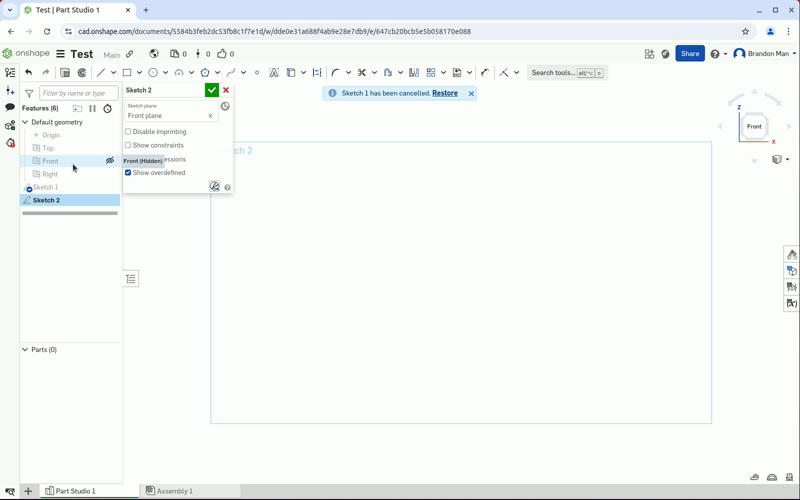
mouse_move(73, 352)
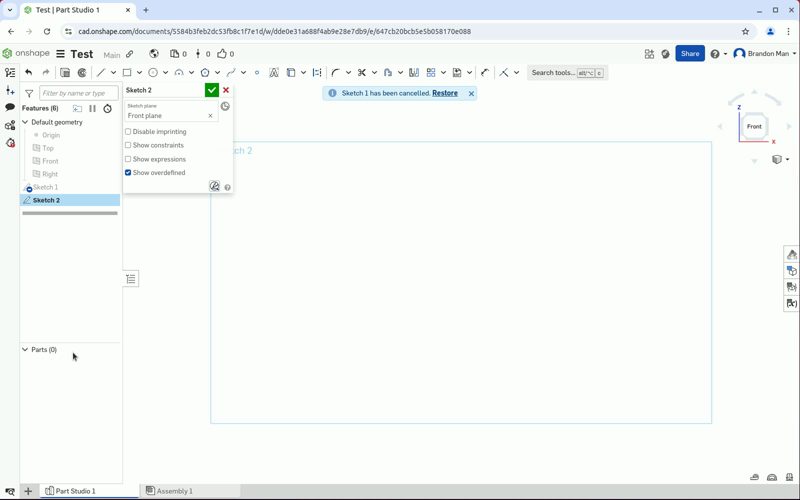
key(y)
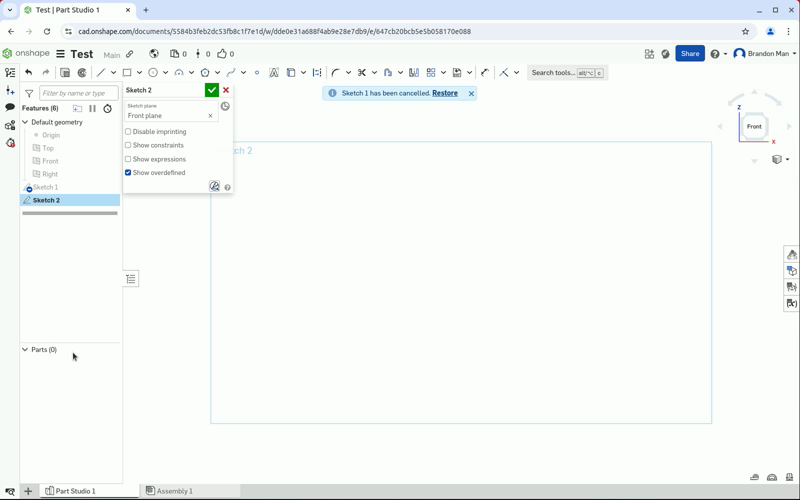
key(l)
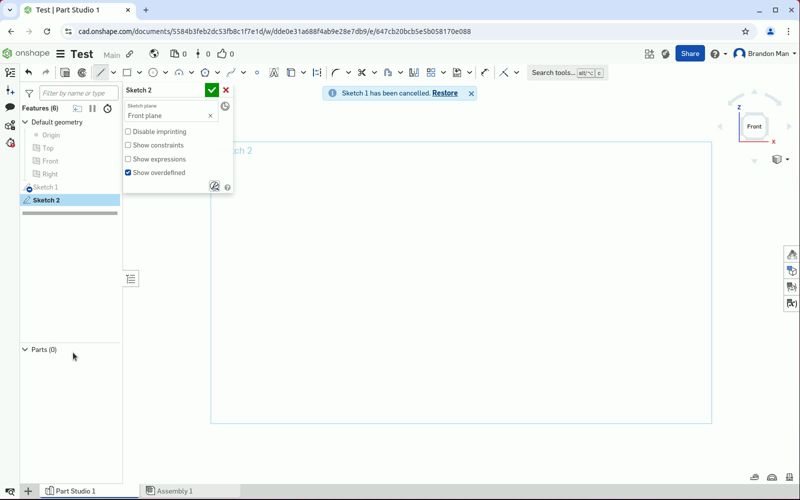
key_down(shift)
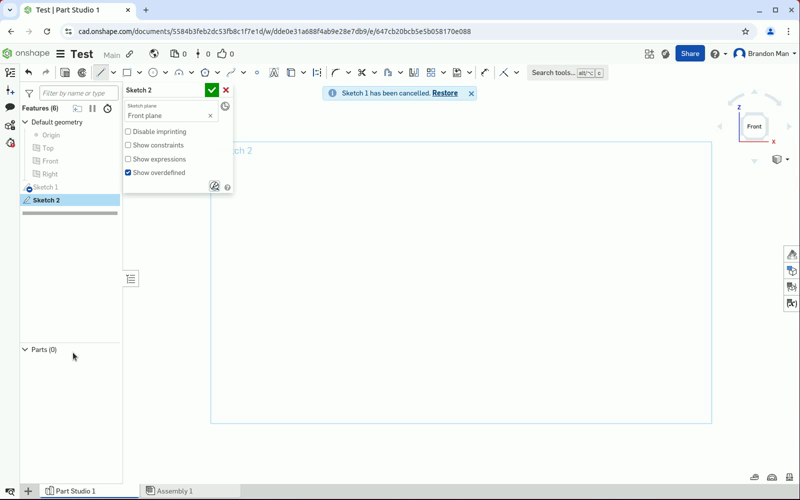
mouse_move(460, 282)
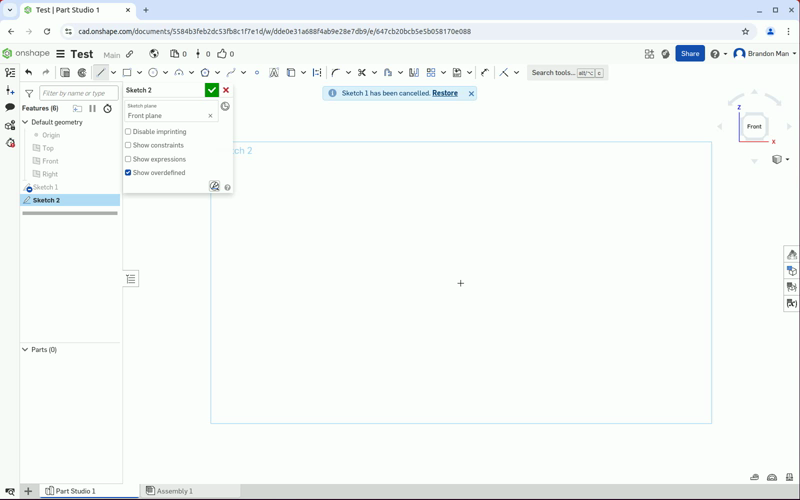
click(460, 282)
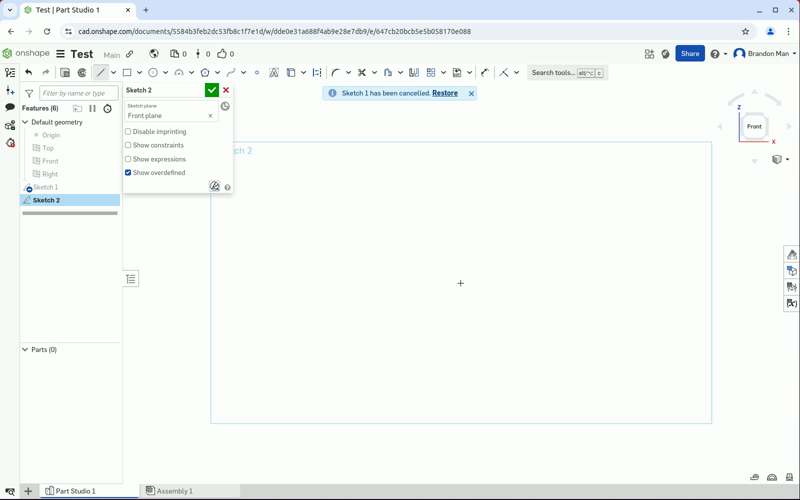
key_up(shift)
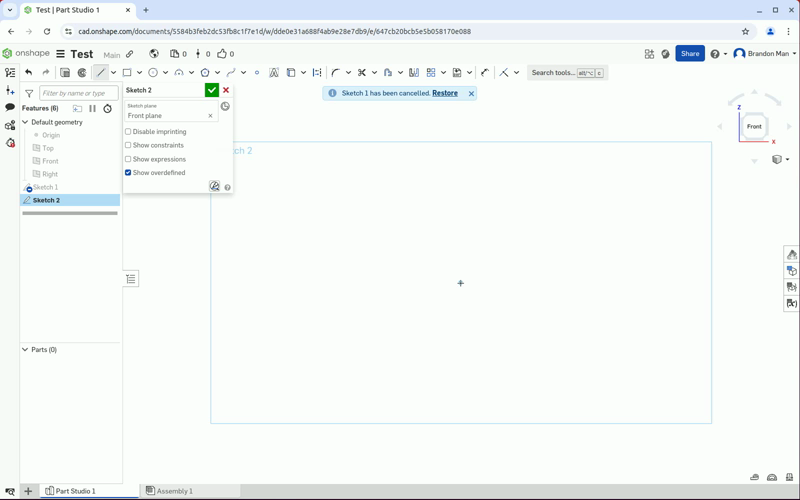
key_down(shift)
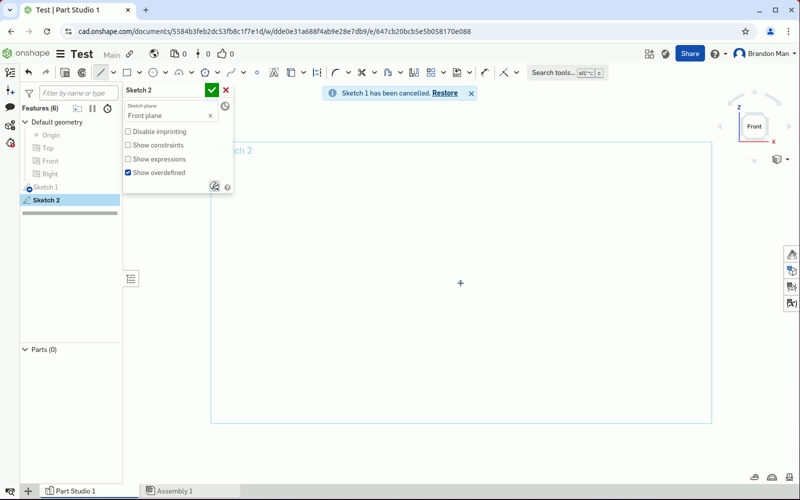
mouse_move(490, 282)
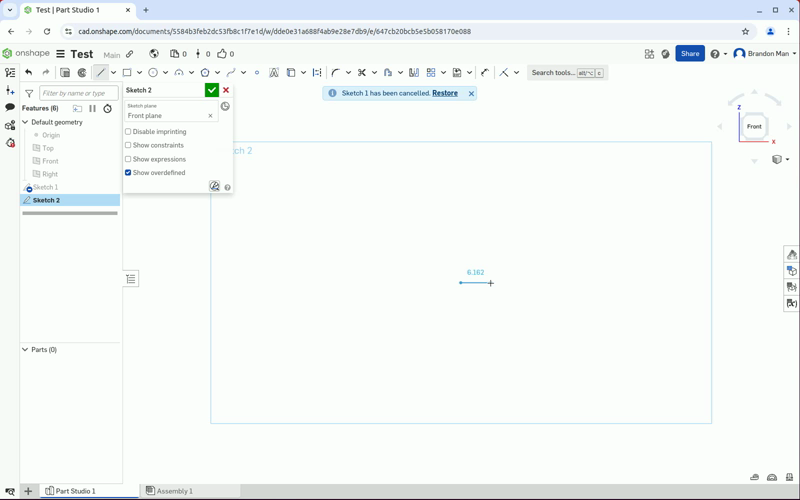
mouse_move(463, 282)
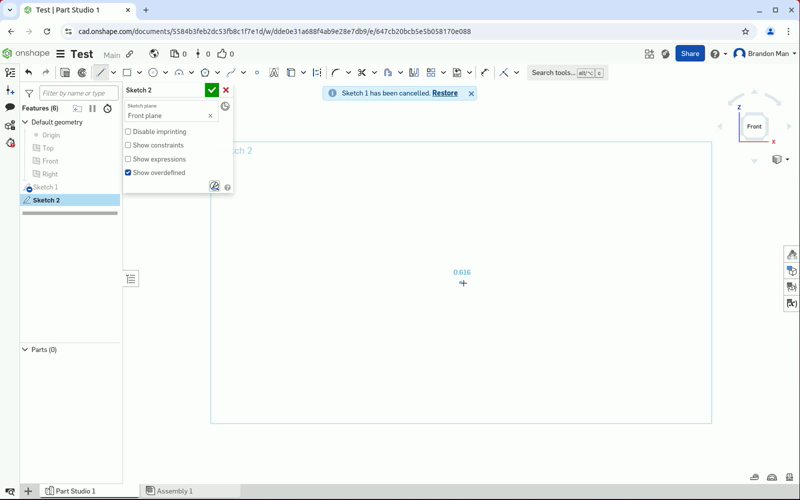
scroll(6)
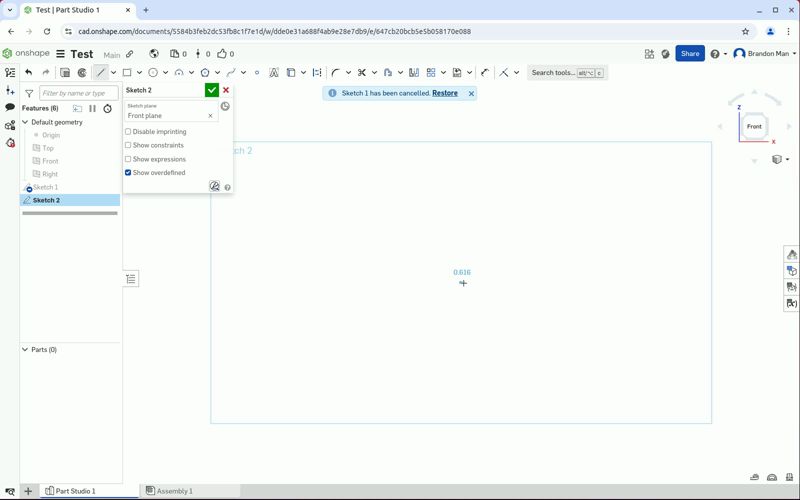
scroll(6)
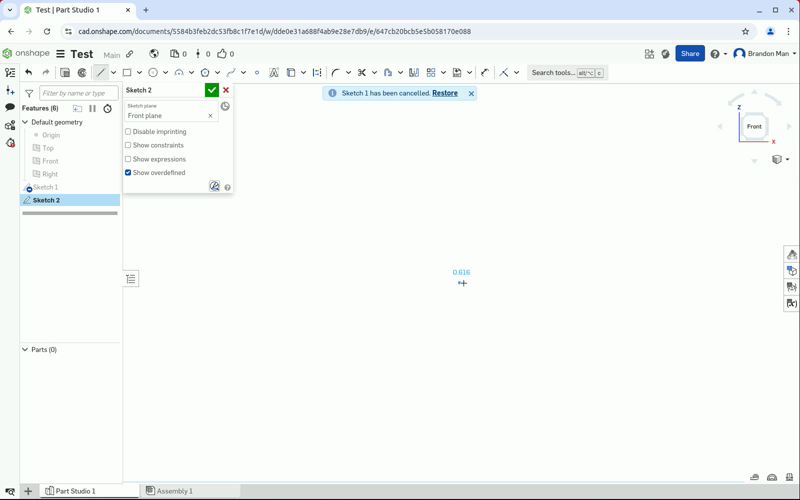
scroll(6)
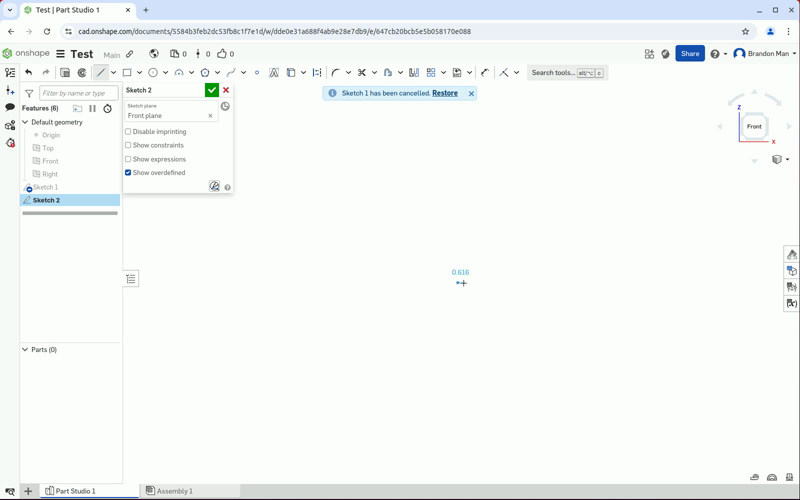
scroll(6)
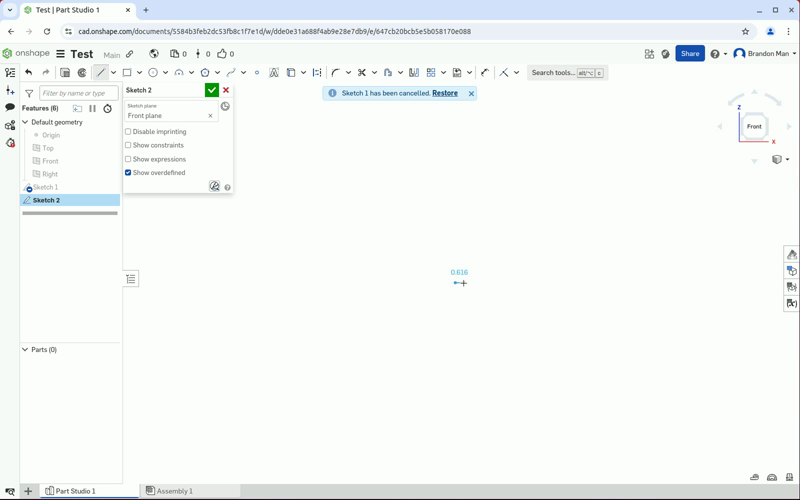
scroll(6)
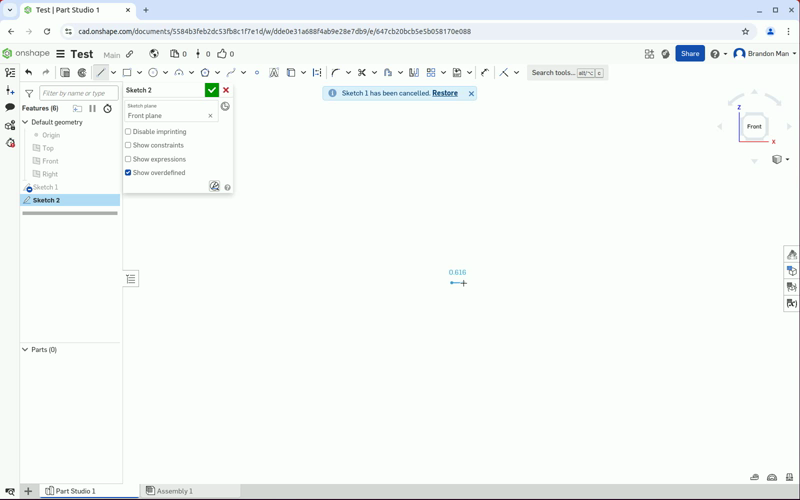
scroll(6)
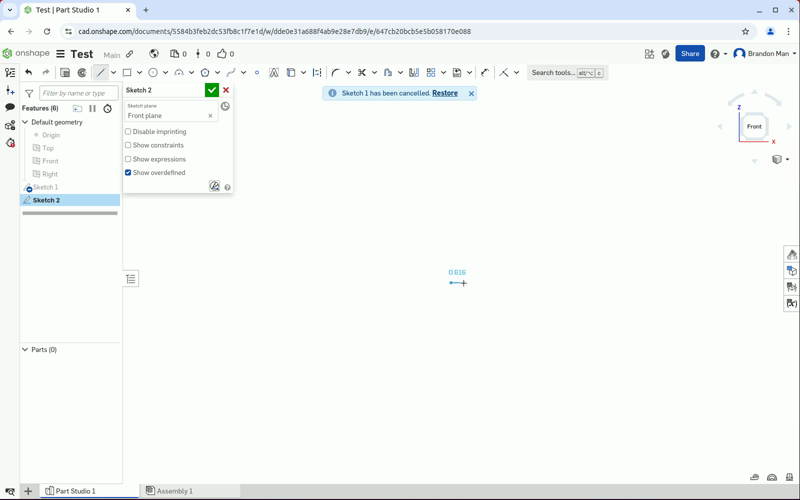
scroll(6)
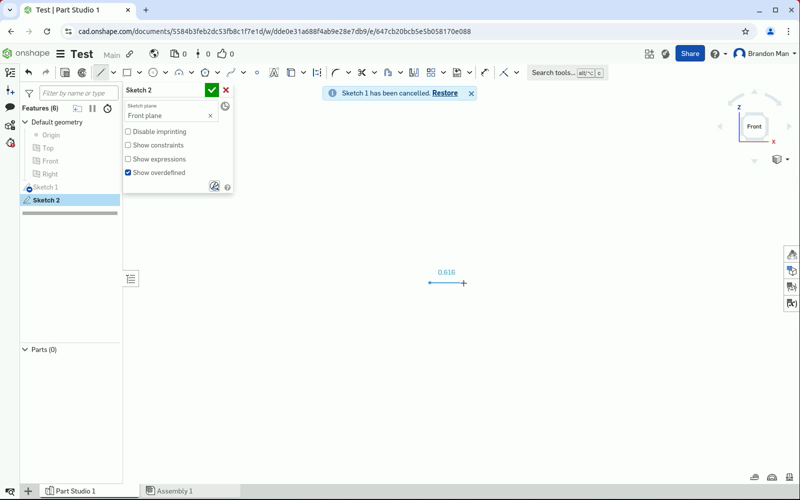
click(463, 282)
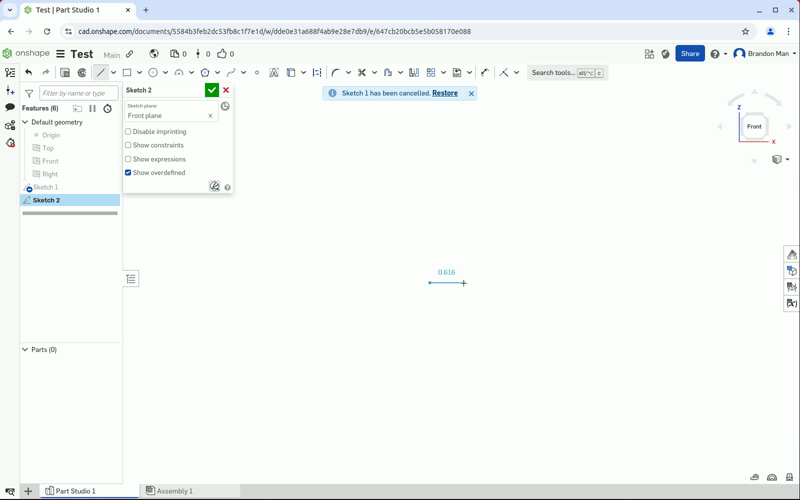
scroll(-6)
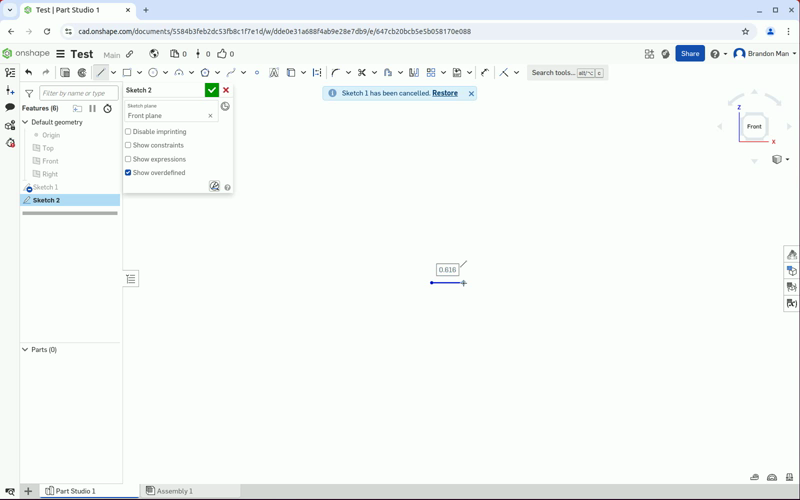
scroll(-6)
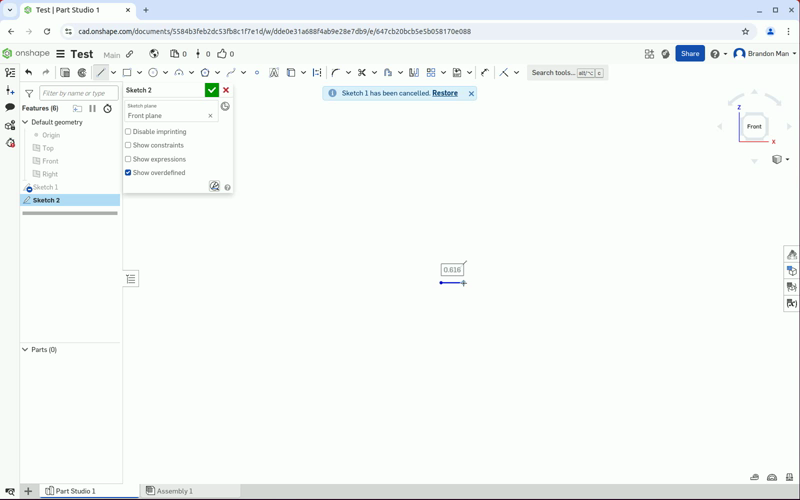
scroll(-6)
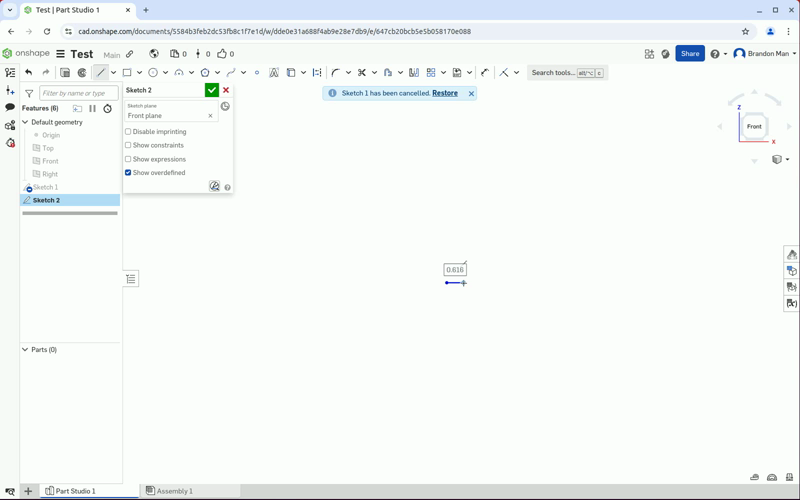
scroll(-6)
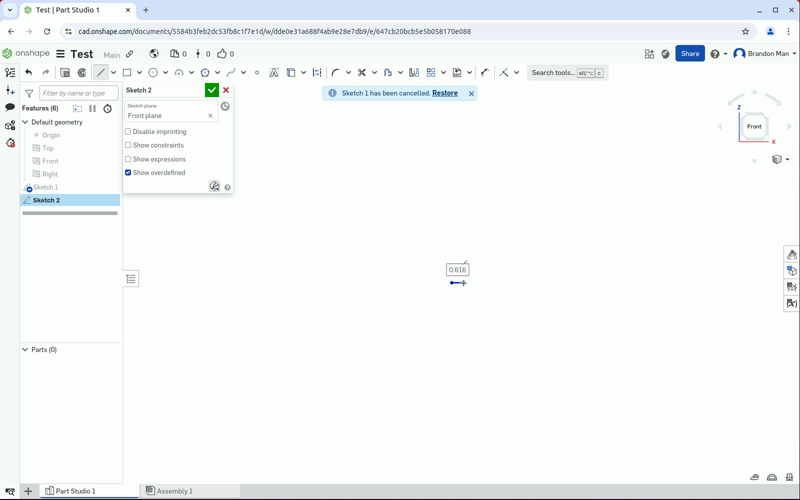
scroll(-6)
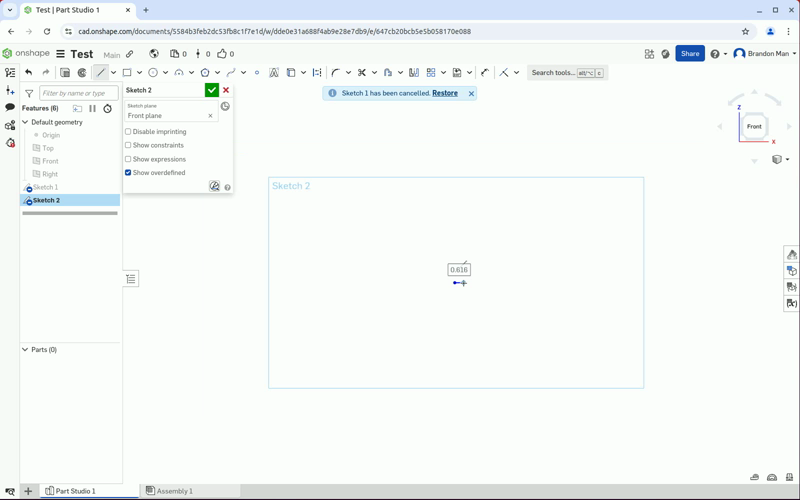
scroll(-6)
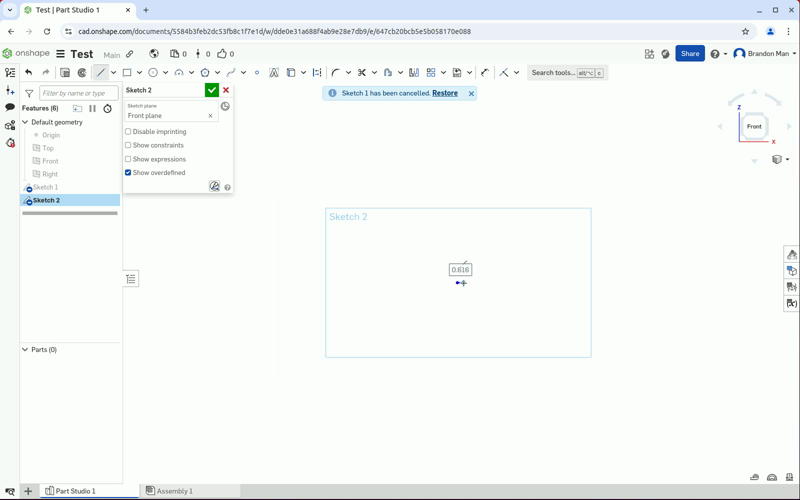
scroll(-6)
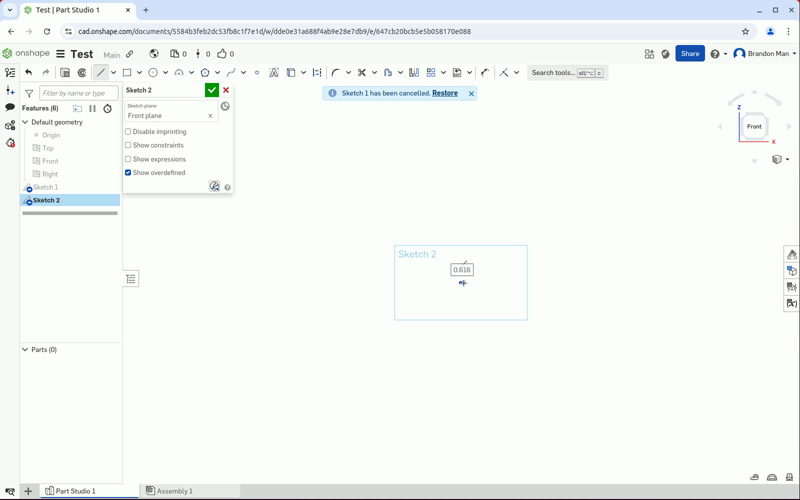
key_up(shift)
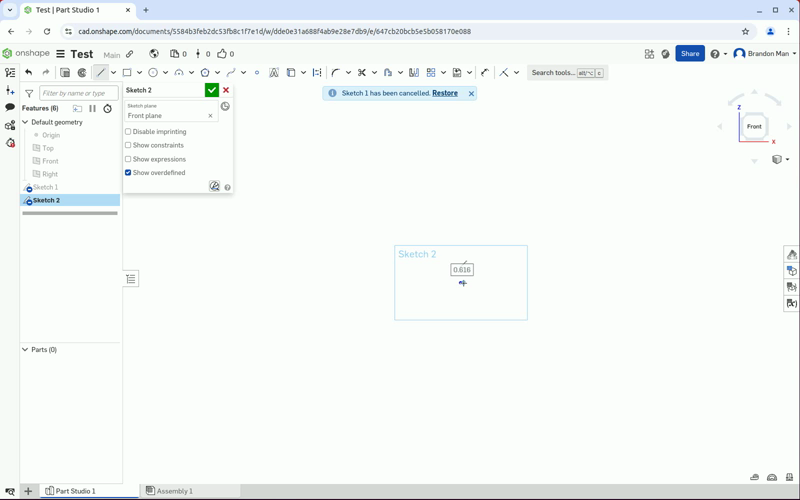
key_down(shift)
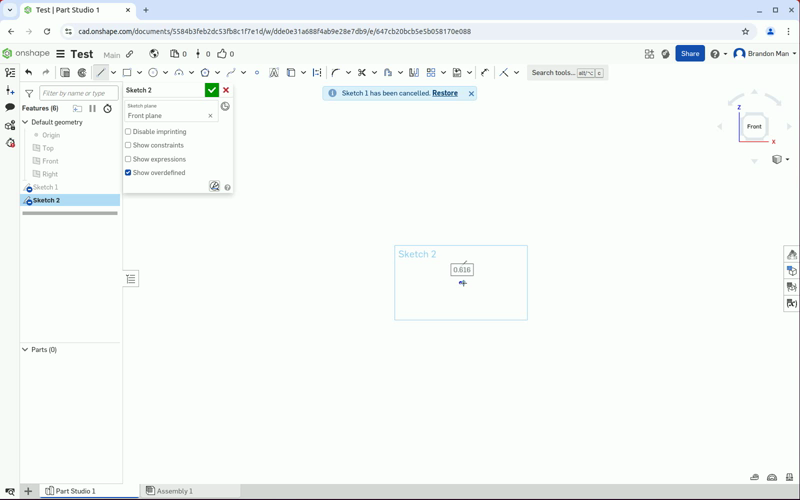
mouse_move(493, 282)
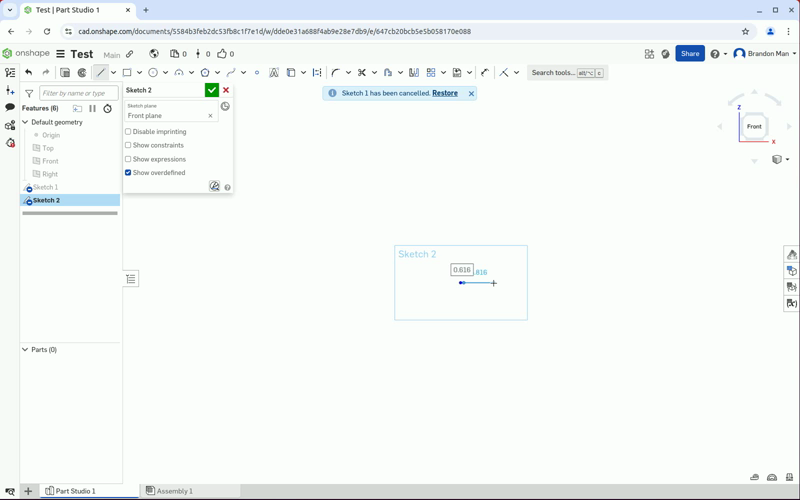
mouse_move(463, 273)
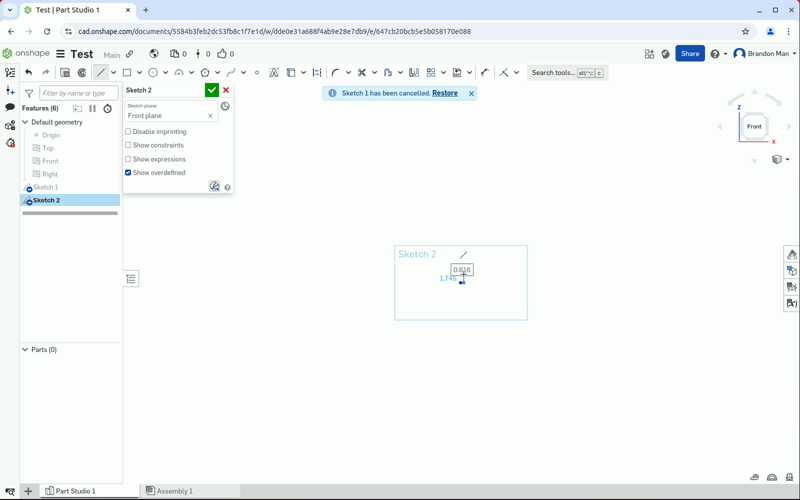
click(463, 273)
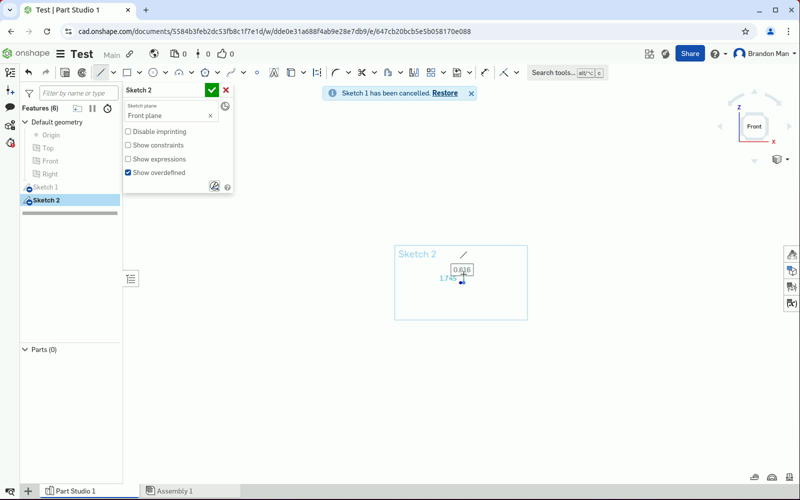
key_up(shift)
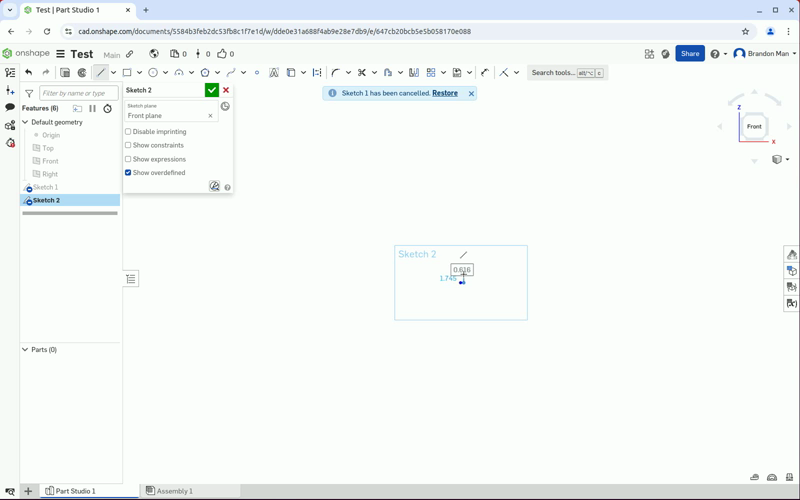
key_down(shift)
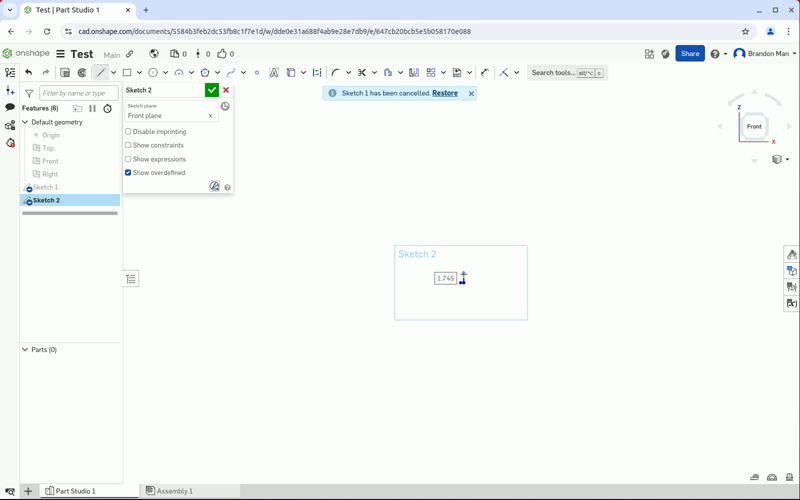
mouse_move(525, 273)
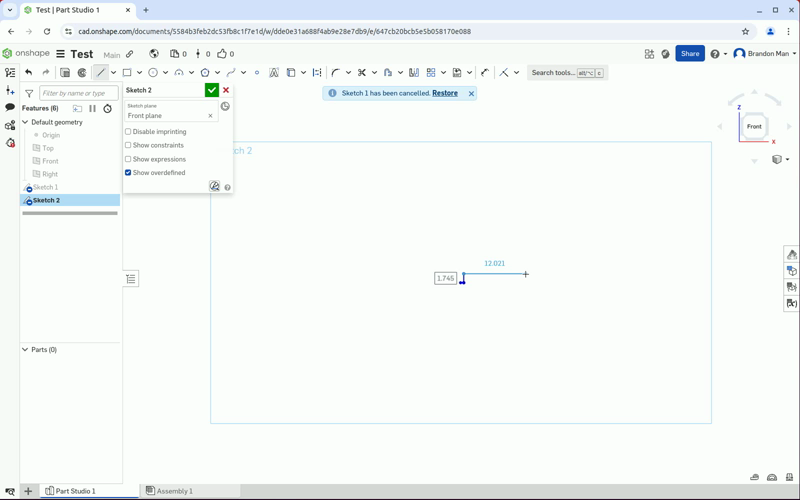
click(525, 273)
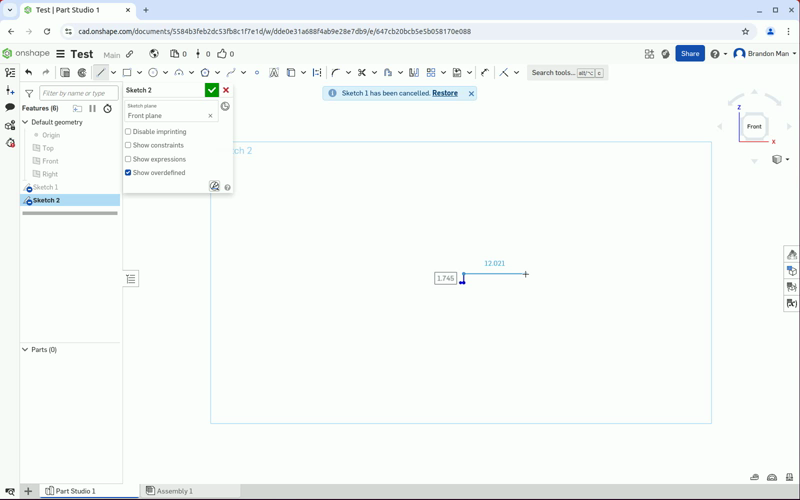
key_up(shift)
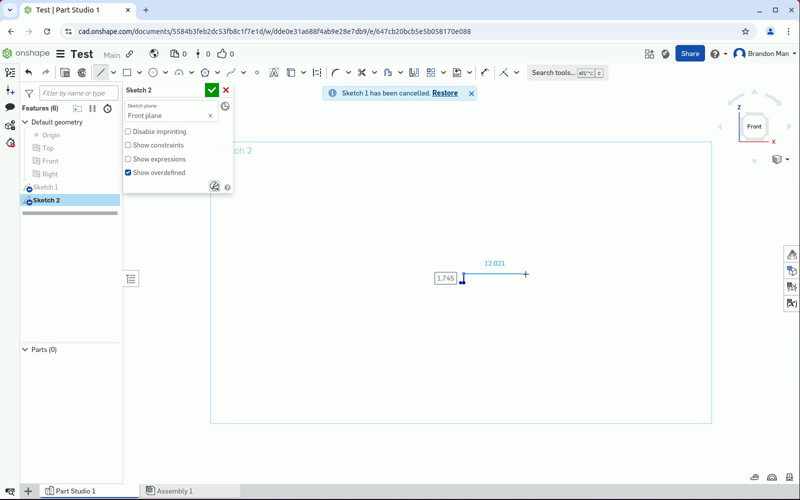
key_down(shift)
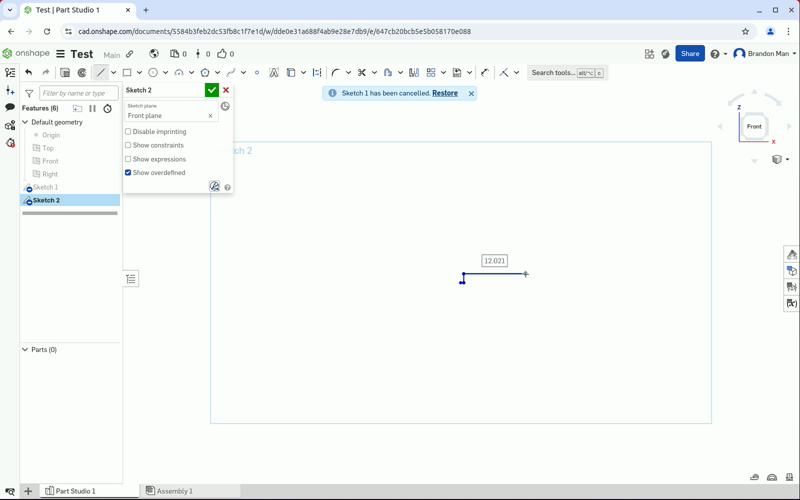
mouse_move(555, 273)
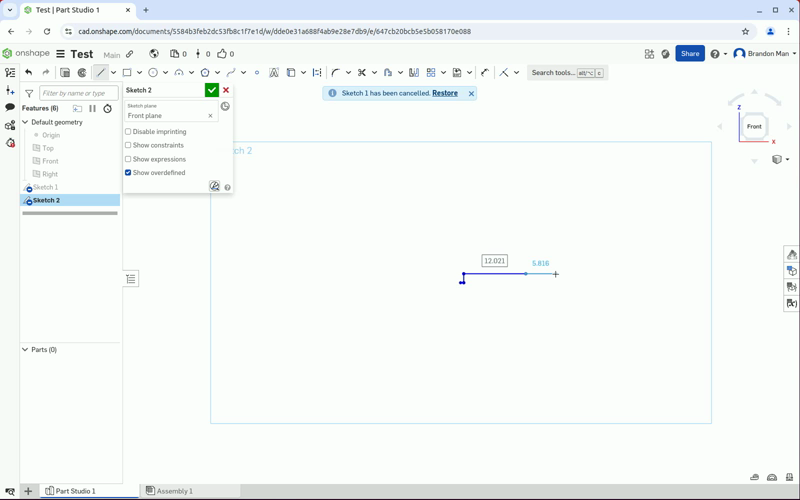
mouse_move(525, 282)
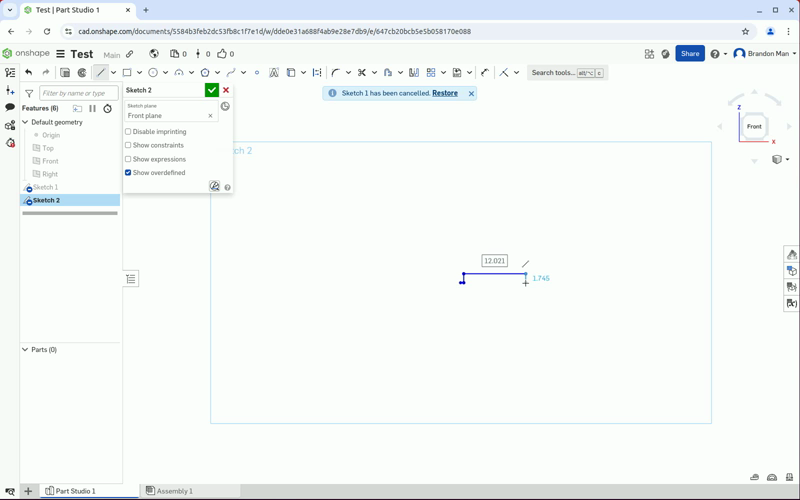
click(525, 282)
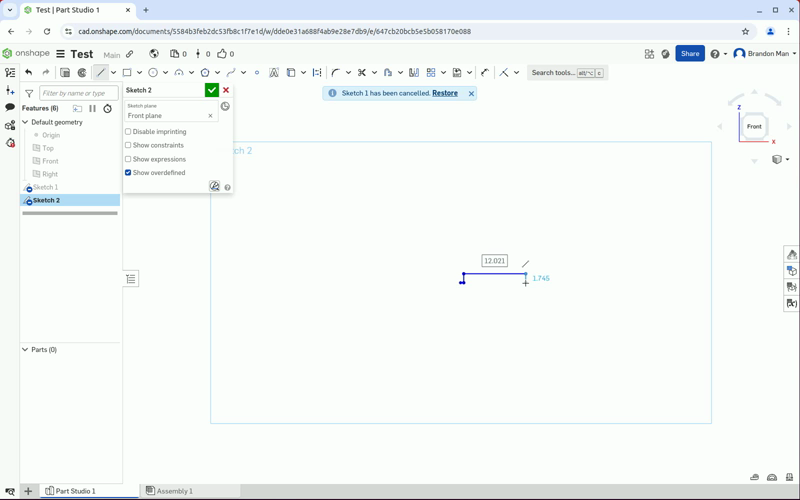
key_up(shift)
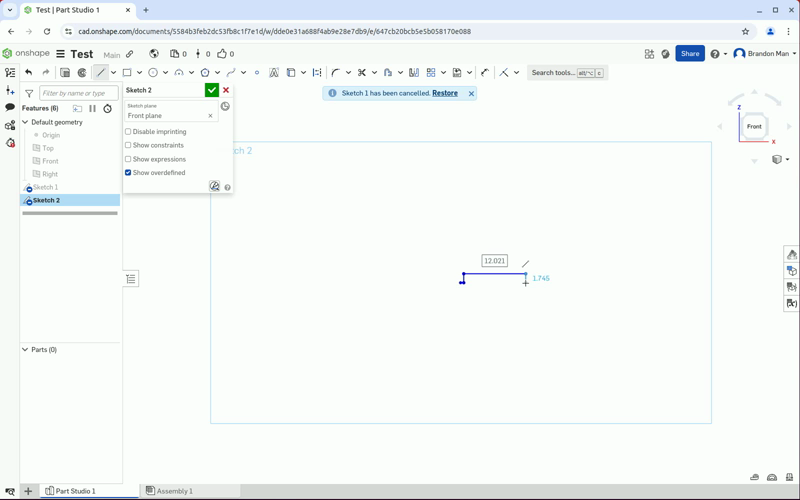
key_down(shift)
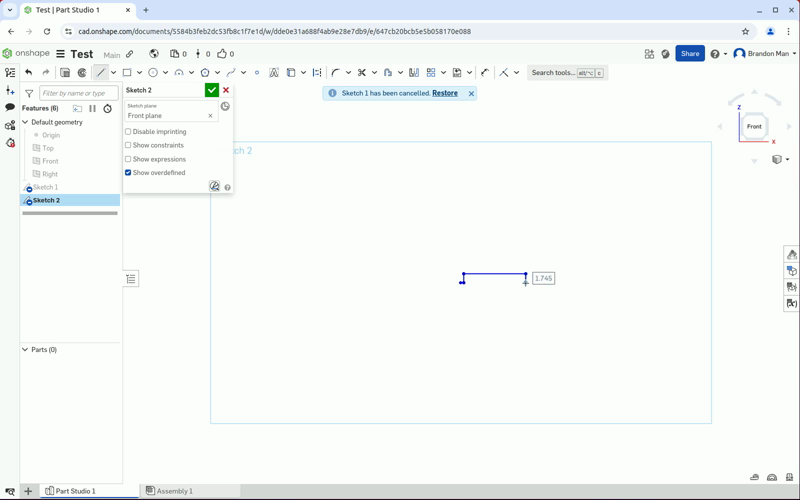
mouse_move(555, 282)
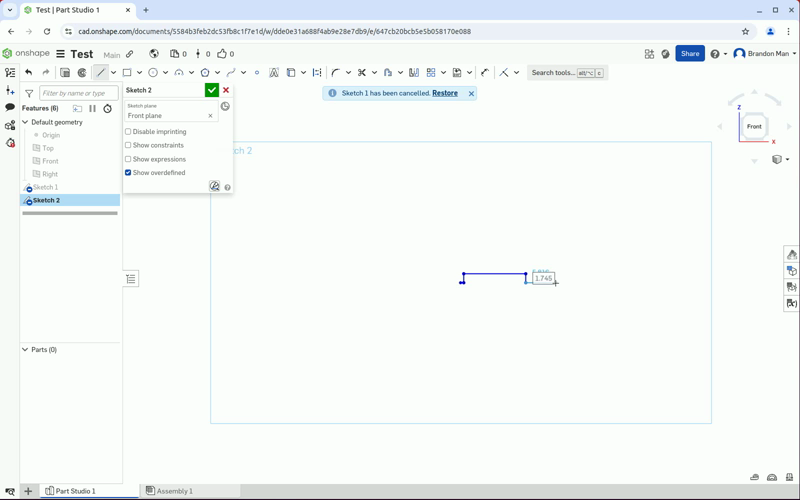
mouse_move(528, 282)
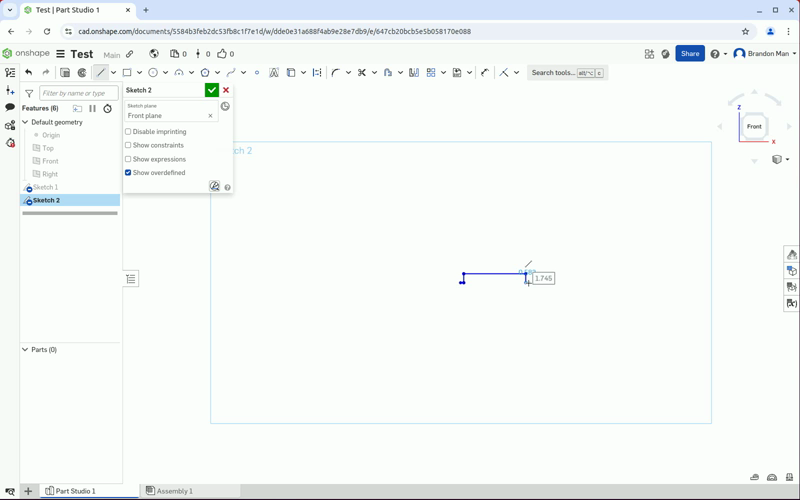
scroll(6)
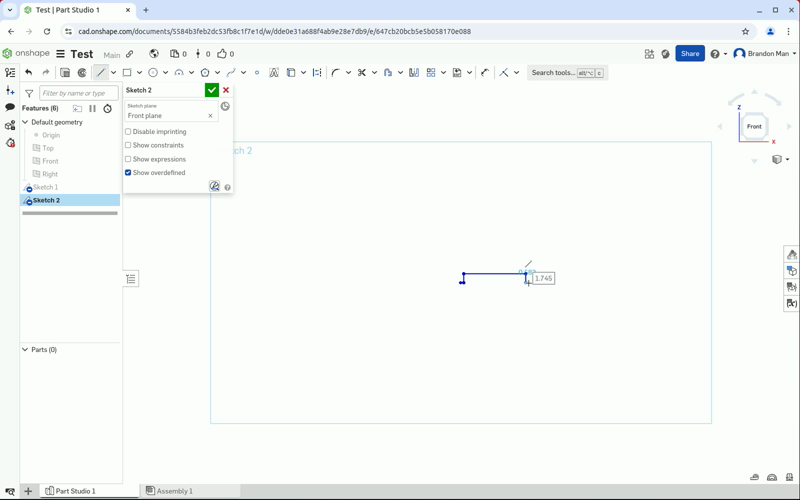
scroll(6)
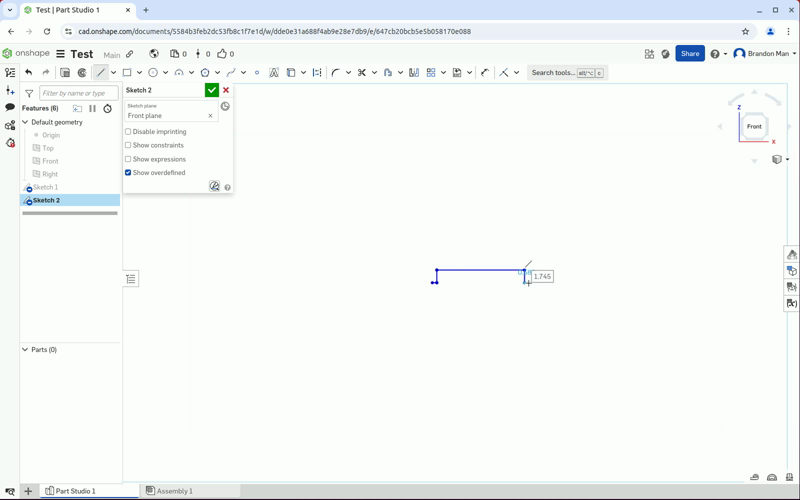
scroll(6)
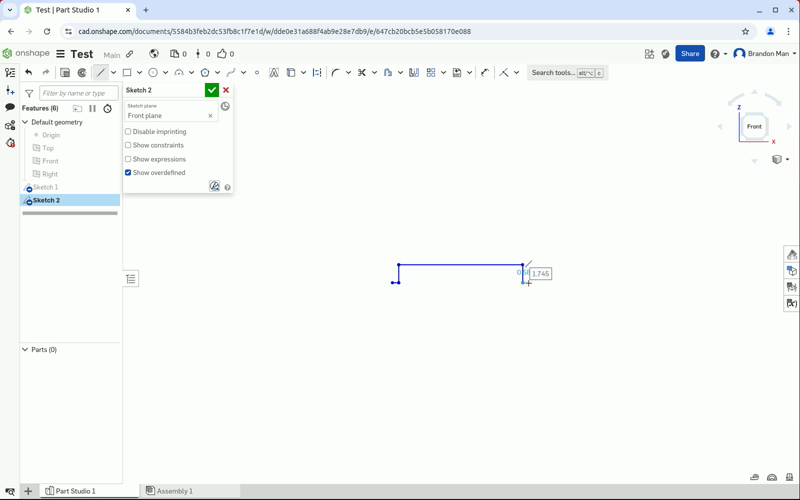
scroll(6)
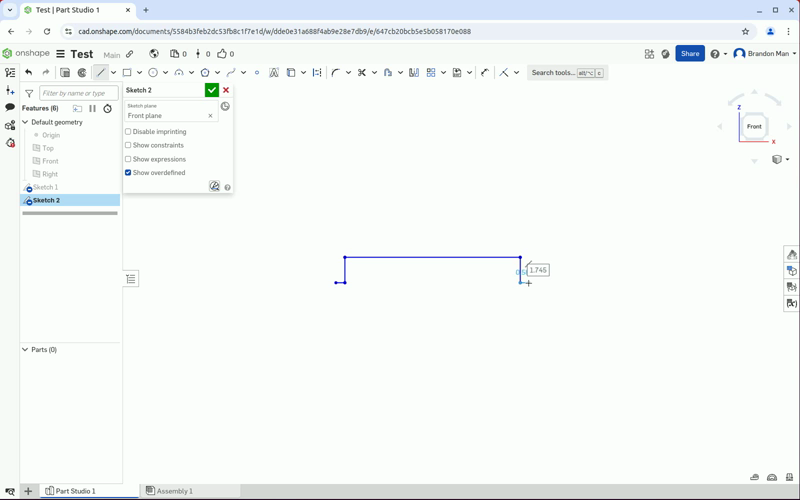
scroll(6)
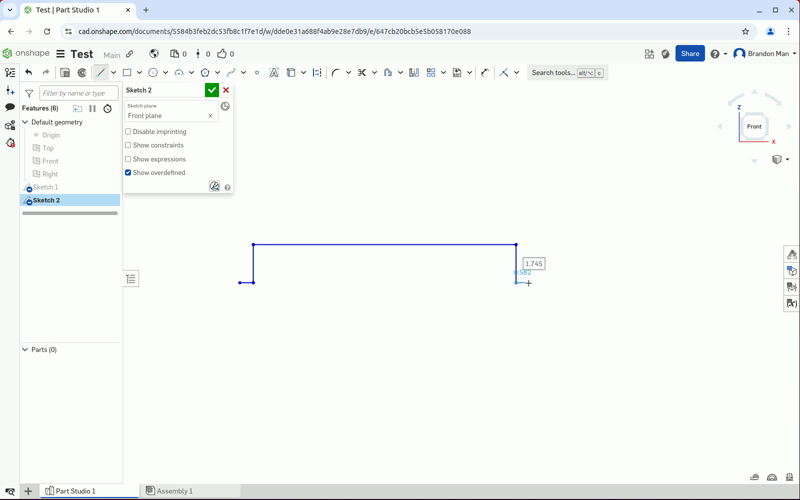
scroll(6)
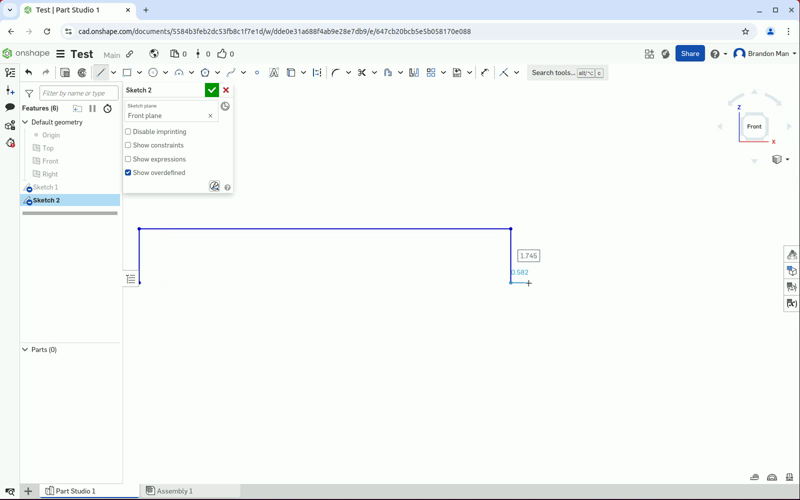
scroll(6)
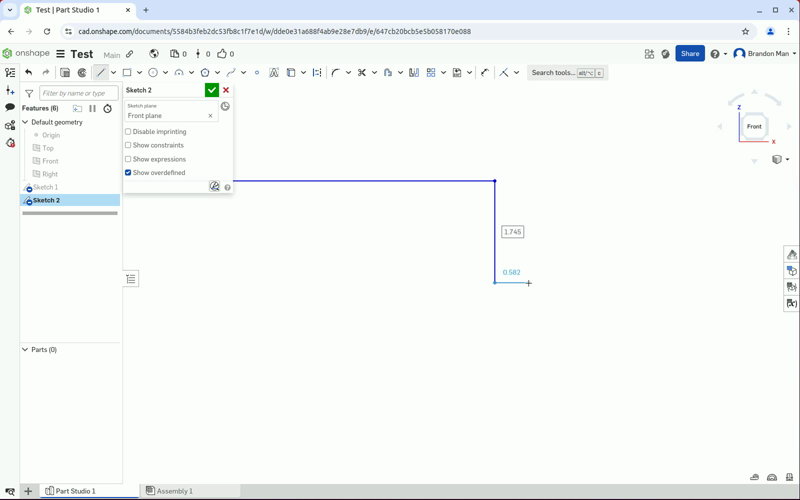
click(528, 282)
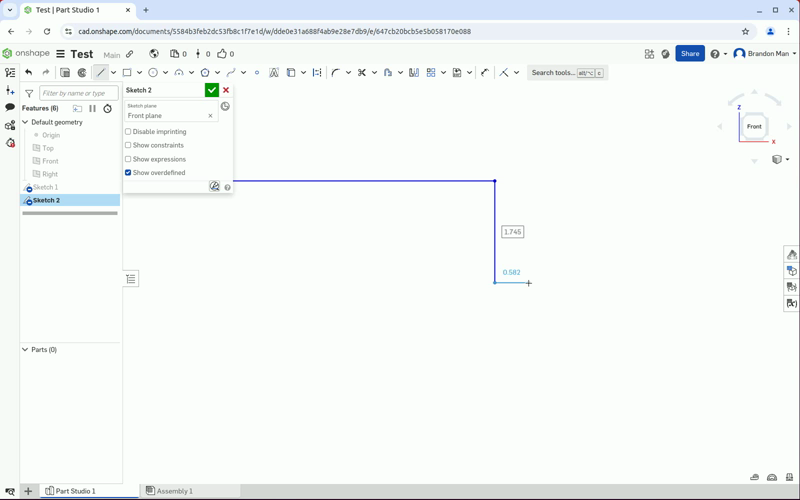
scroll(-6)
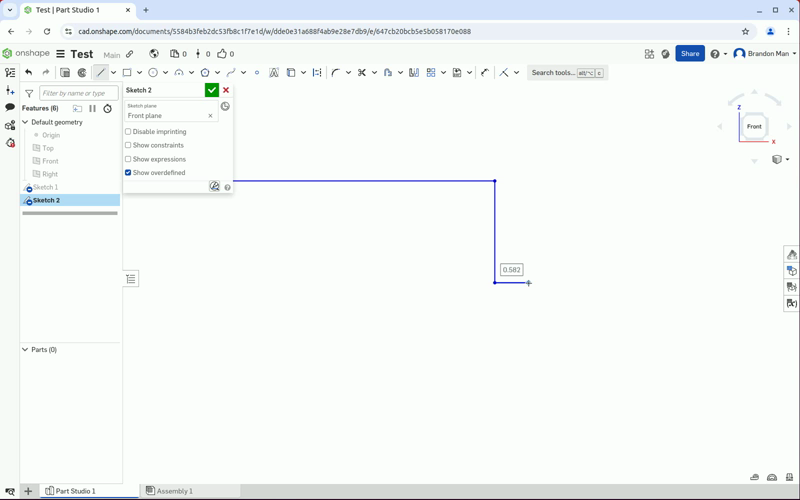
scroll(-6)
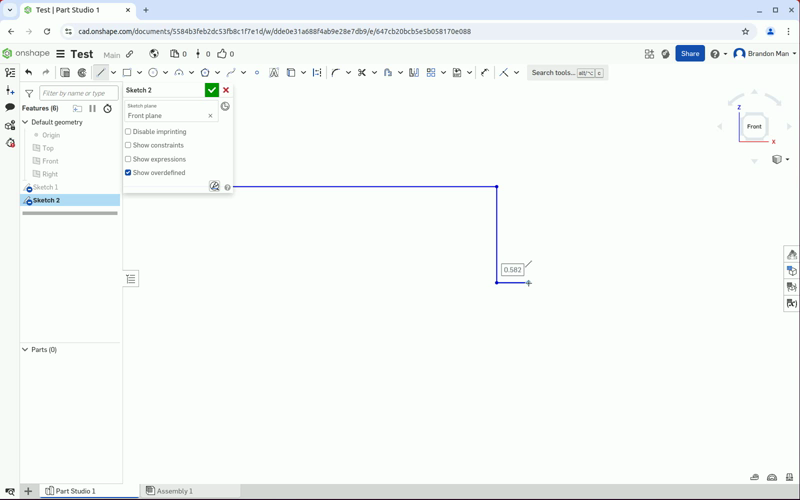
scroll(-6)
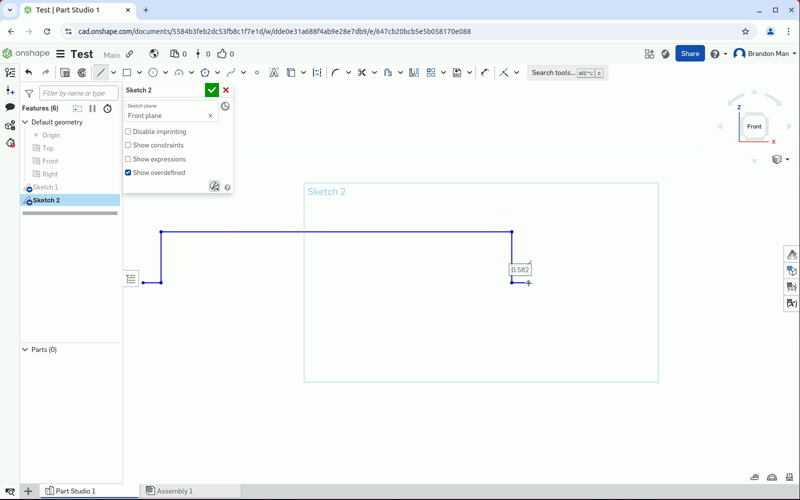
scroll(-6)
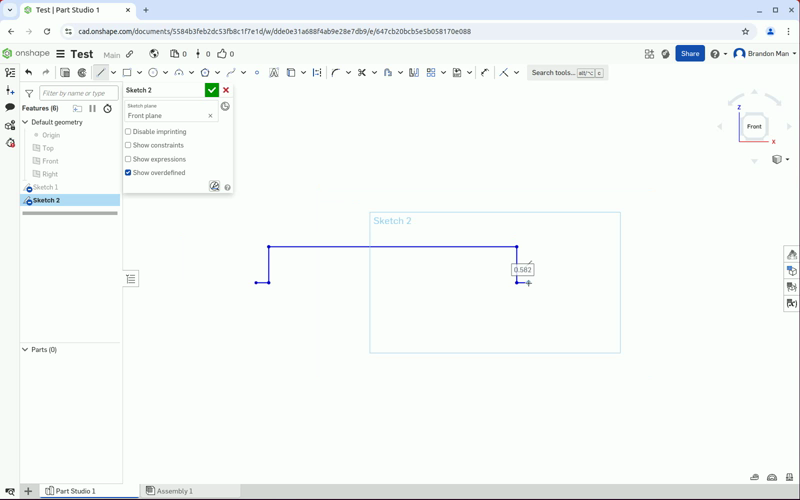
scroll(-6)
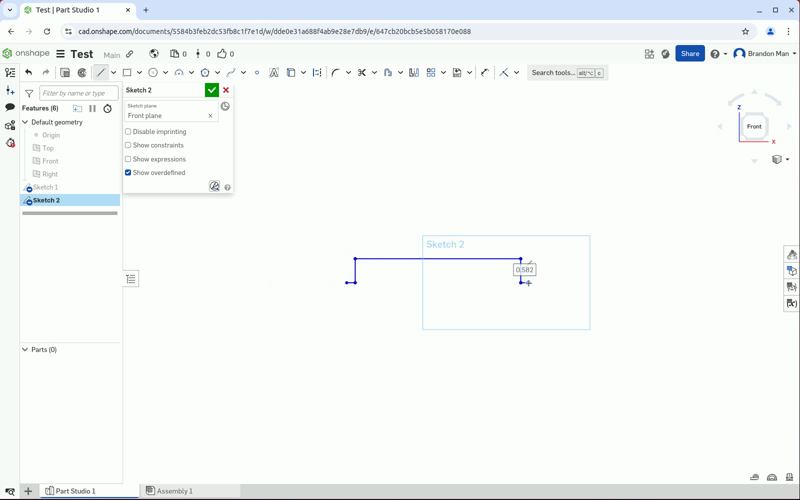
scroll(-6)
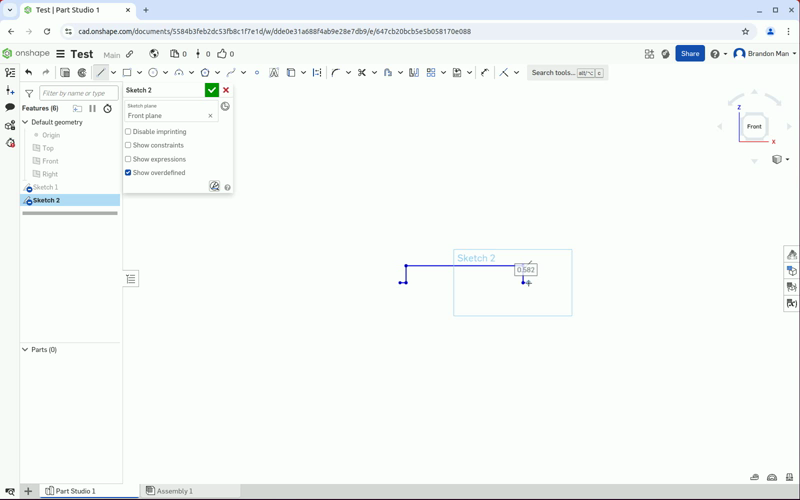
scroll(-6)
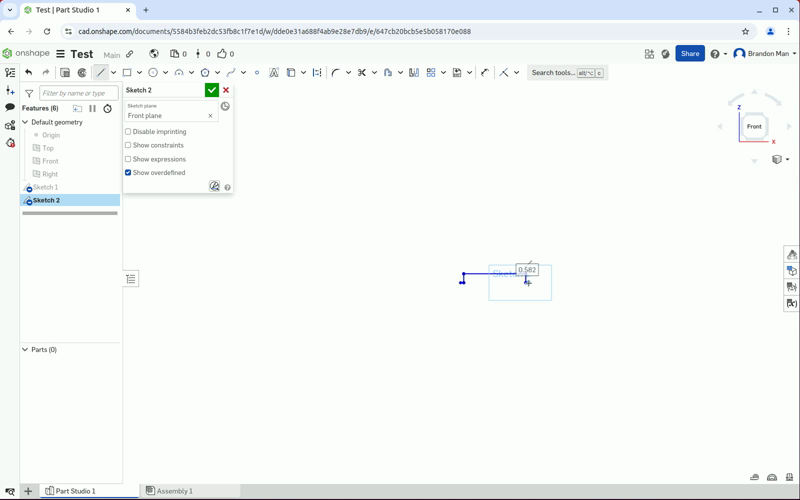
key_up(shift)
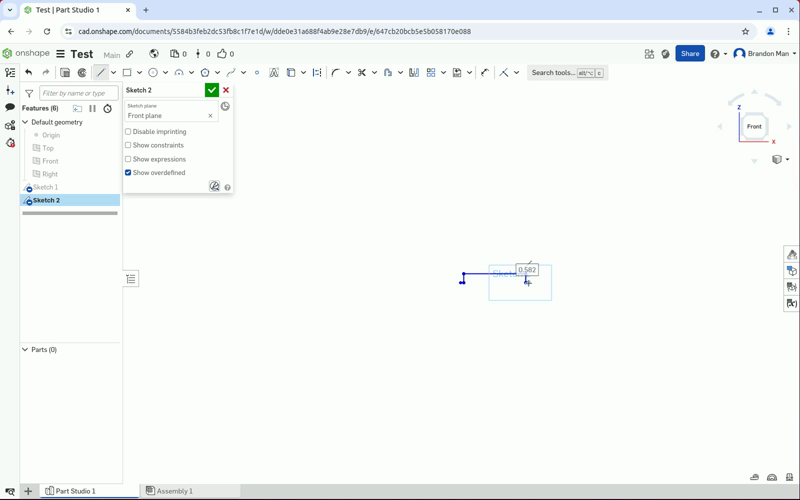
key_down(shift)
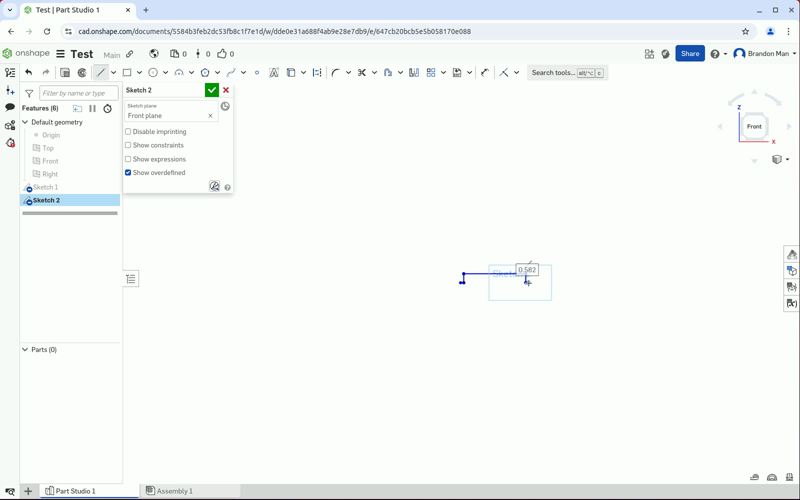
mouse_move(558, 282)
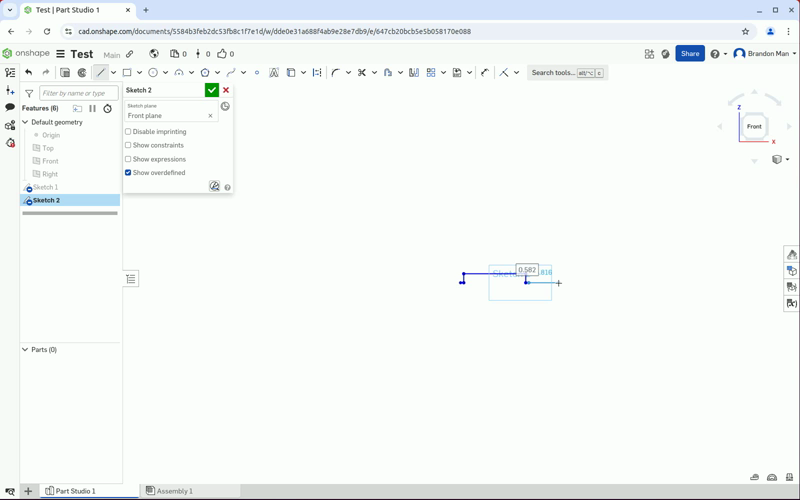
mouse_move(528, 229)
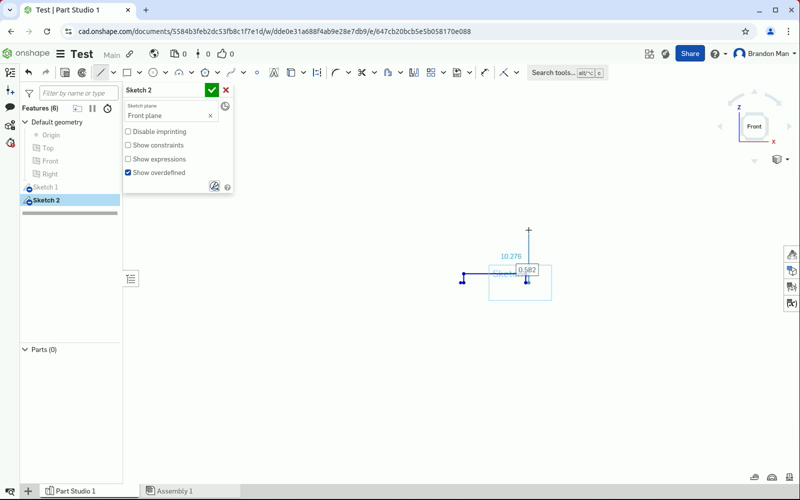
click(528, 229)
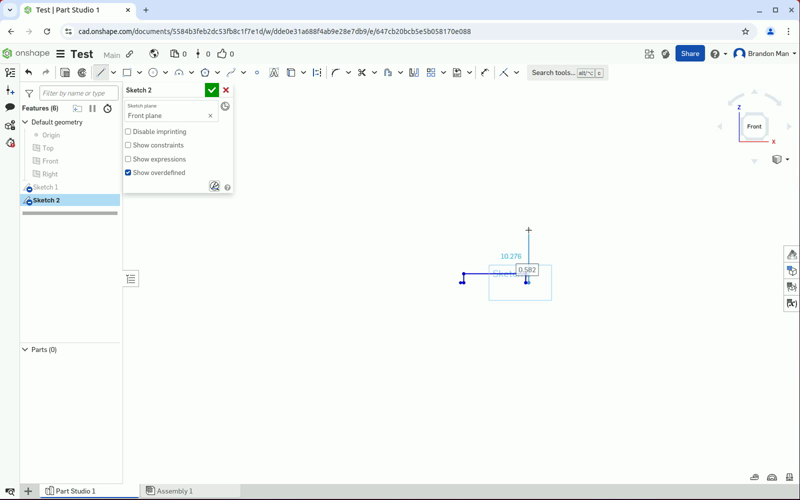
key_up(shift)
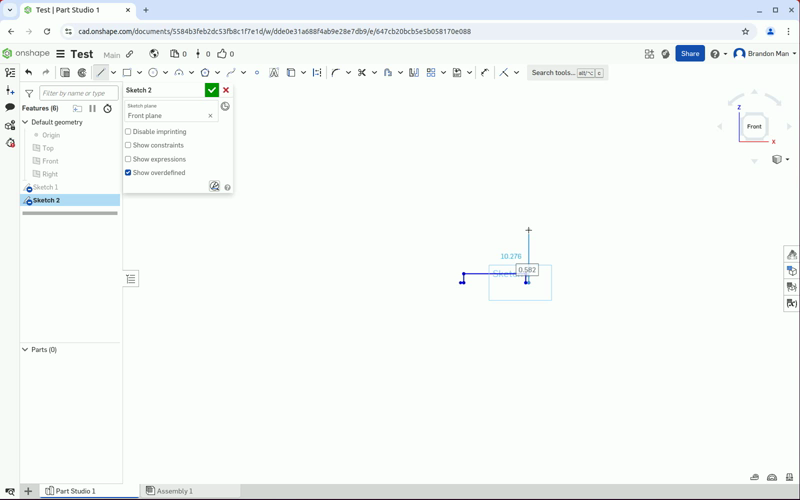
key_down(shift)
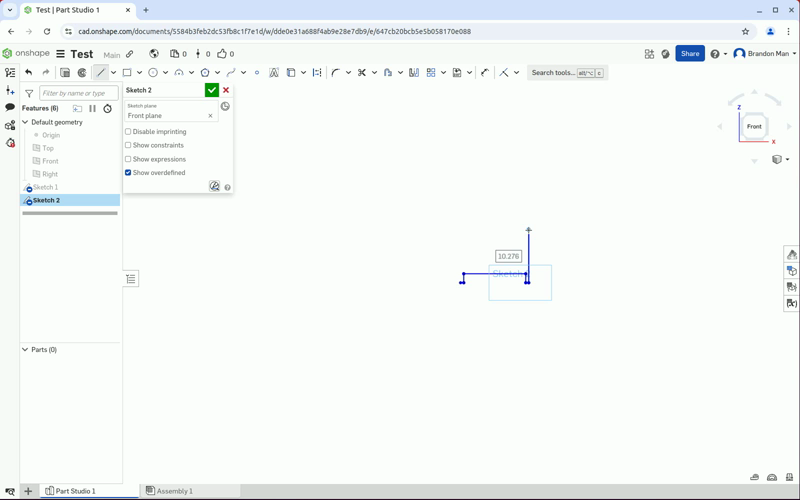
mouse_move(558, 229)
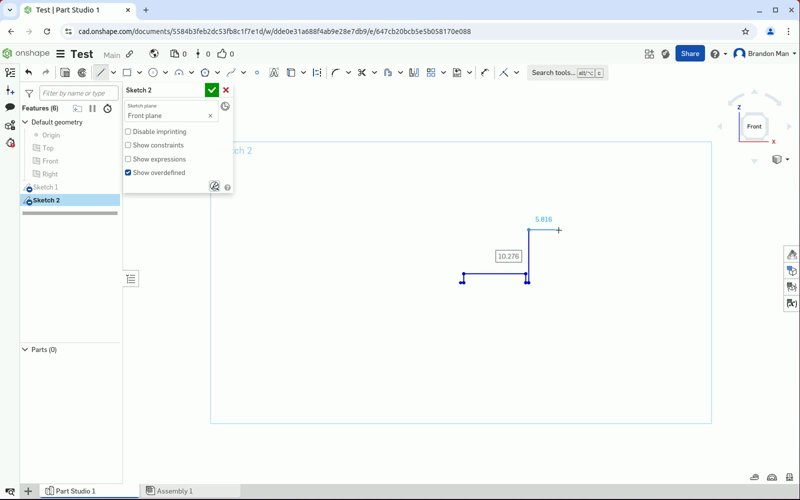
mouse_move(513, 208)
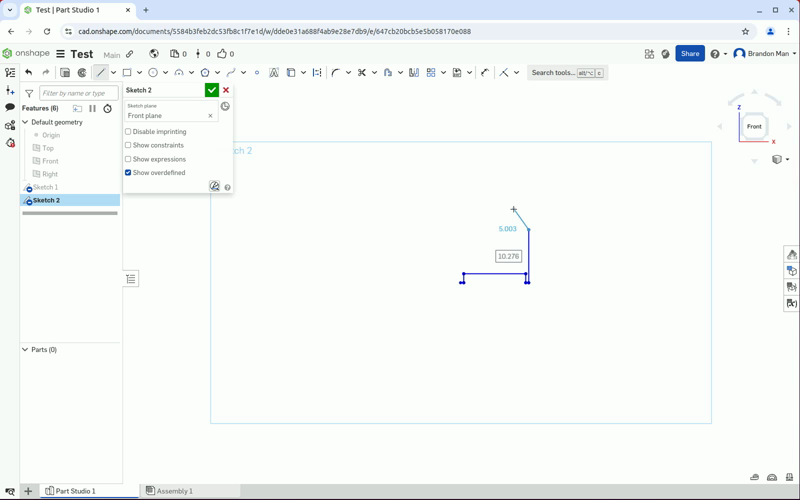
click(513, 208)
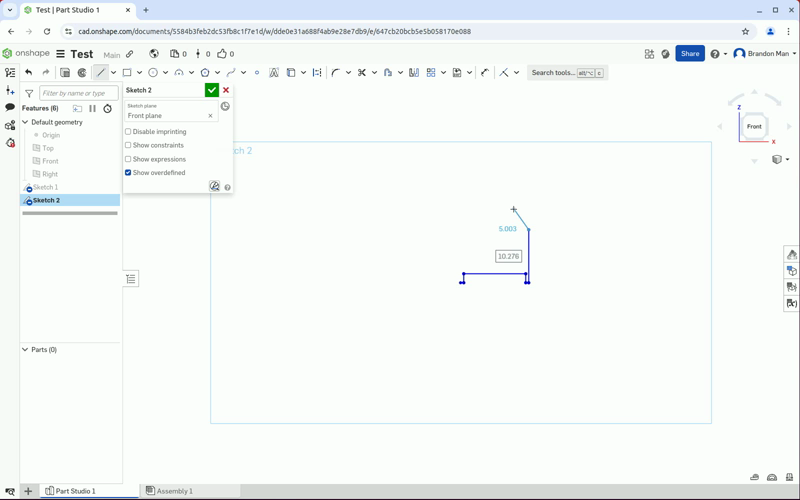
key_up(shift)
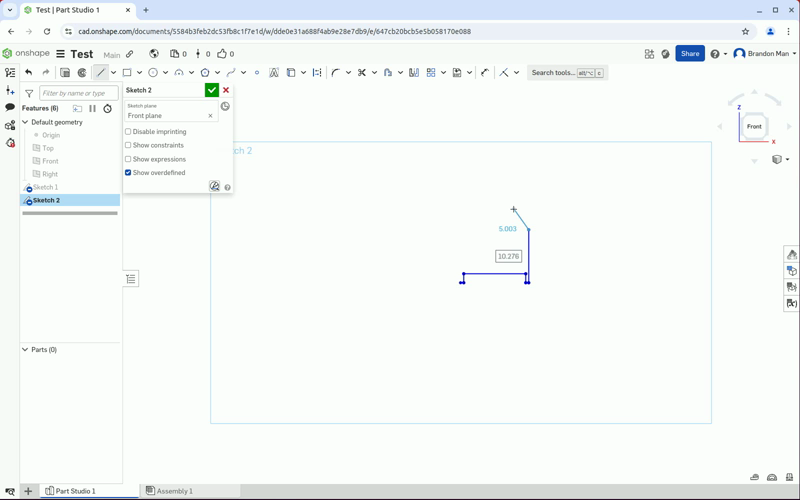
key_down(shift)
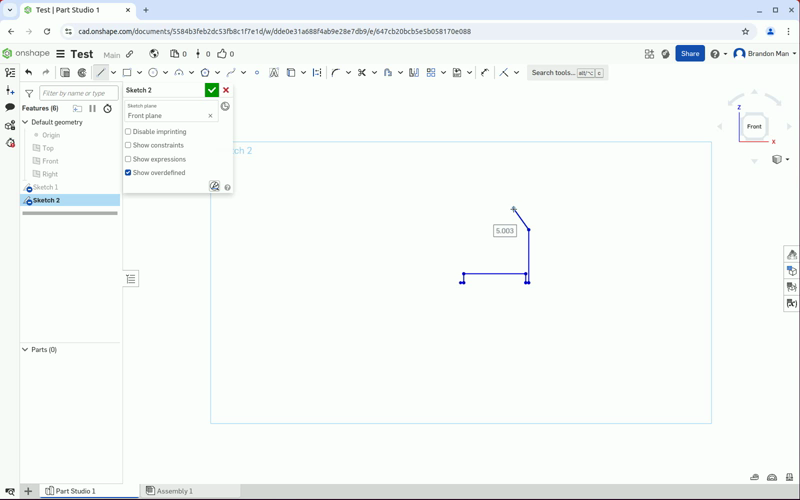
mouse_move(543, 208)
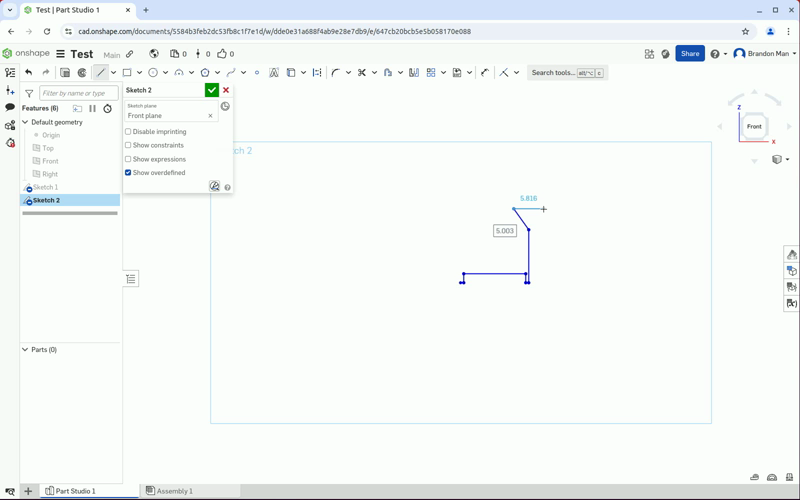
mouse_move(460, 208)
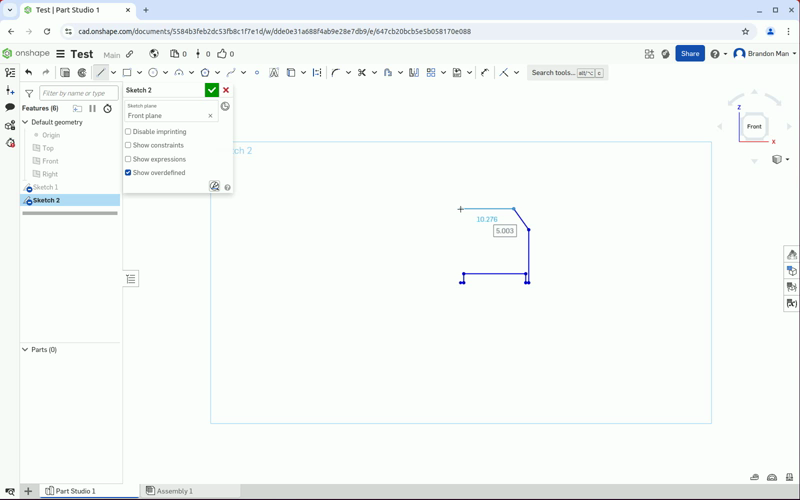
click(460, 208)
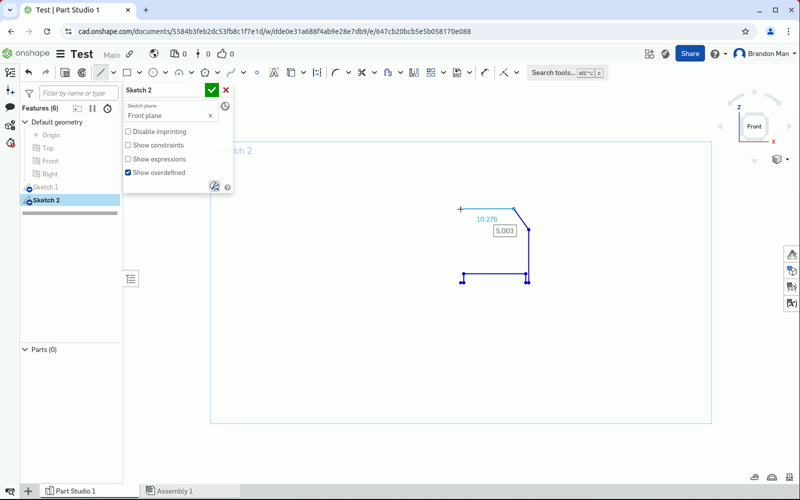
key_up(shift)
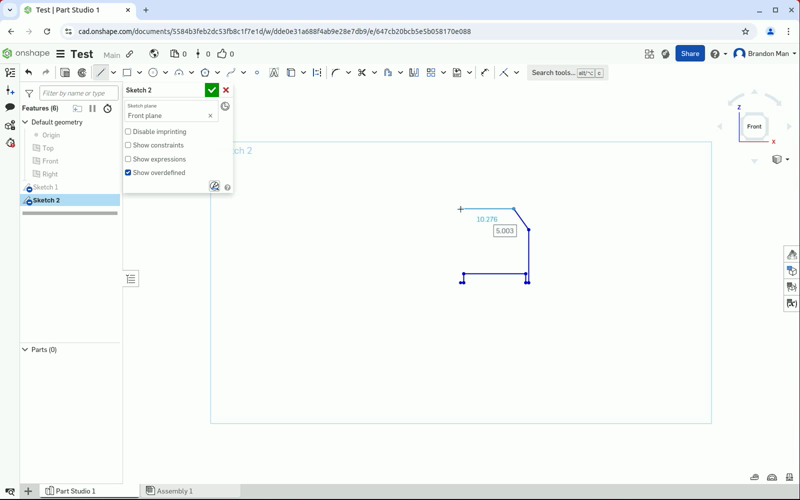
key_down(shift)
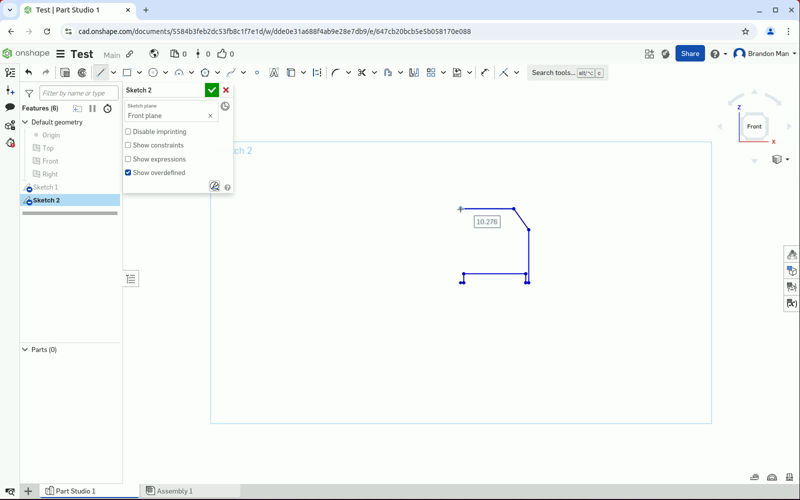
mouse_move(460, 282)
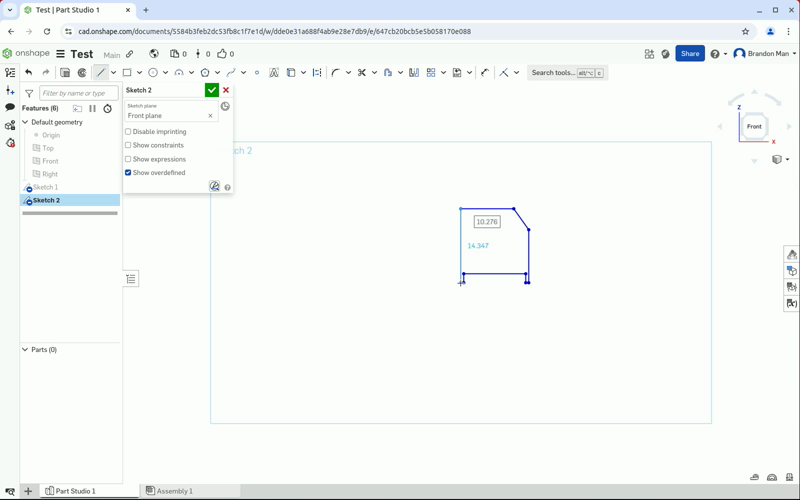
scroll(6)
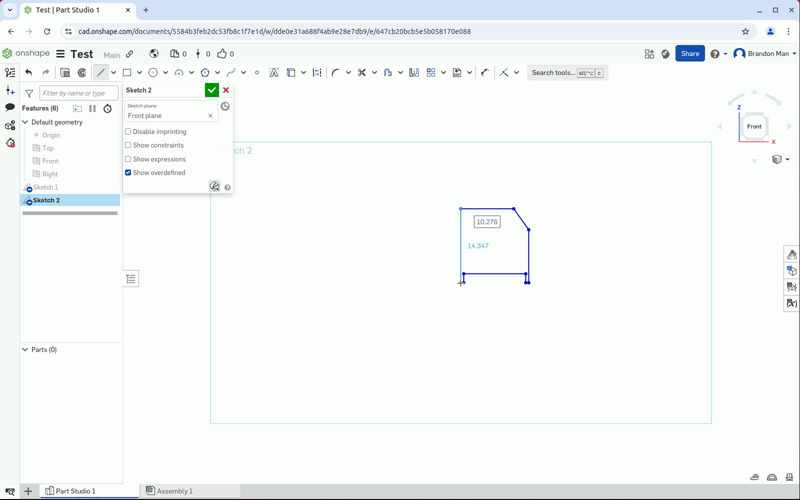
scroll(6)
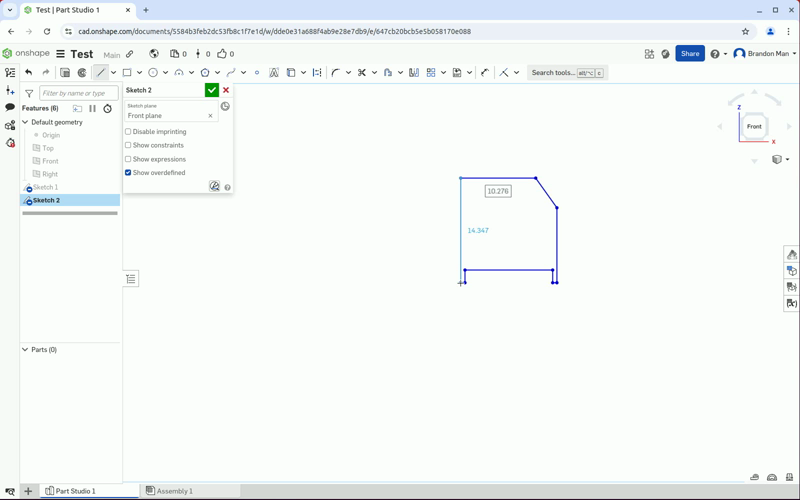
scroll(6)
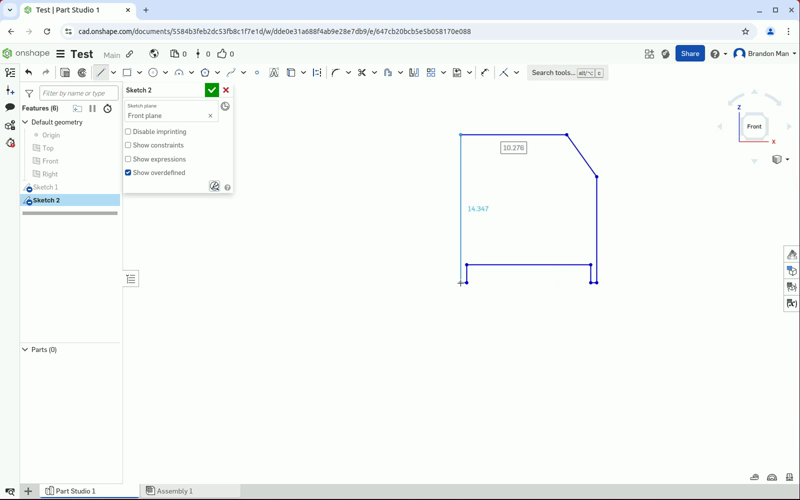
scroll(6)
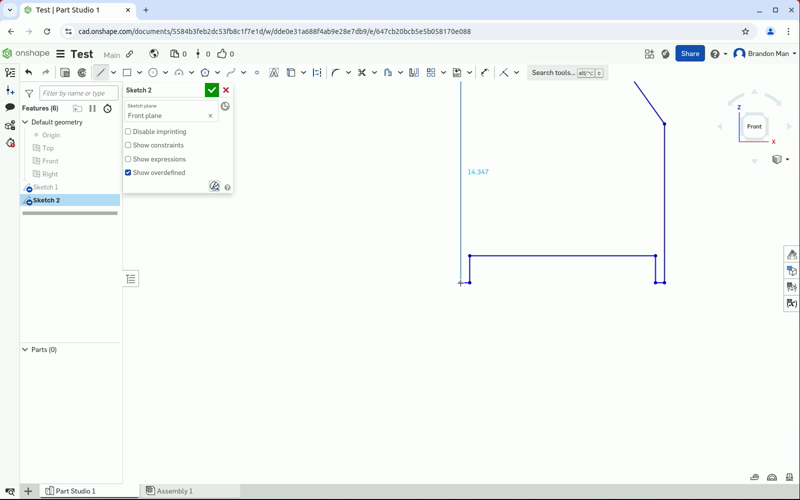
scroll(6)
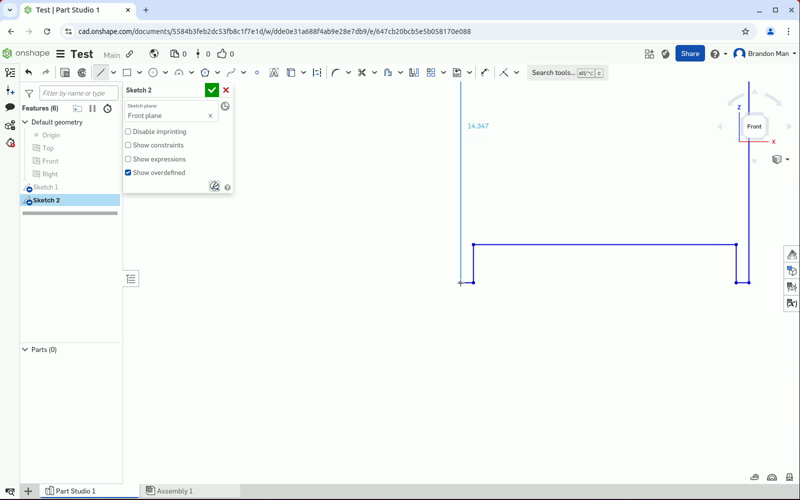
scroll(6)
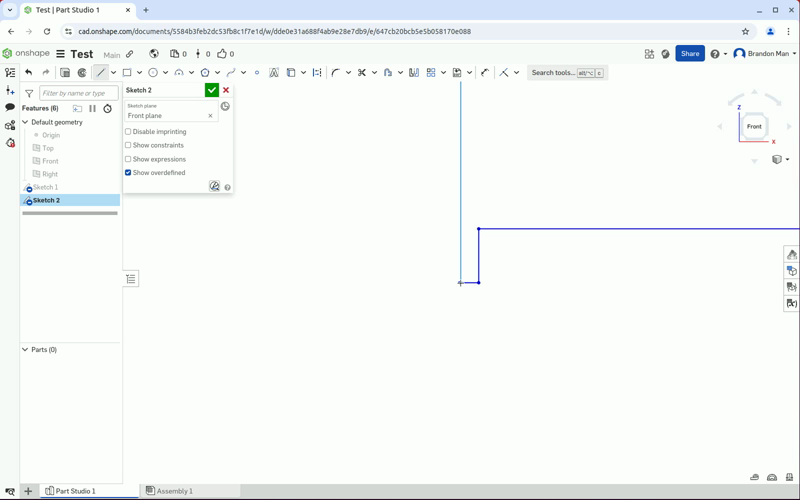
scroll(6)
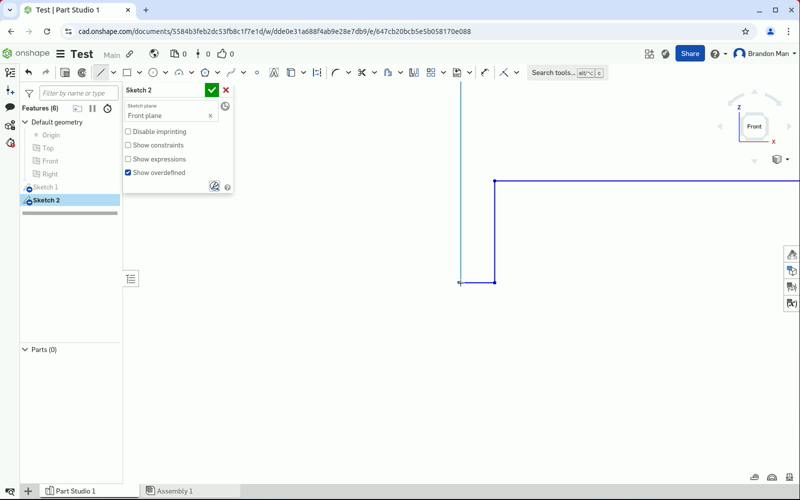
key_up(shift)
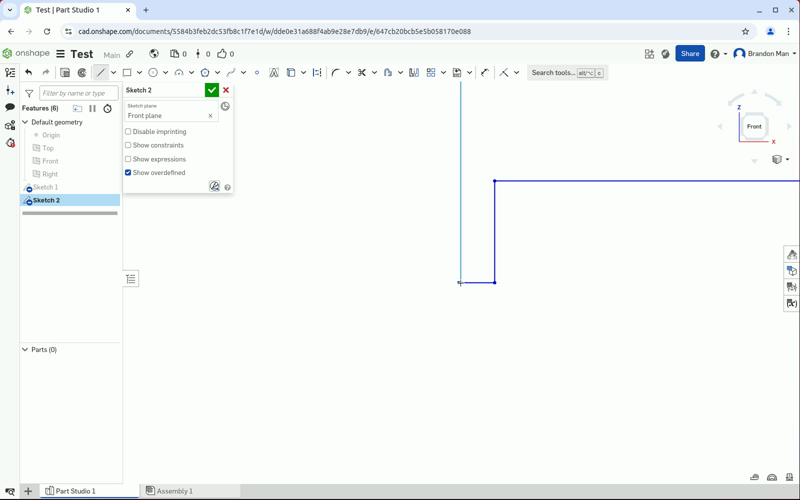
click(460, 282)
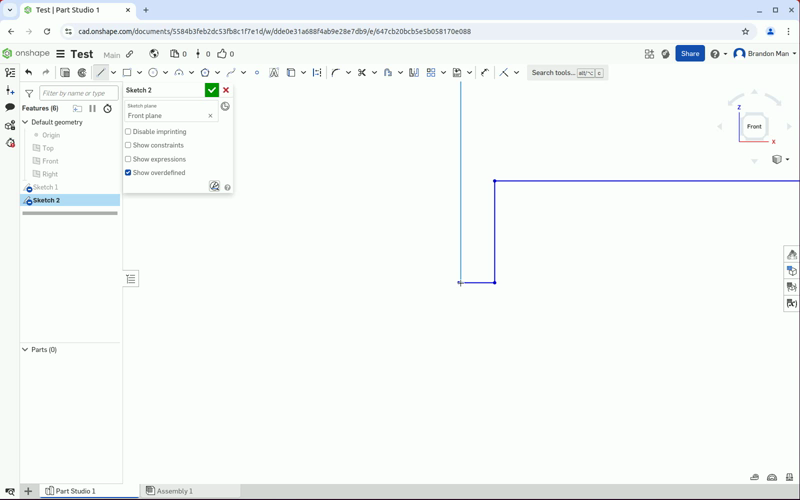
scroll(-6)
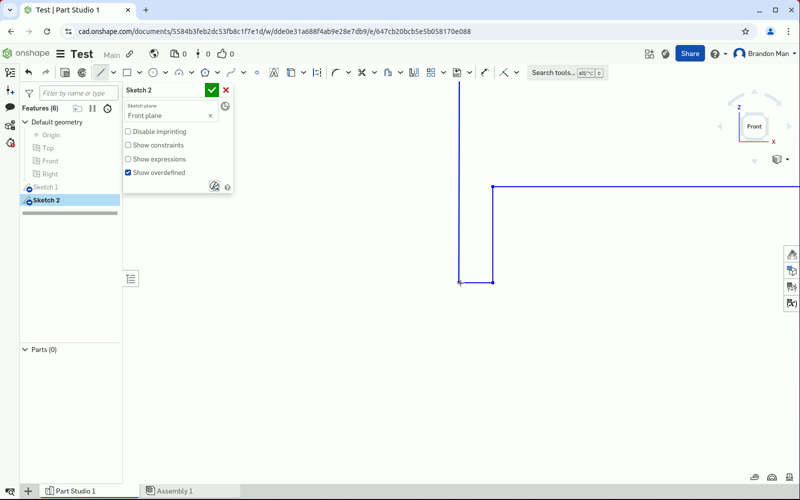
scroll(-6)
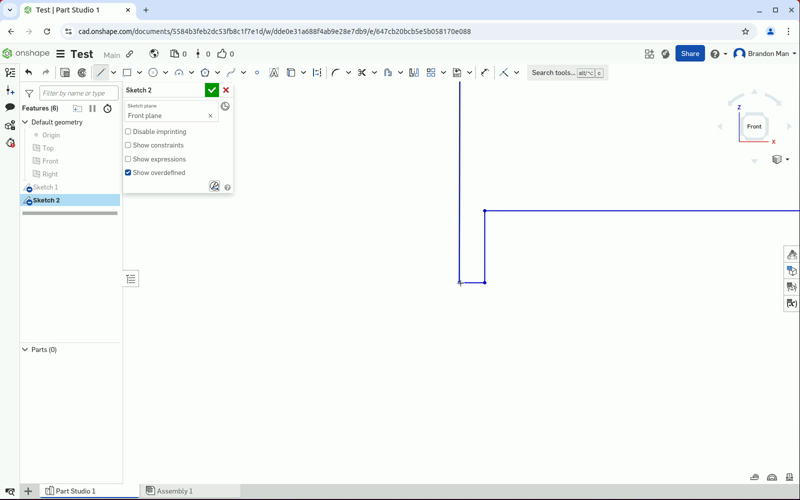
scroll(-6)
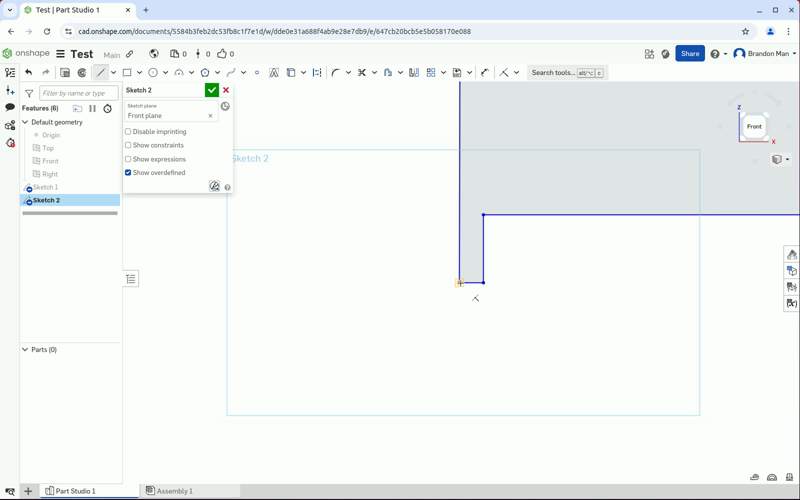
scroll(-6)
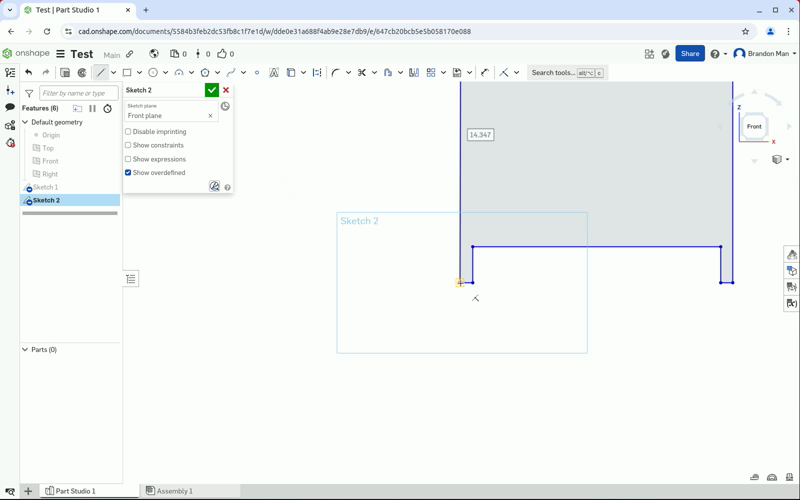
scroll(-6)
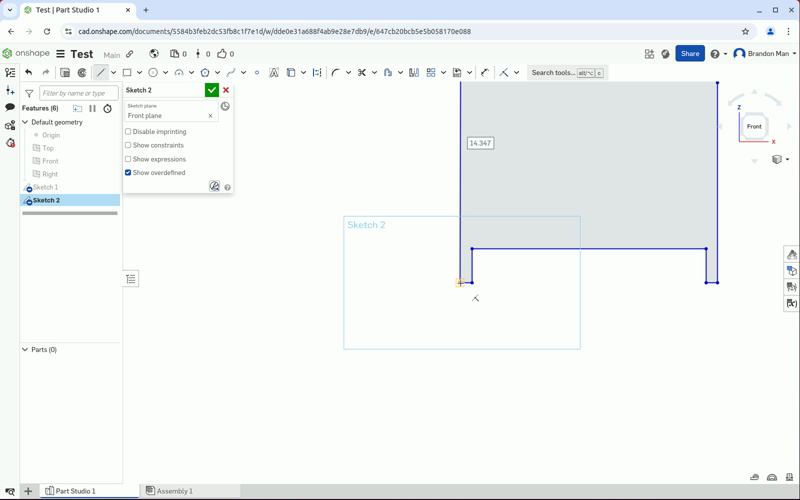
scroll(-6)
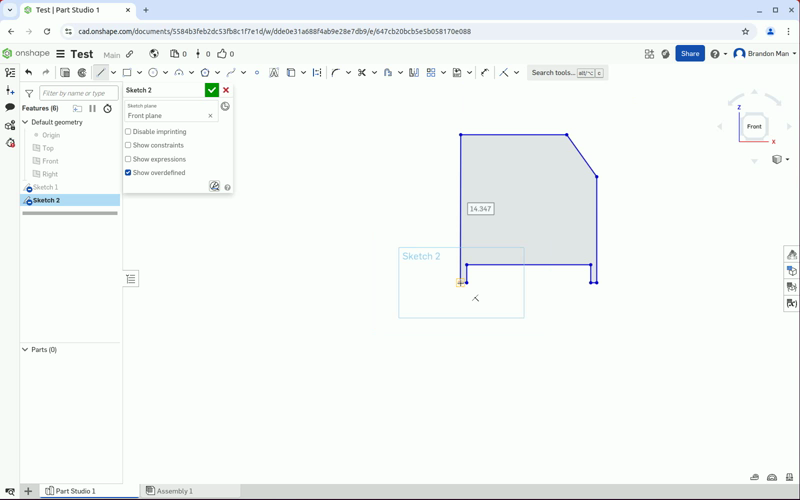
scroll(-6)
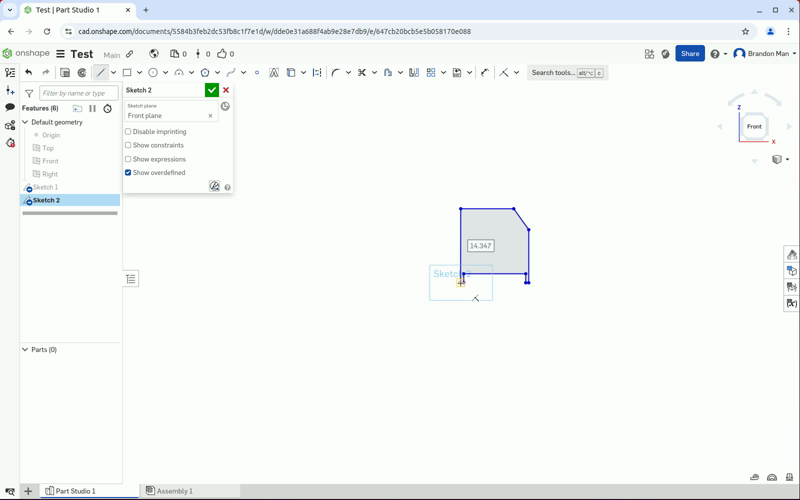
key(esc)
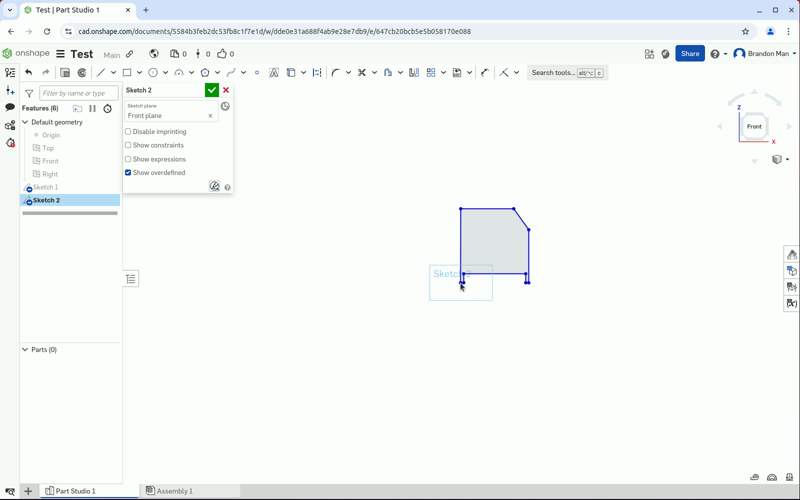
mouse_move(492, 242)
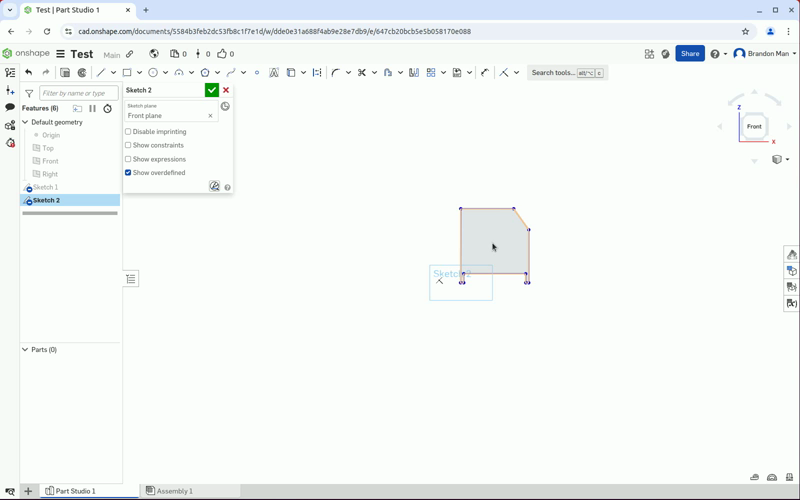
click(492, 242)
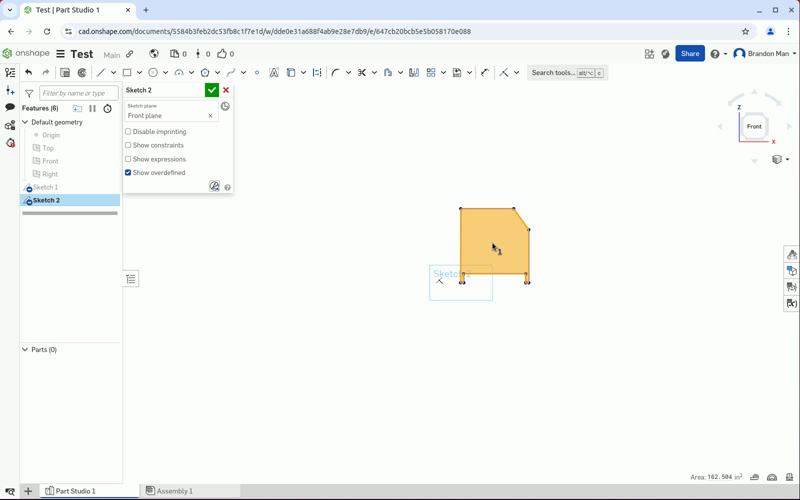
mouse_move(73, 352)
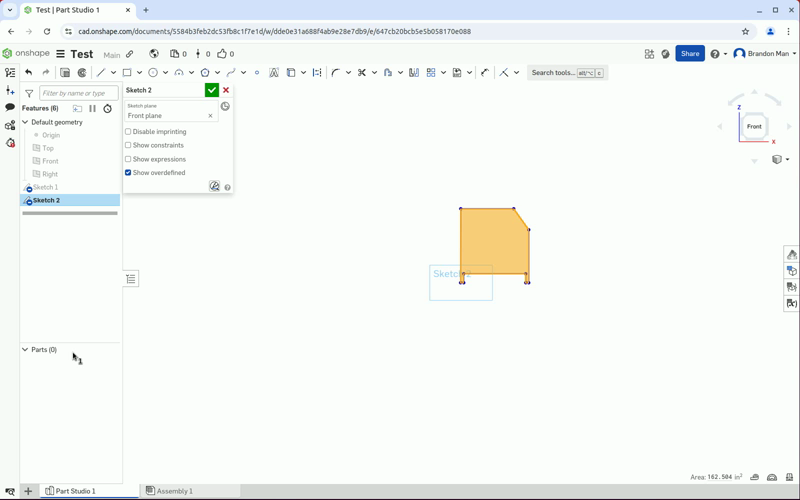
key(shift+y)
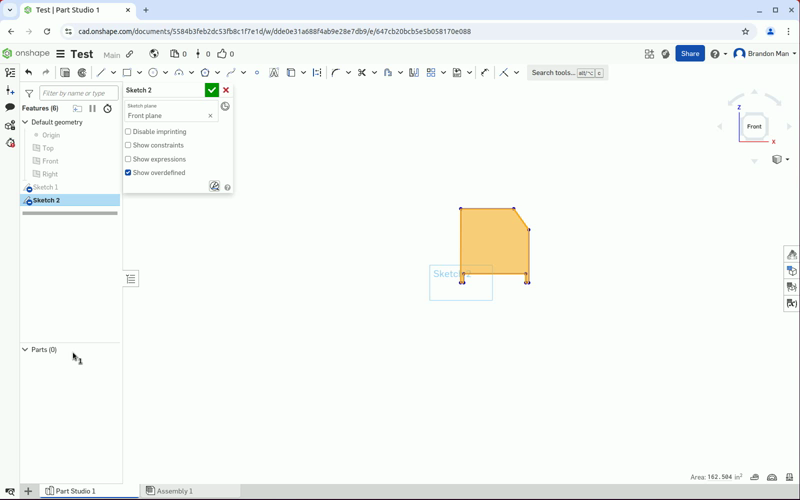
key(shift+e)
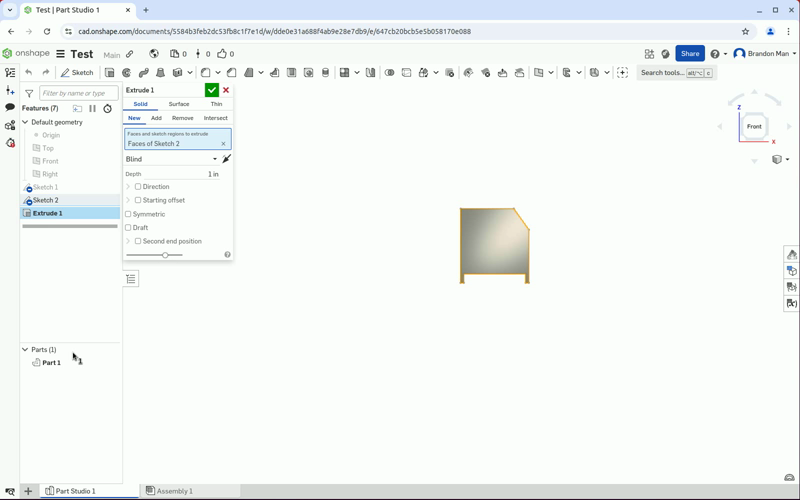
mouse_move(143, 106)
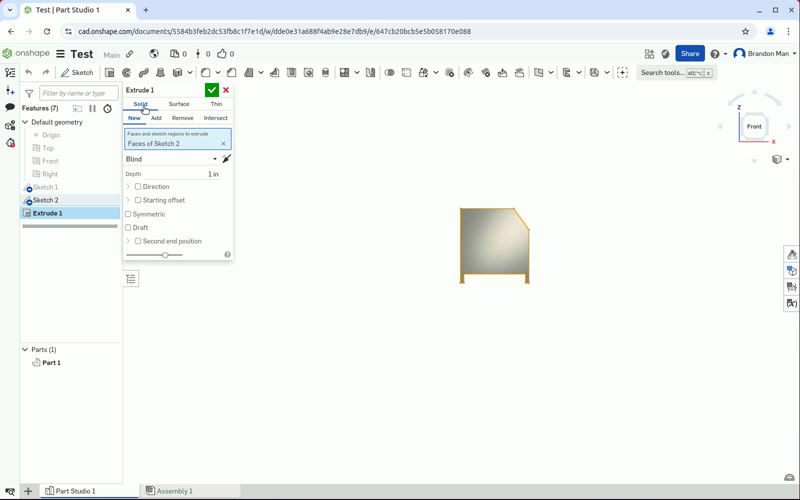
click(143, 106)
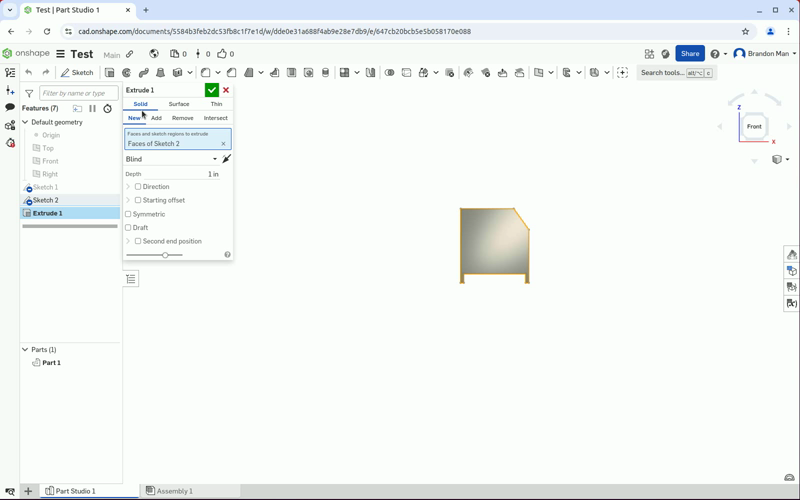
mouse_move(137, 120)
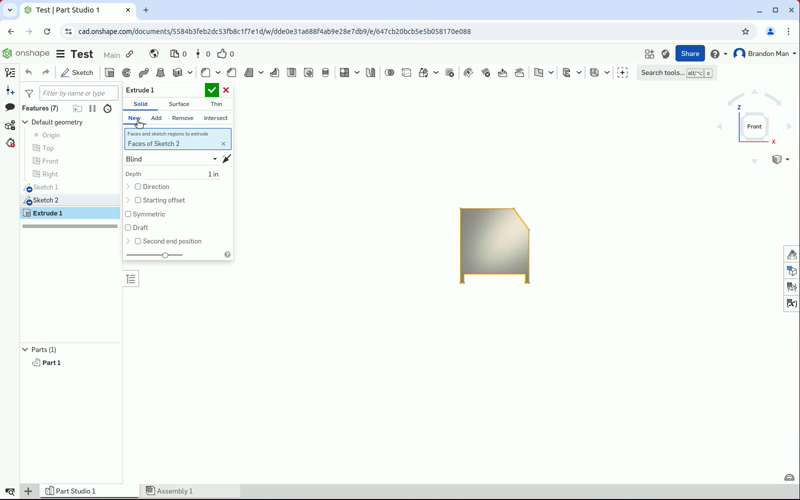
click(137, 120)
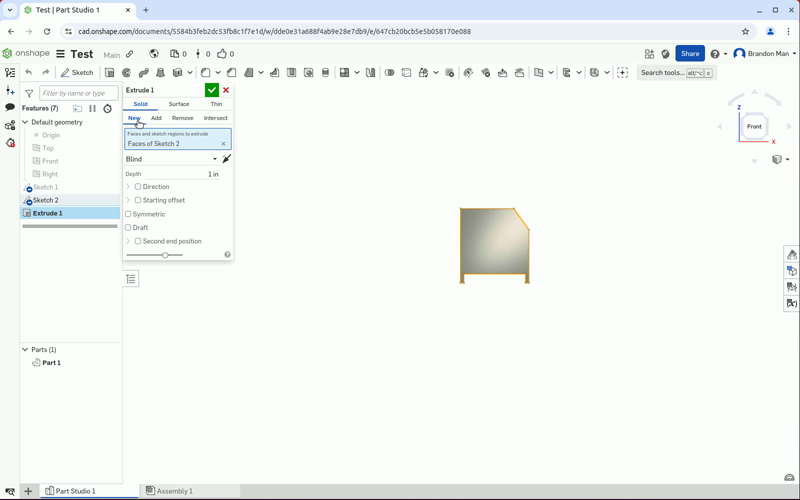
key(tab, 4)
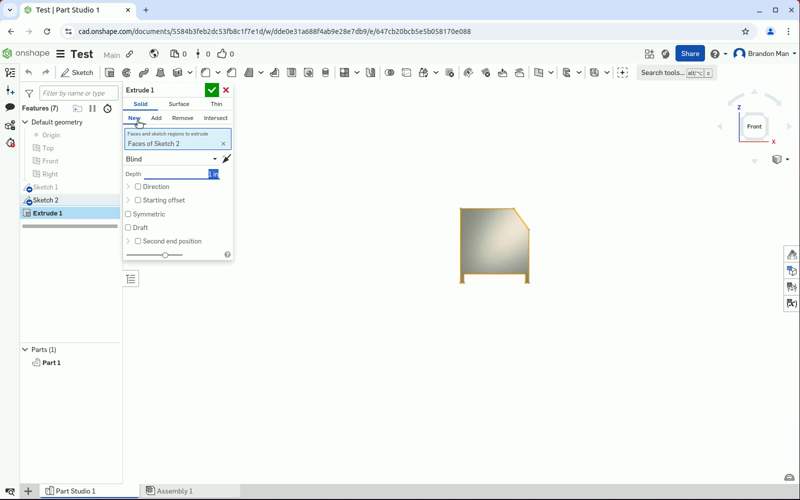
text(10.832)
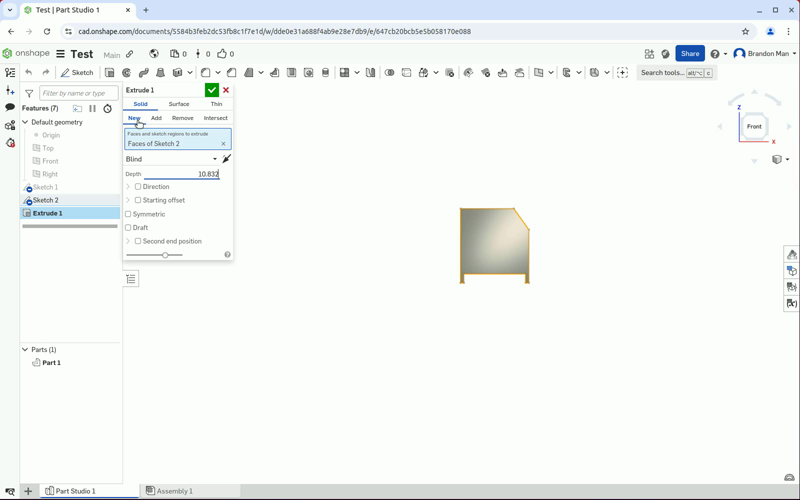
key(enter)
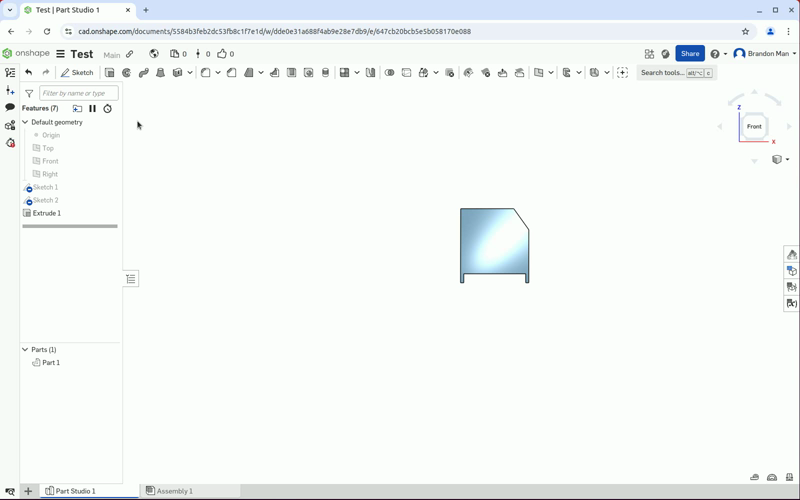
key(shift+h)
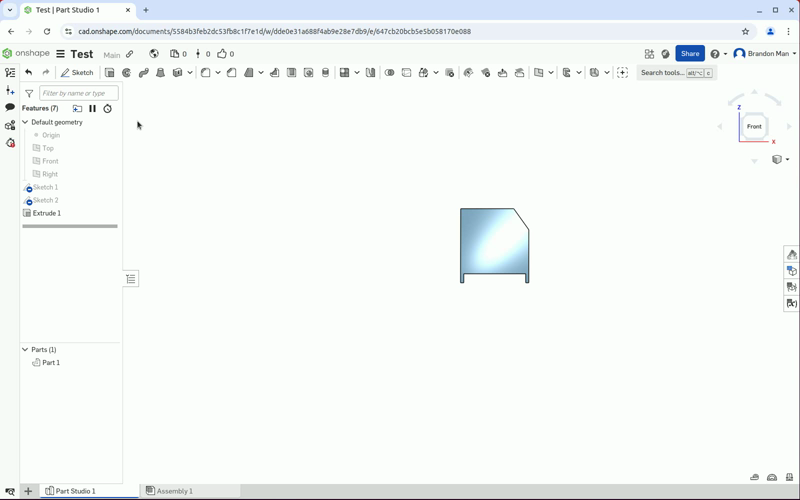
key(shift+h)
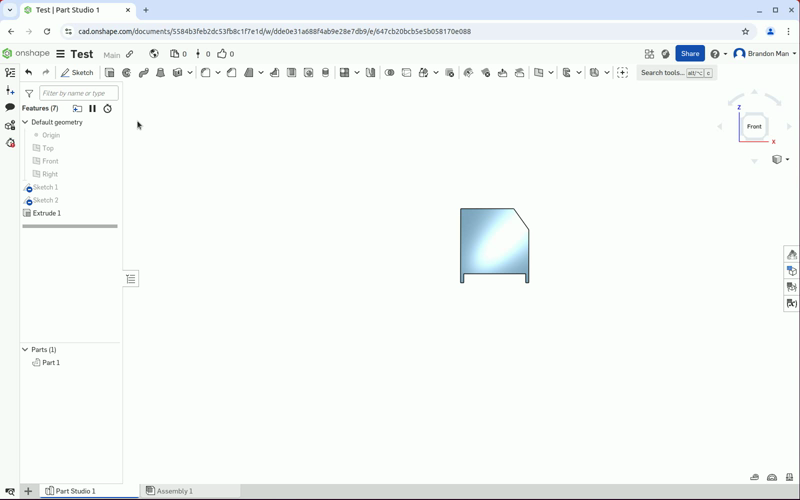
mouse_move(73, 189)
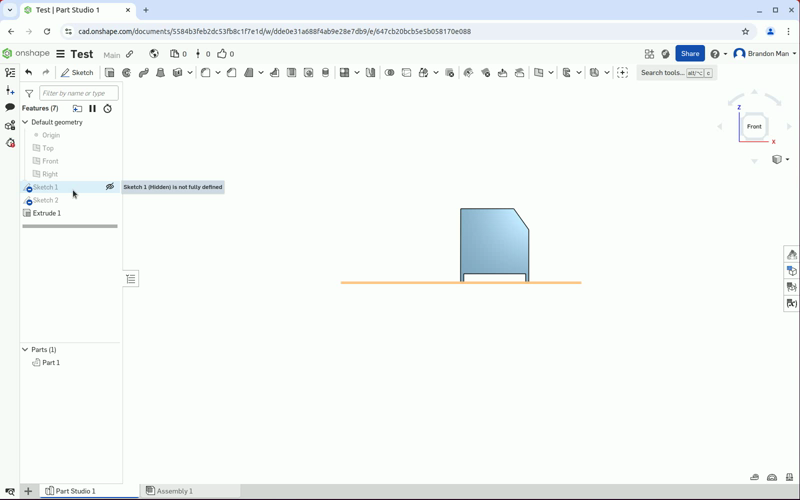
click(73, 189)
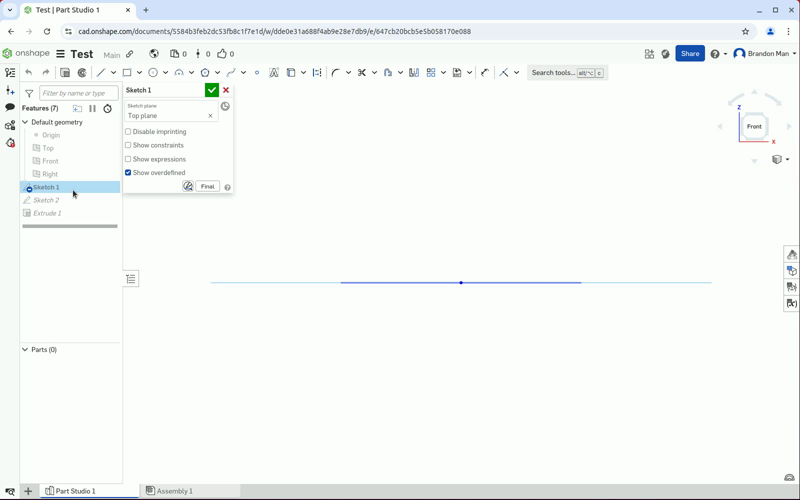
mouse_move(229, 92)
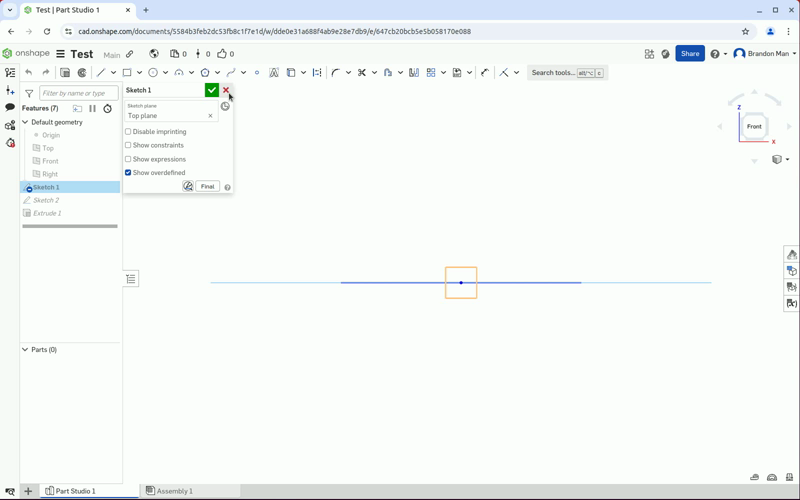
click(229, 92)
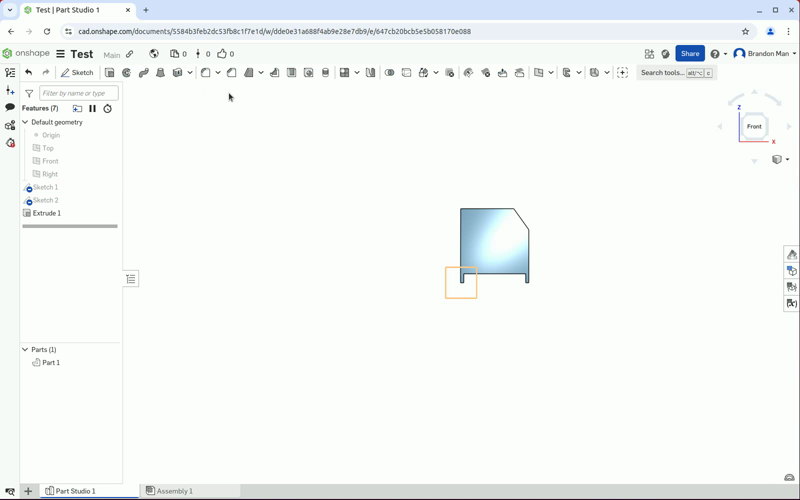
mouse_move(73, 352)
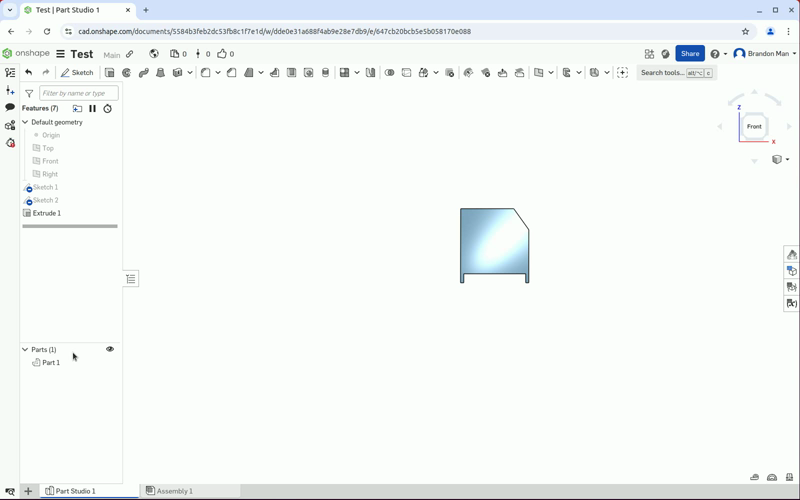
key(y)
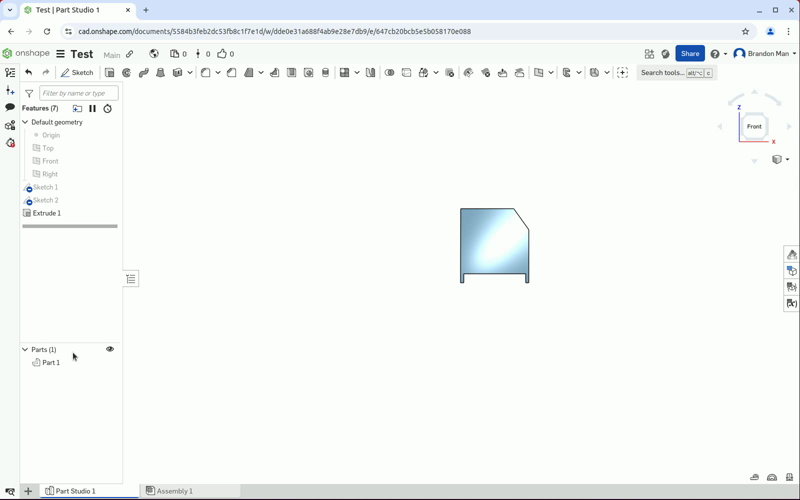
key(shift+p)
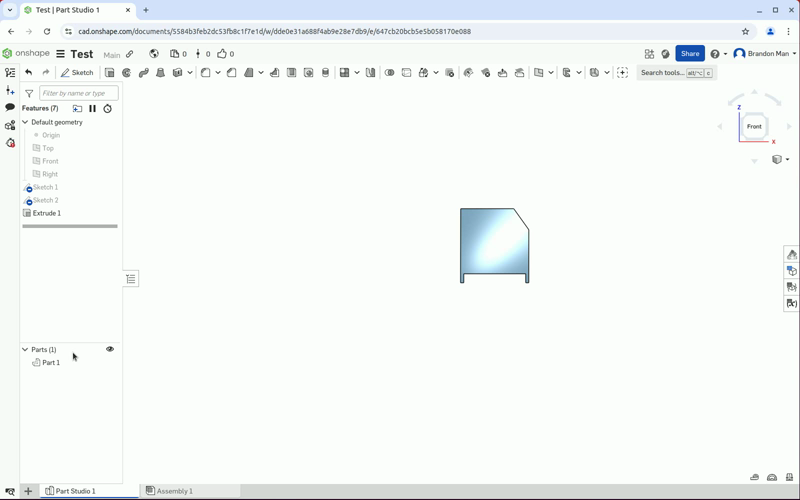
key(space)
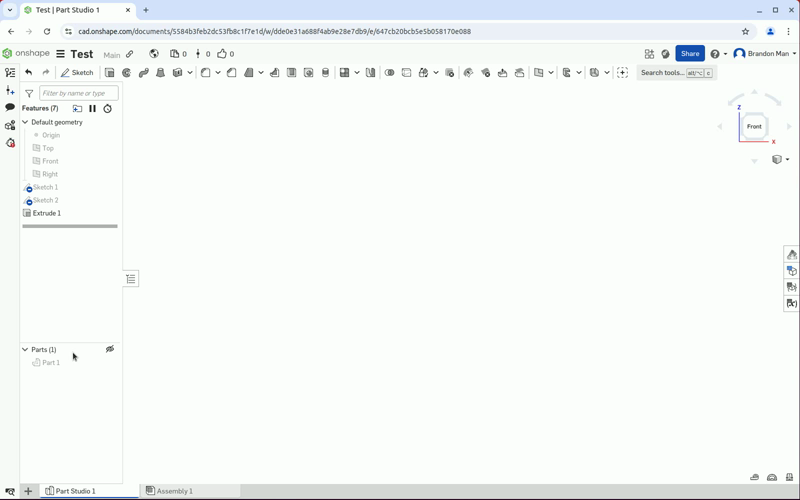
key_down(shift)
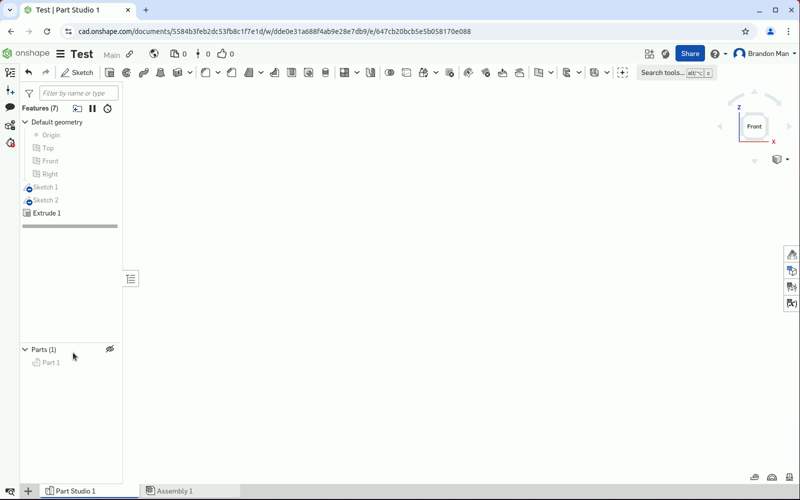
key(left)
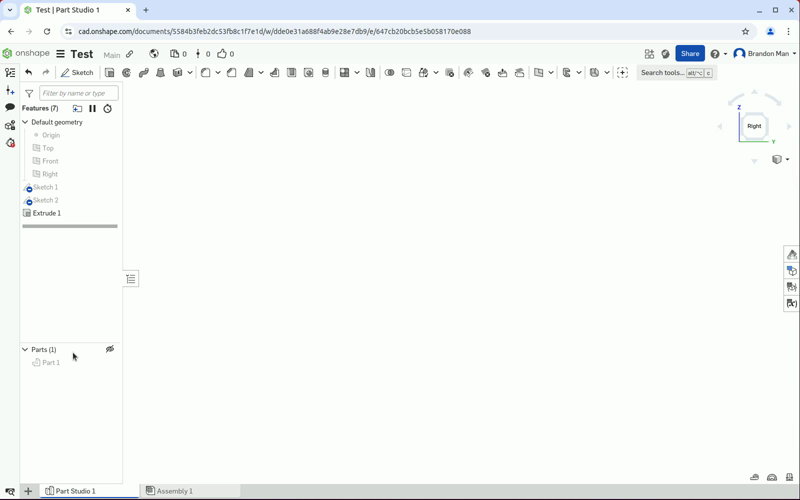
key_up(shift)
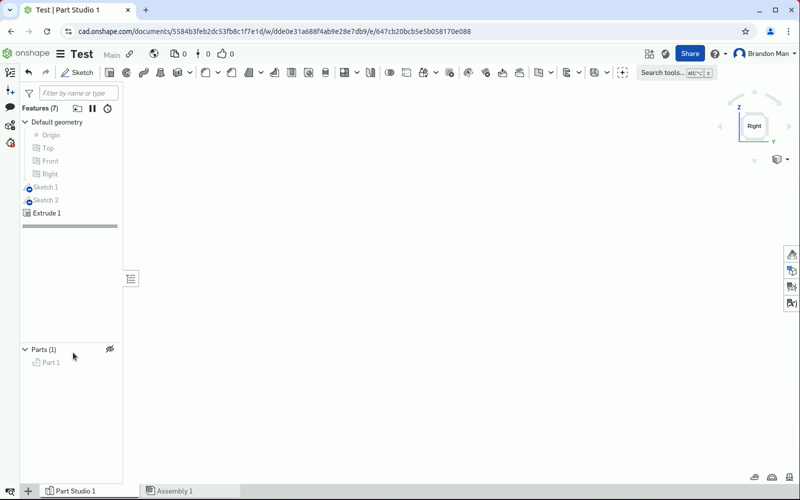
mouse_move(73, 352)
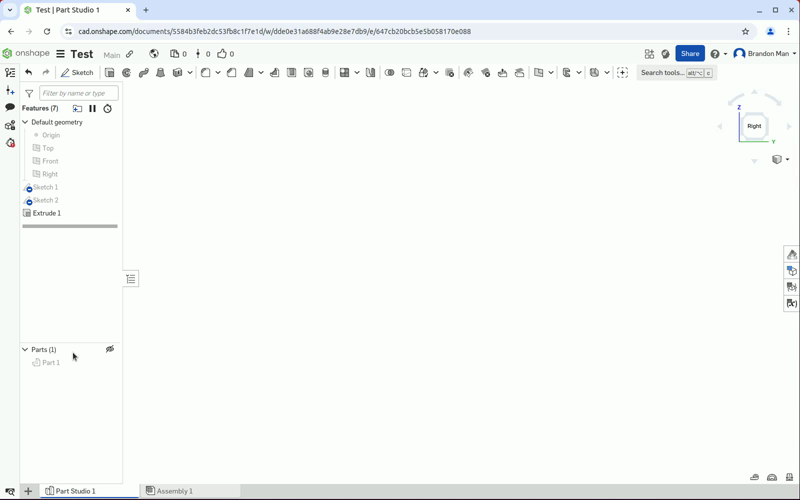
key(shift+y)
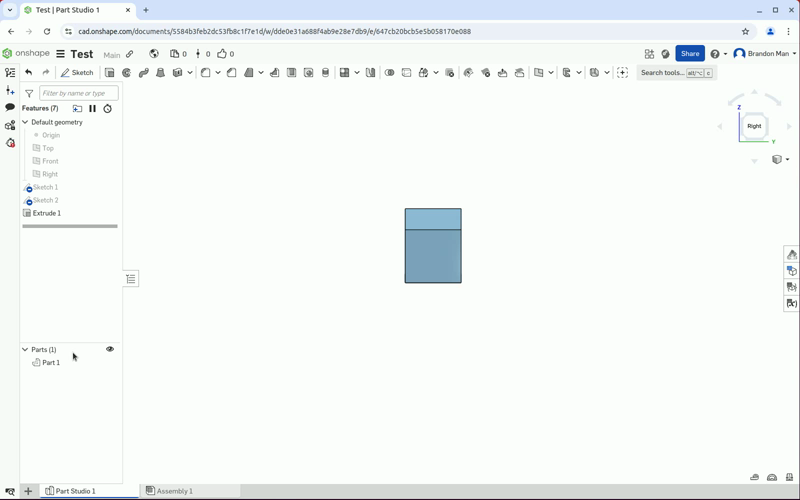
mouse_move(541, 75)
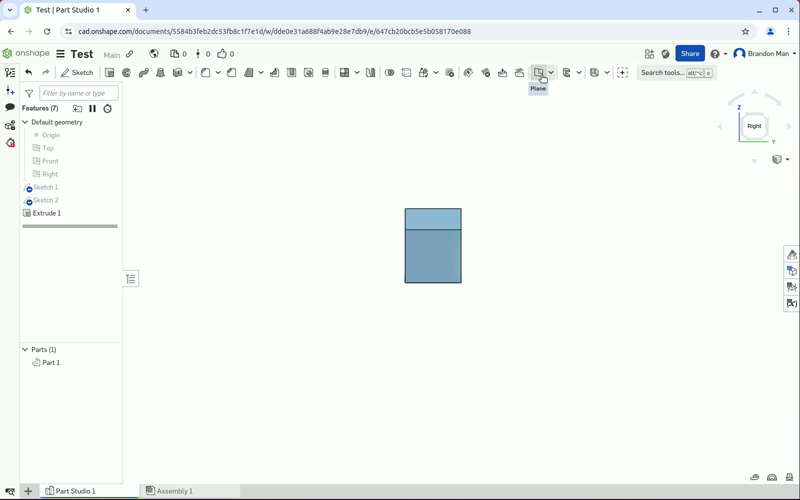
click(541, 75)
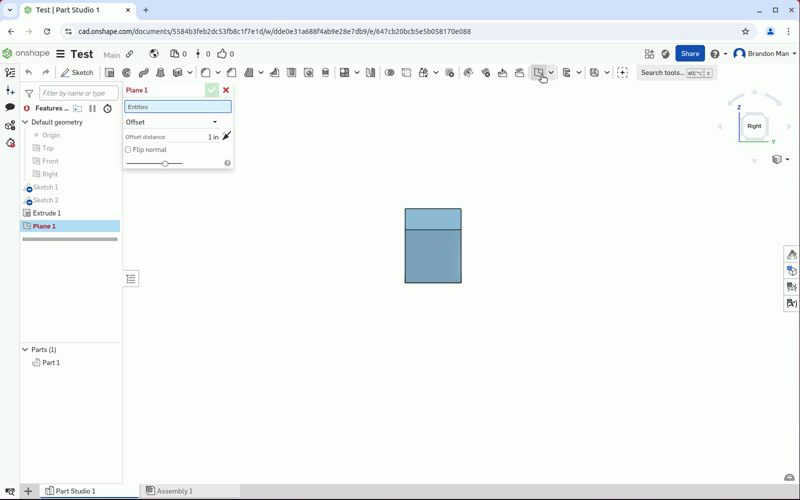
mouse_move(73, 176)
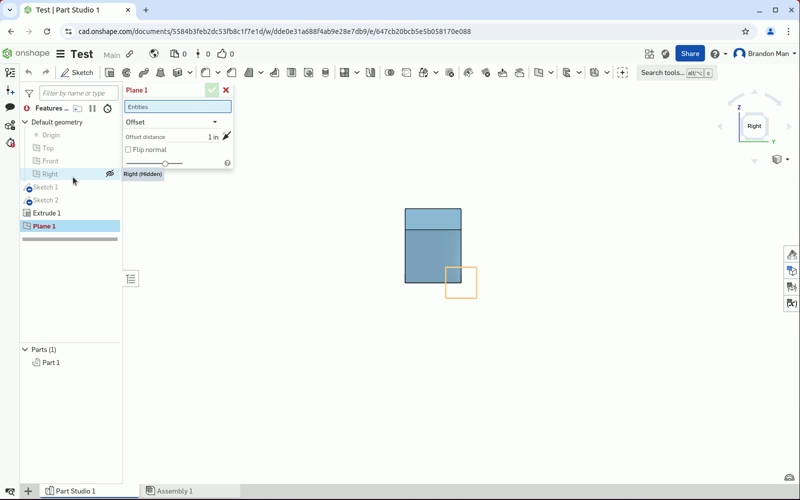
click(73, 176)
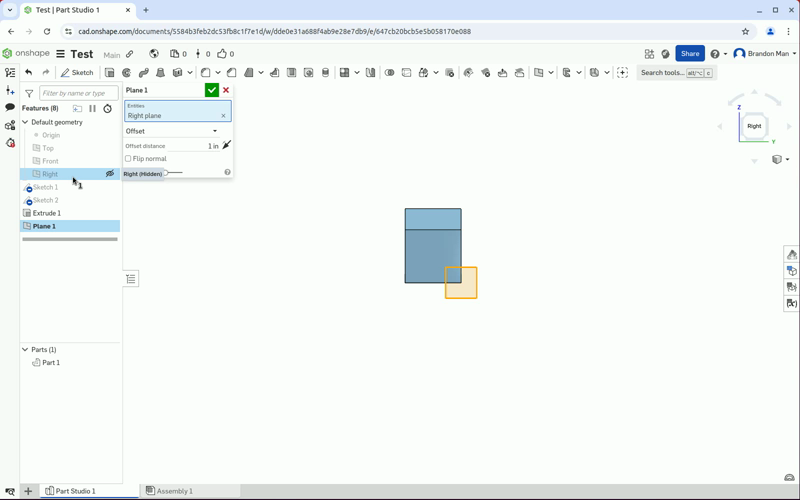
key(tab, 2)
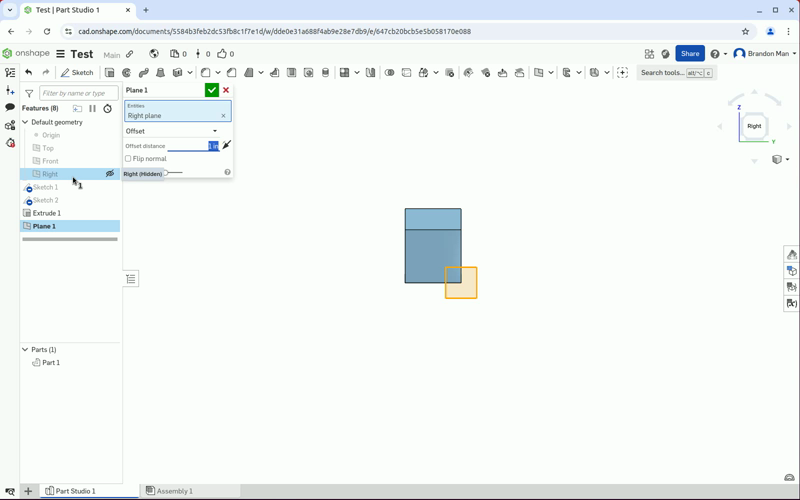
text(13.957)
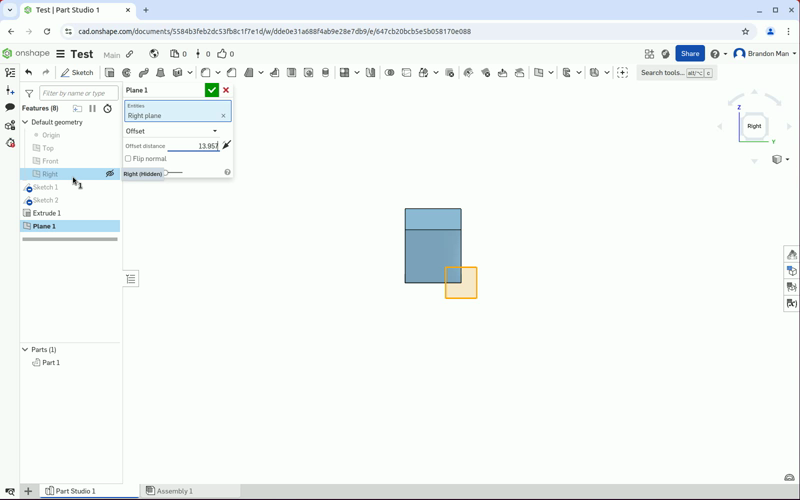
key(enter, 2)
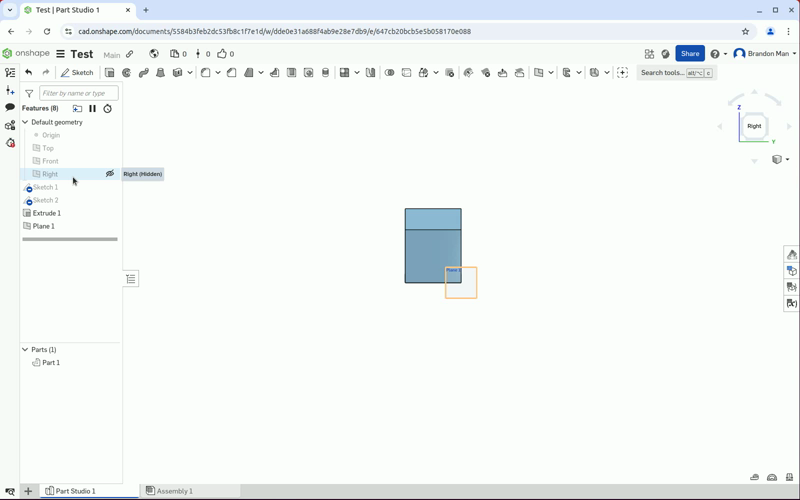
key(shift+s)
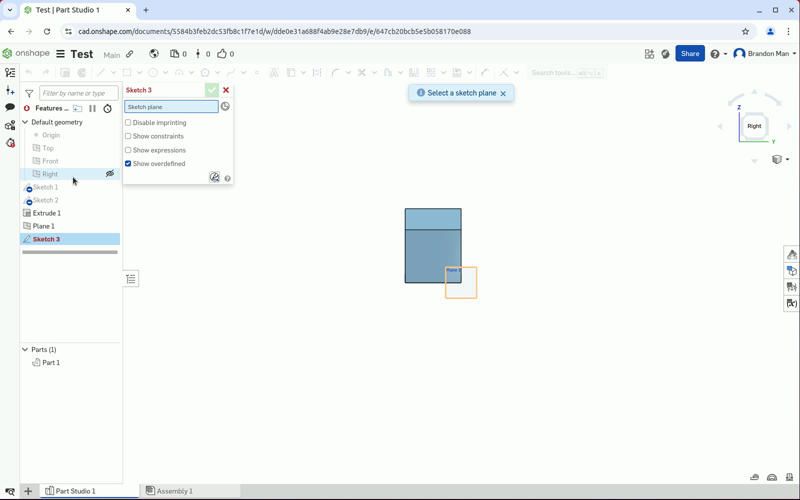
mouse_move(73, 228)
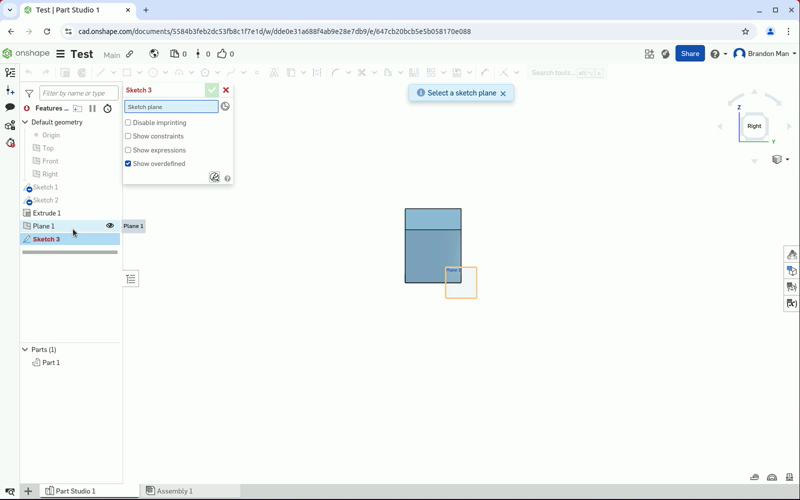
click(73, 228)
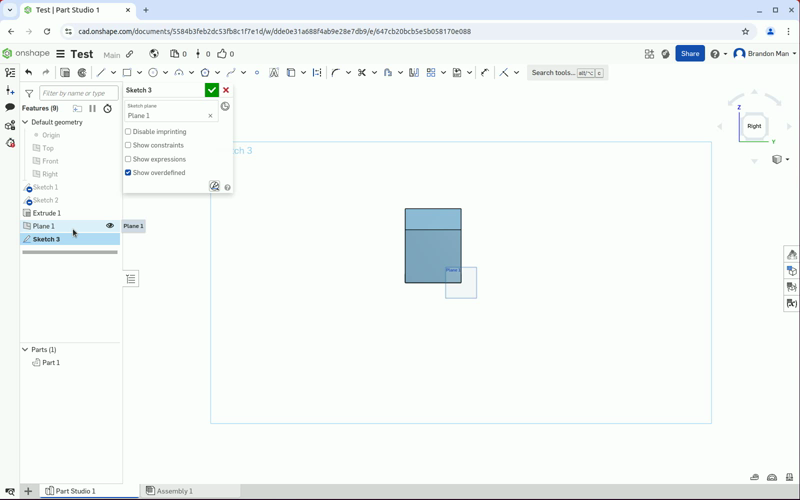
mouse_move(73, 352)
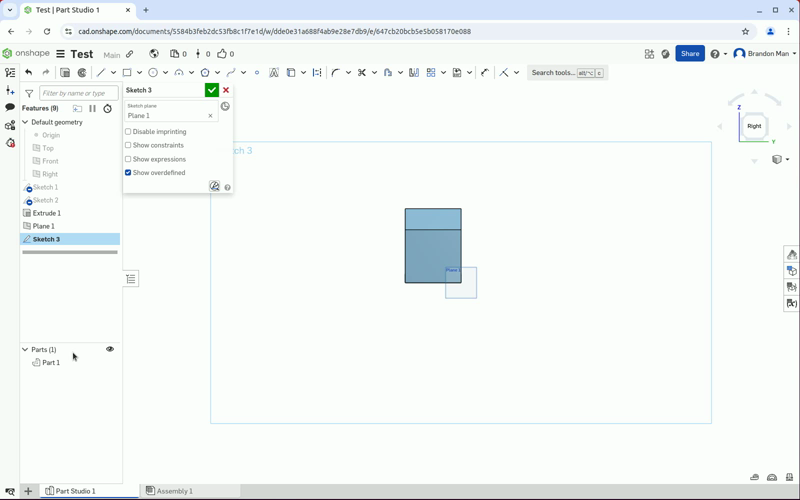
key(y)
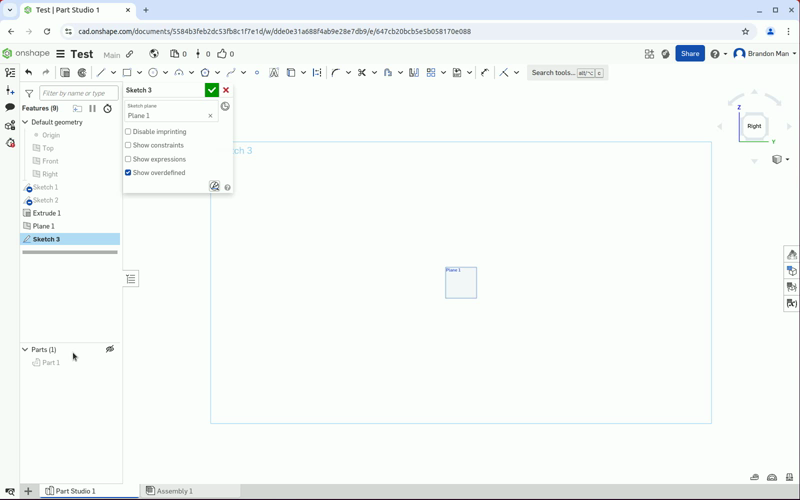
key(l)
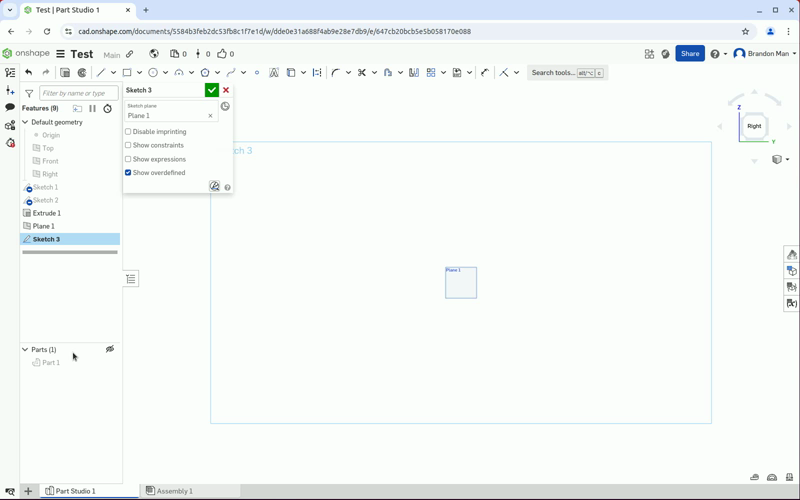
key_down(shift)
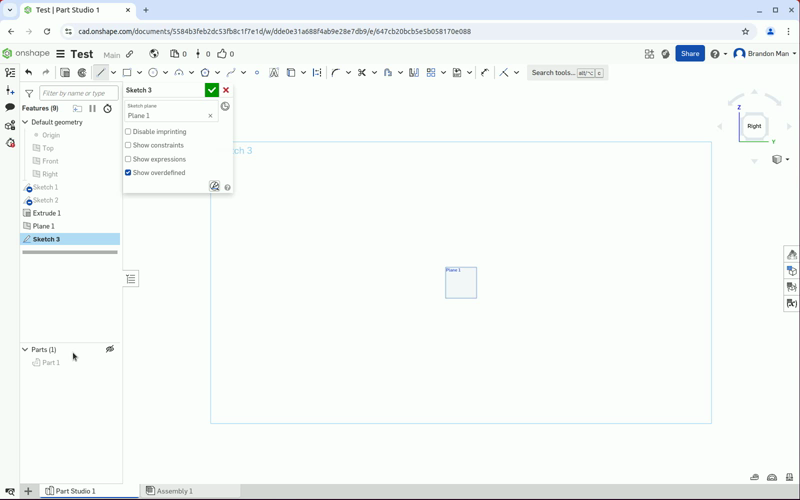
mouse_move(416, 271)
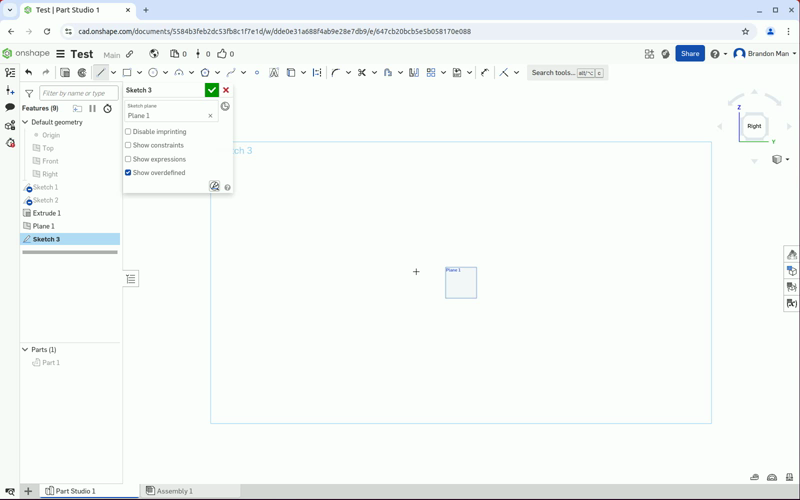
click(416, 271)
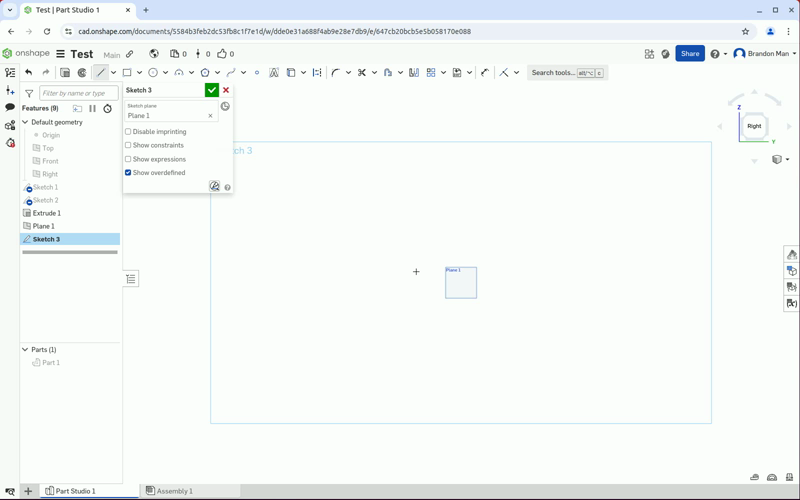
key_up(shift)
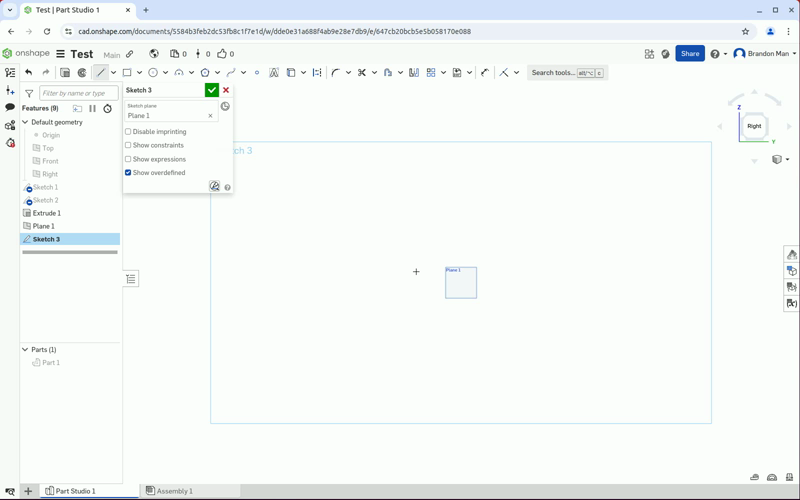
key_down(shift)
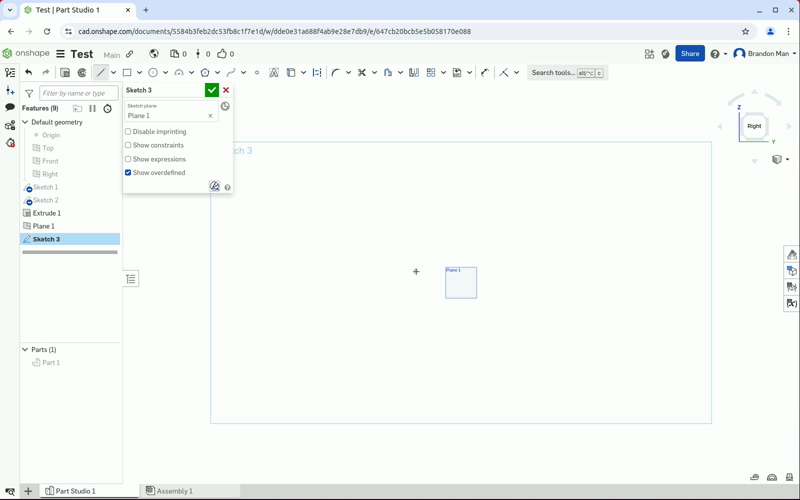
mouse_move(446, 271)
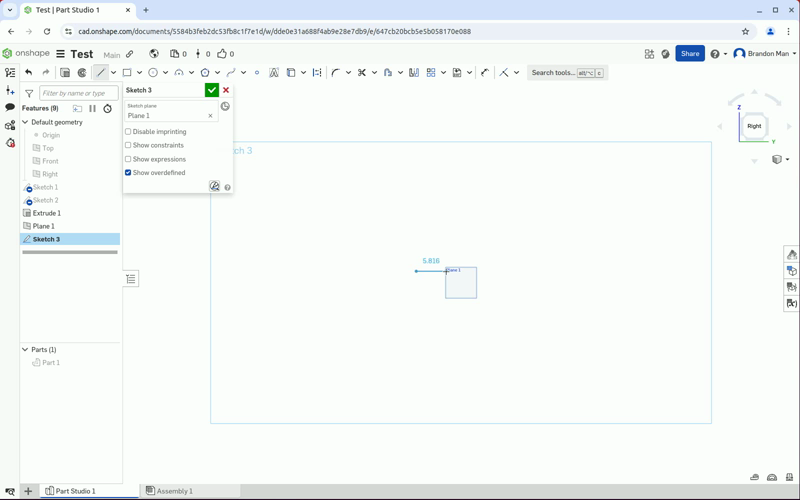
mouse_move(454, 271)
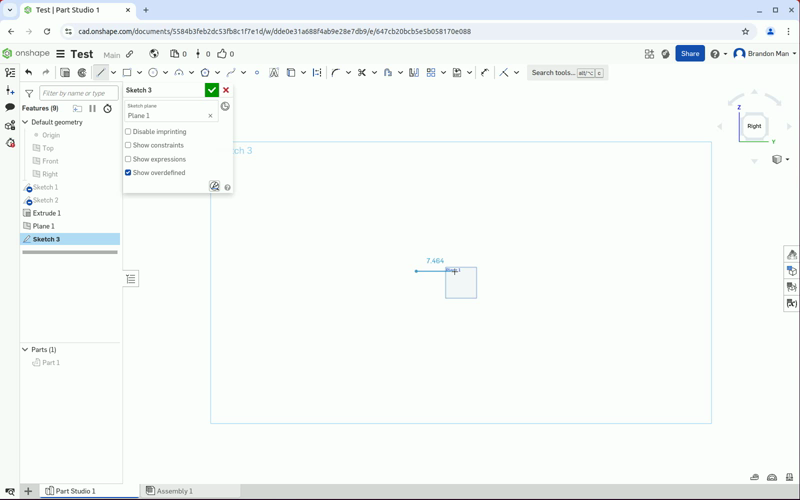
click(454, 271)
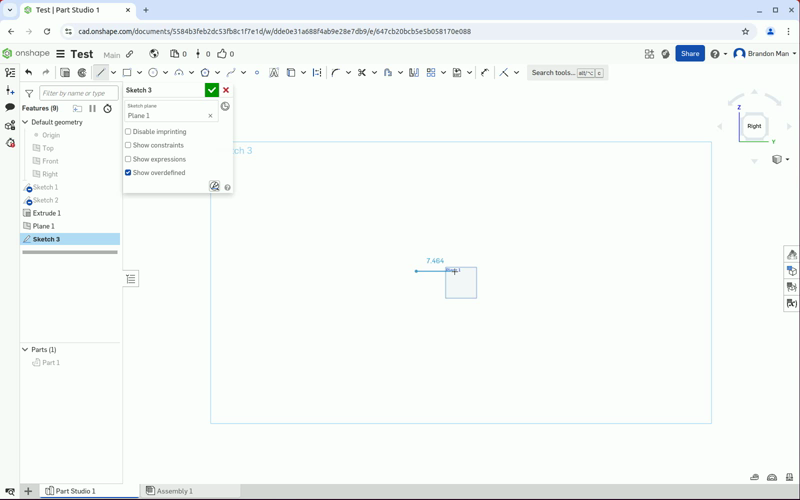
key_up(shift)
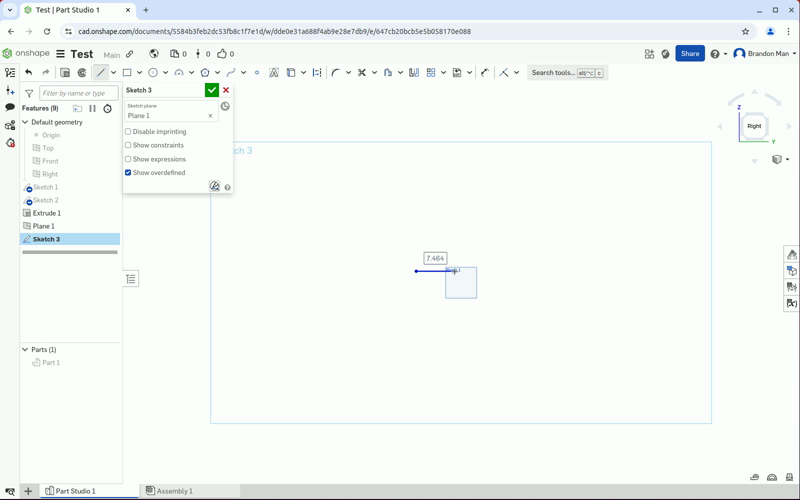
key_down(shift)
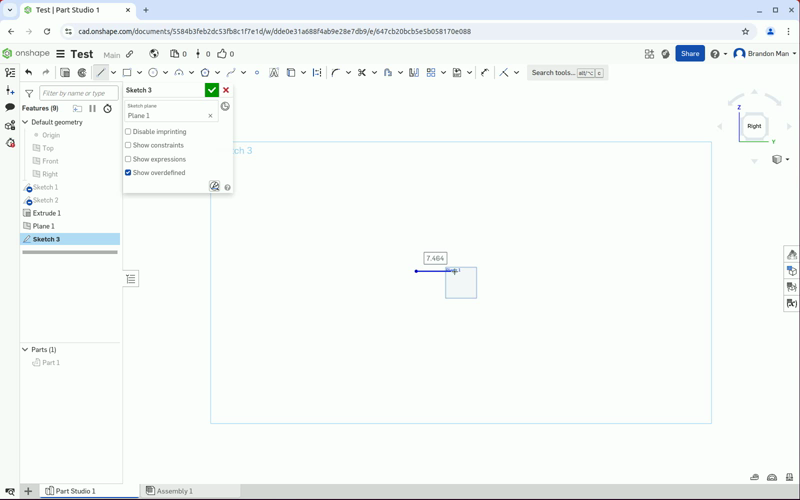
mouse_move(484, 271)
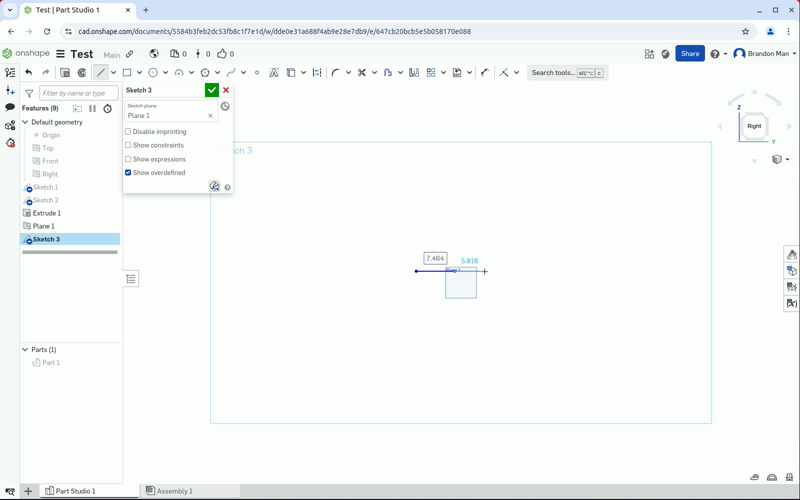
mouse_move(454, 236)
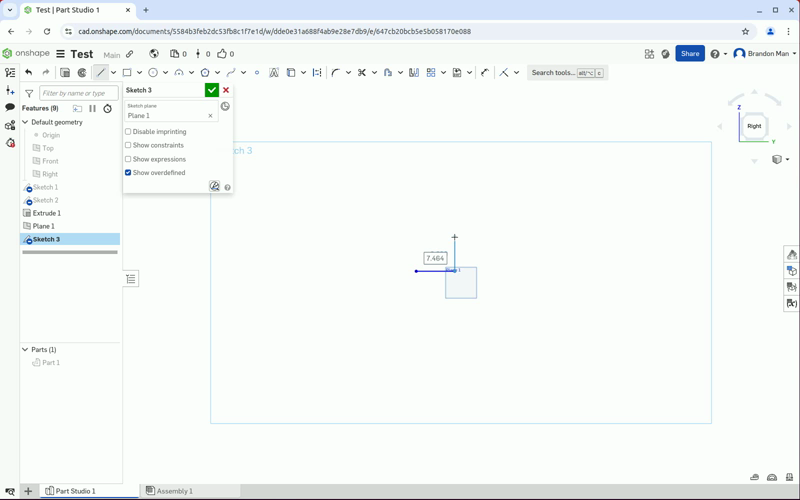
click(454, 236)
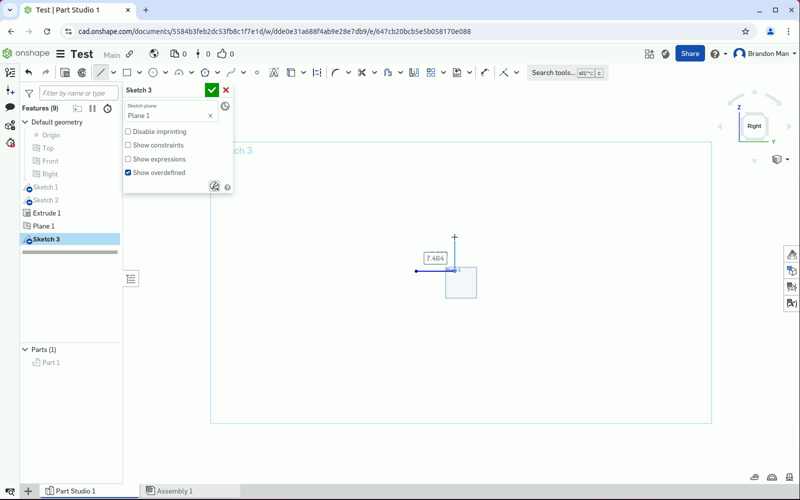
key_up(shift)
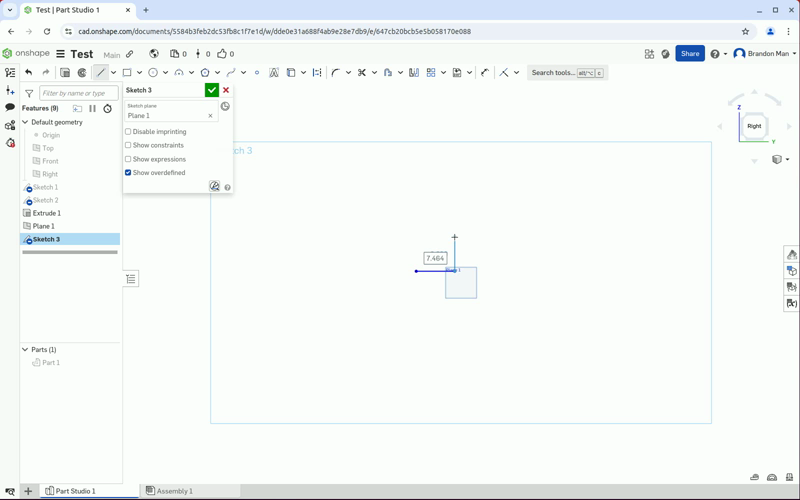
key_down(shift)
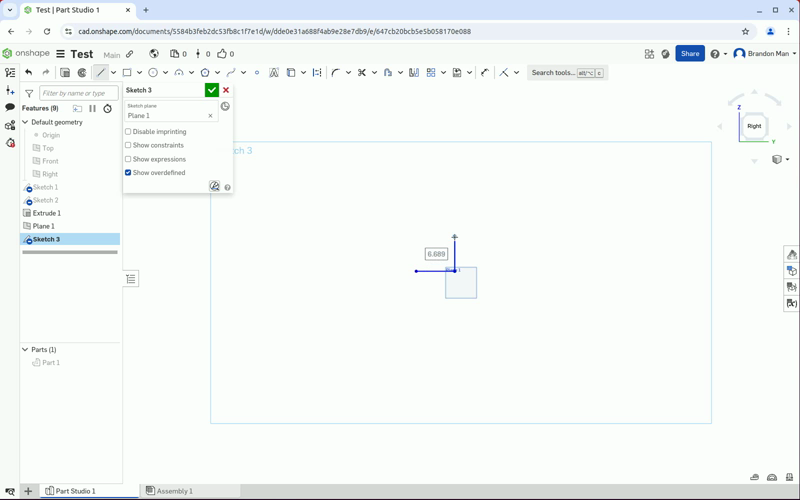
mouse_move(484, 236)
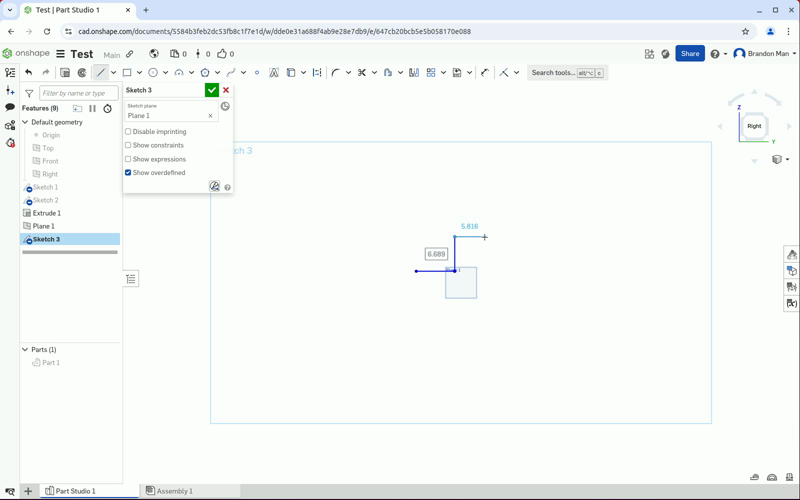
mouse_move(416, 236)
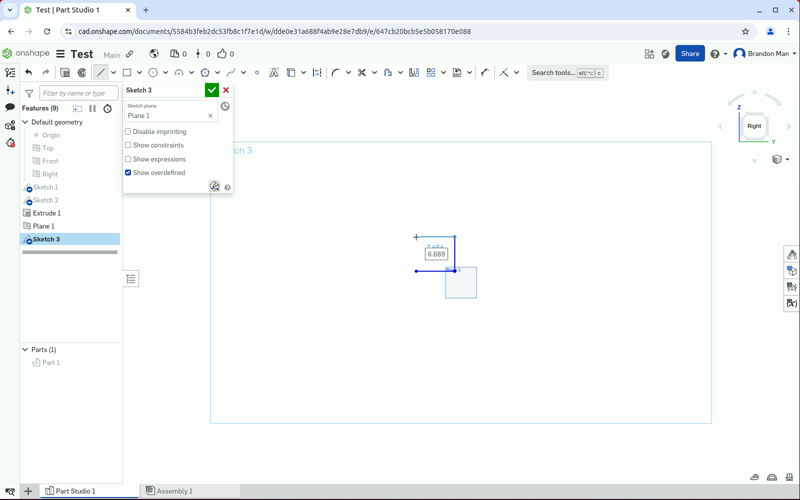
click(416, 236)
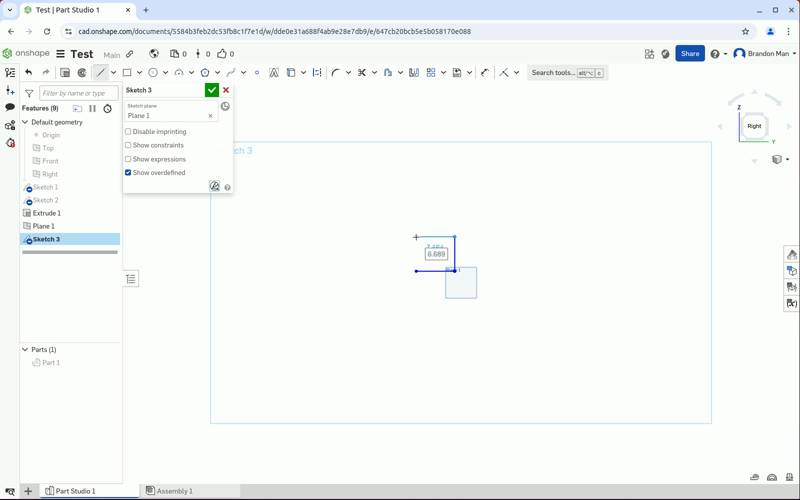
key_up(shift)
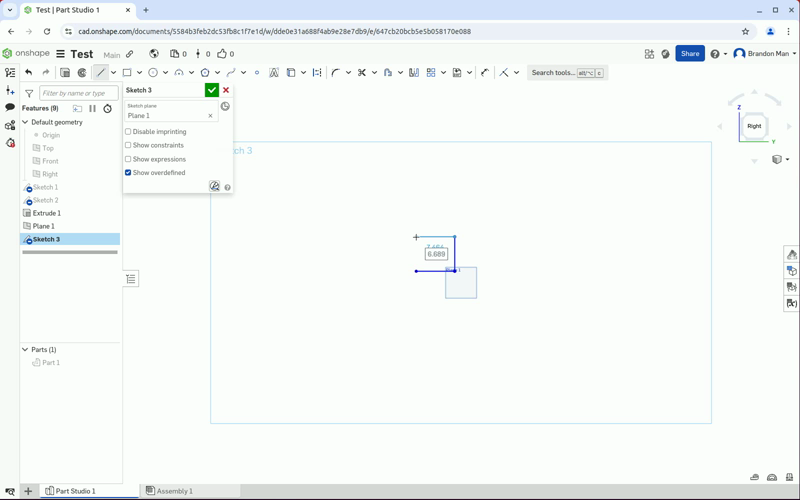
mouse_move(446, 236)
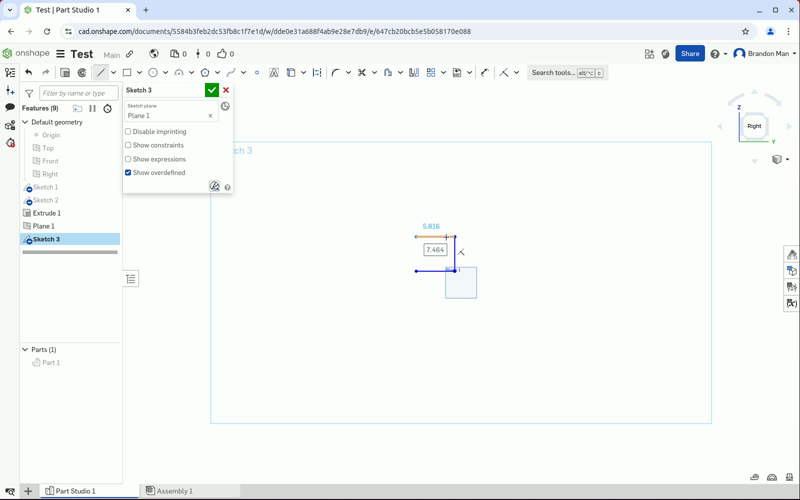
key_down(shift)
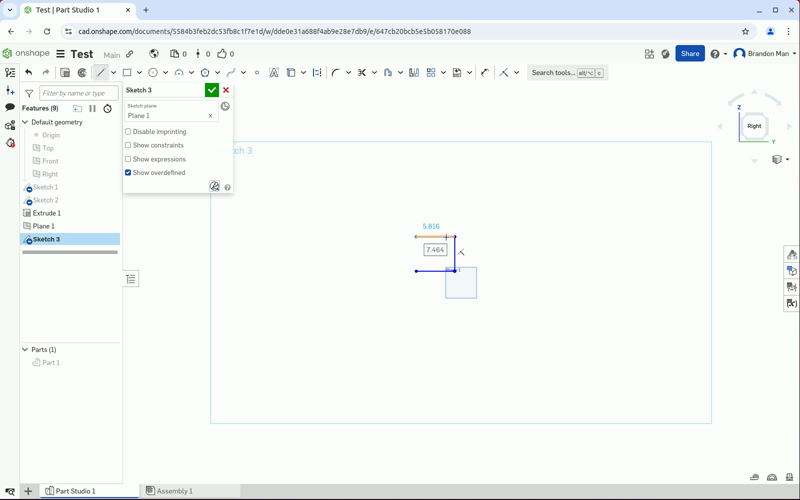
mouse_move(416, 271)
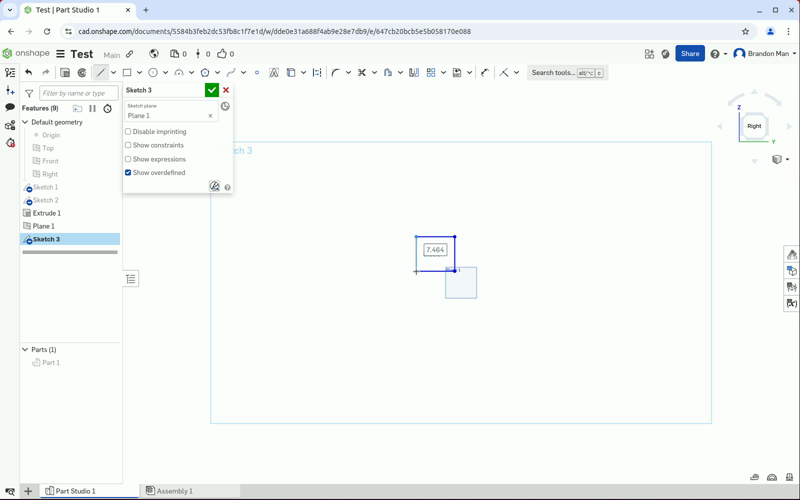
key_up(shift)
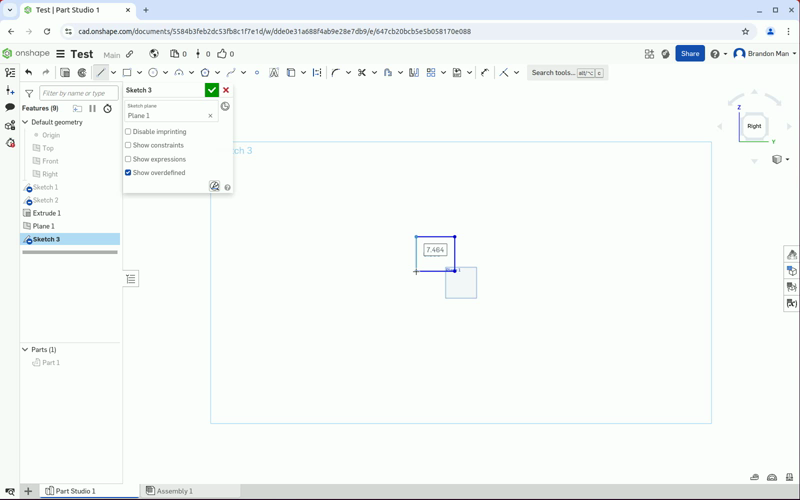
click(416, 271)
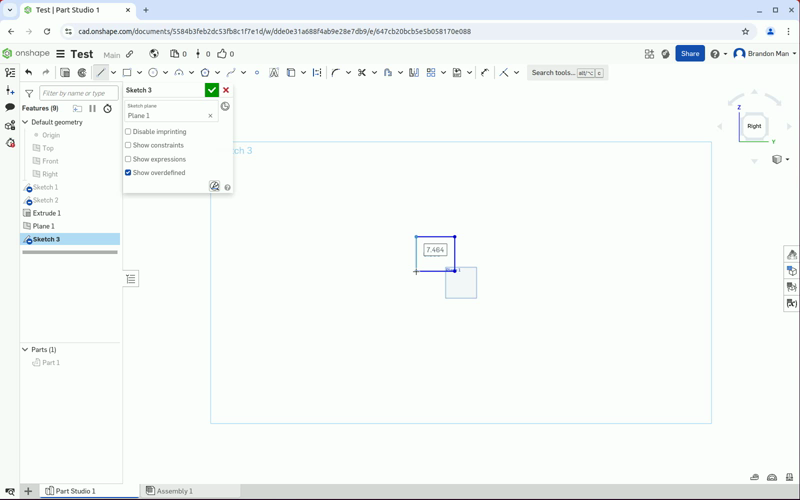
key(esc)
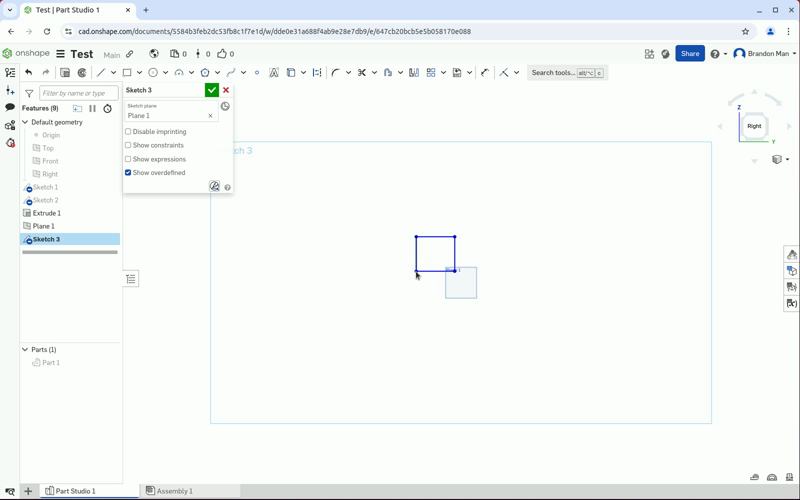
mouse_move(421, 257)
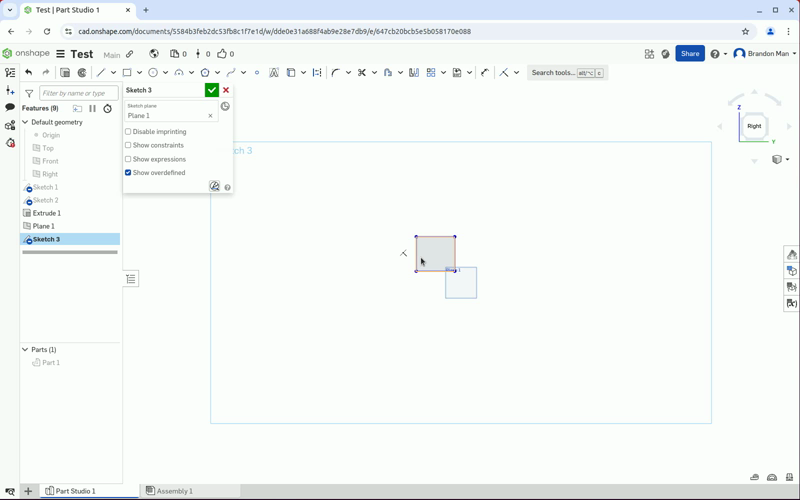
scroll(6)
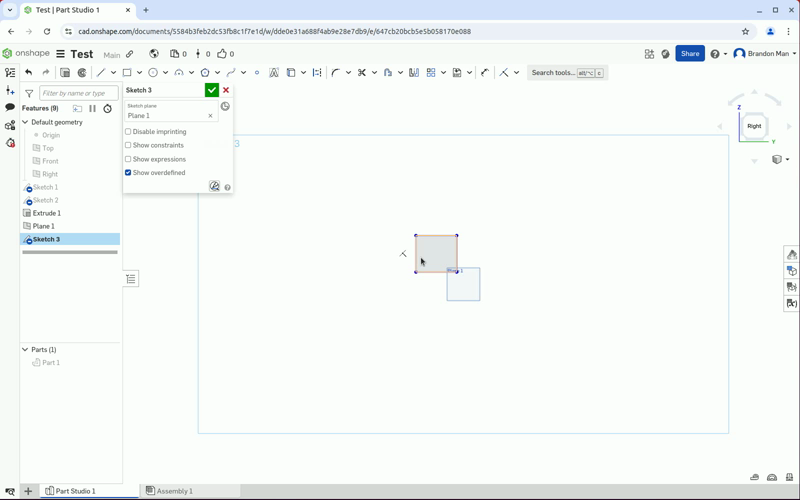
scroll(6)
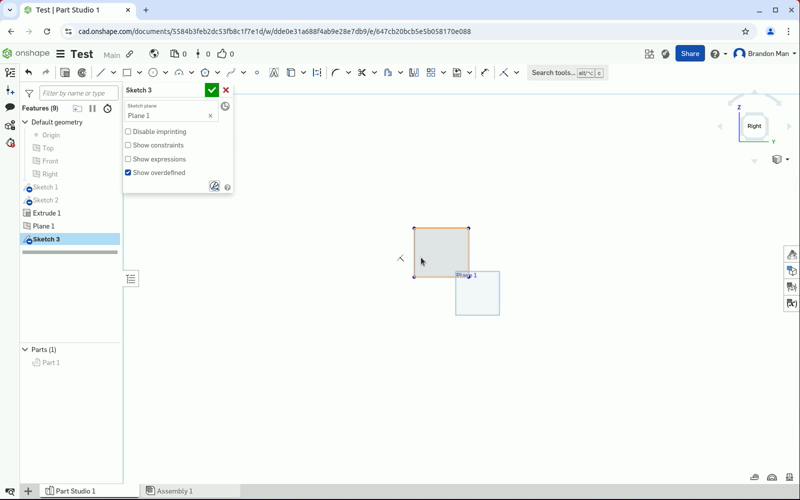
scroll(6)
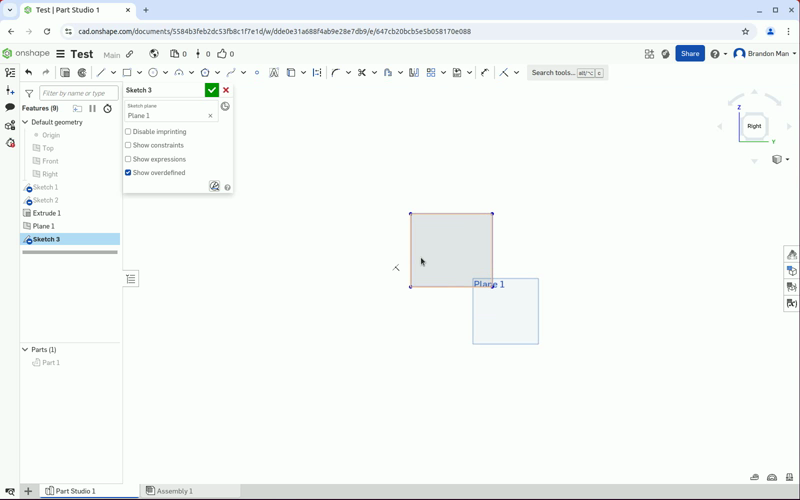
scroll(6)
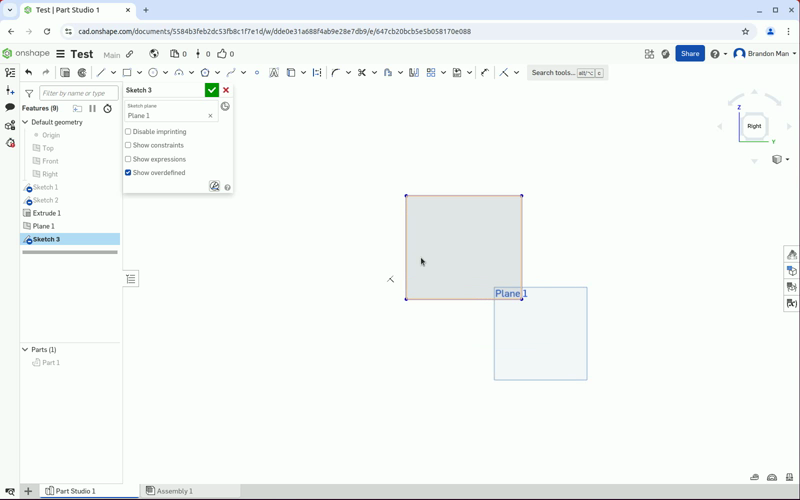
scroll(6)
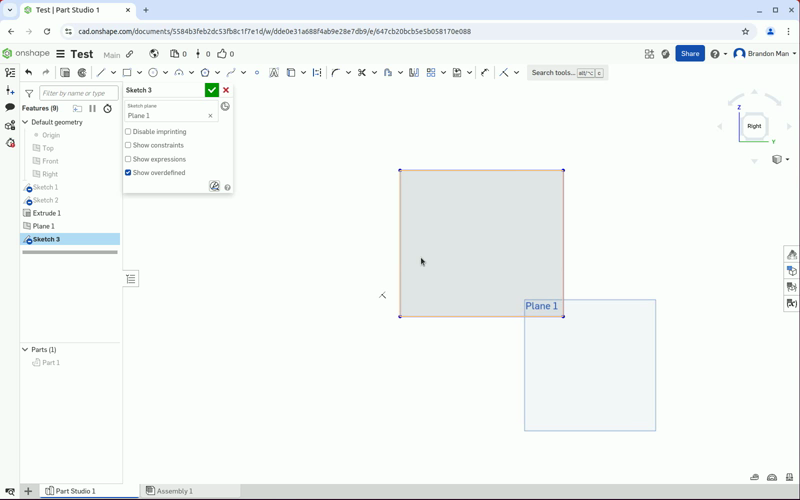
scroll(6)
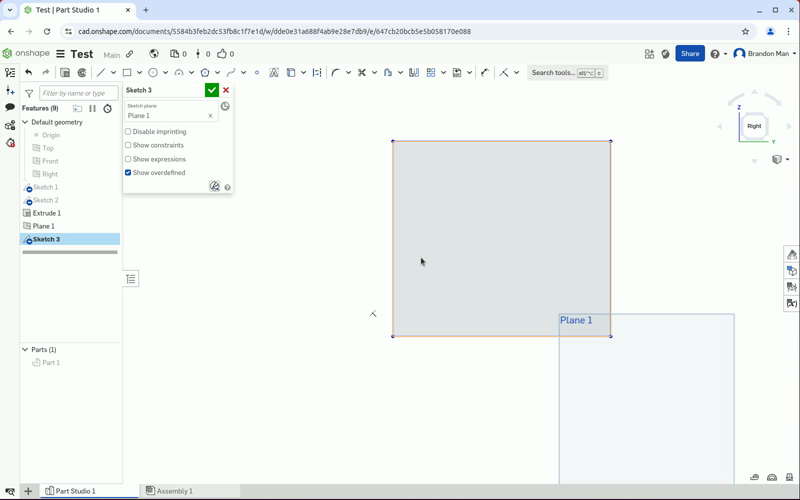
scroll(6)
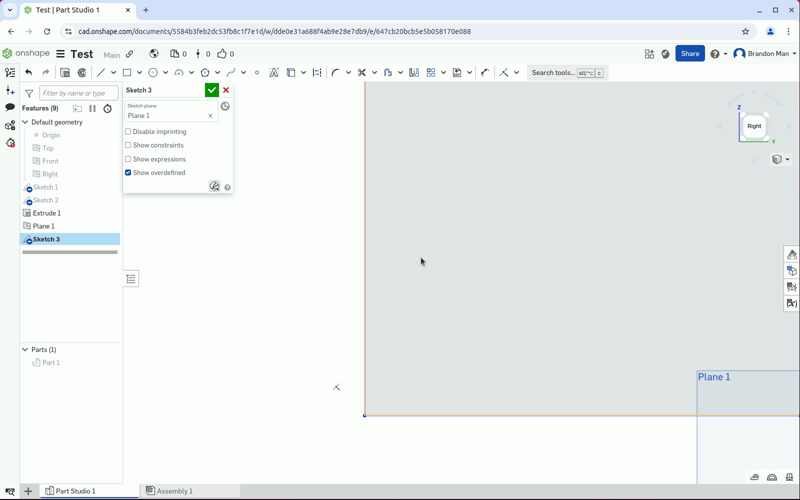
click(421, 257)
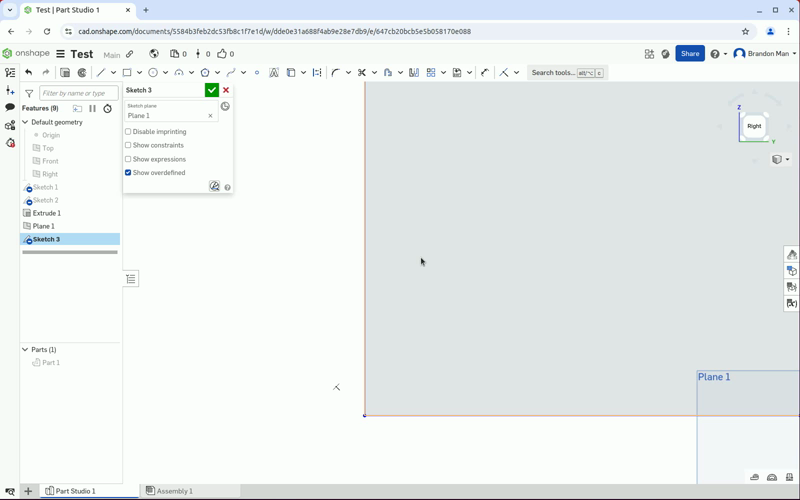
scroll(-6)
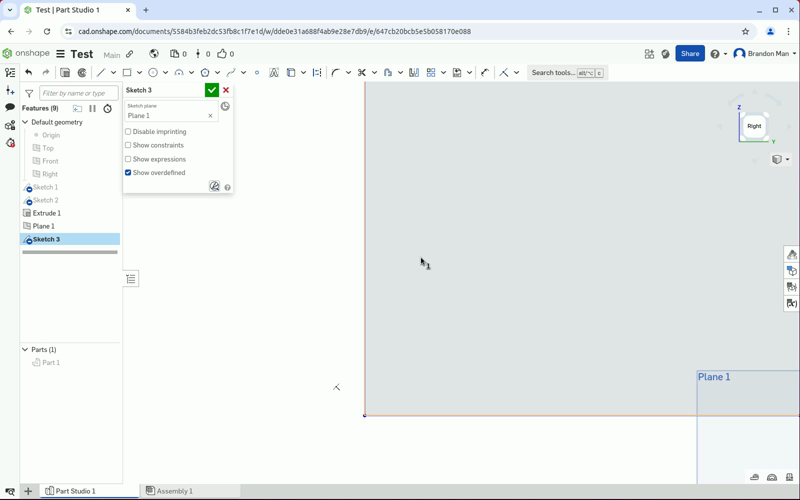
scroll(-6)
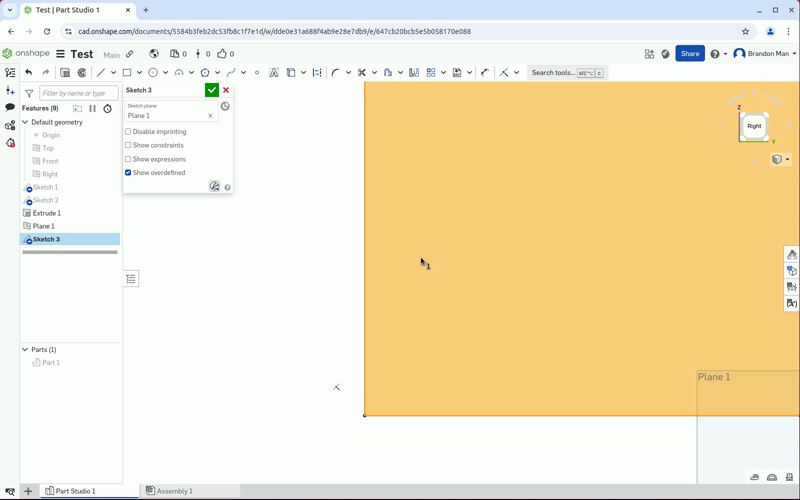
scroll(-6)
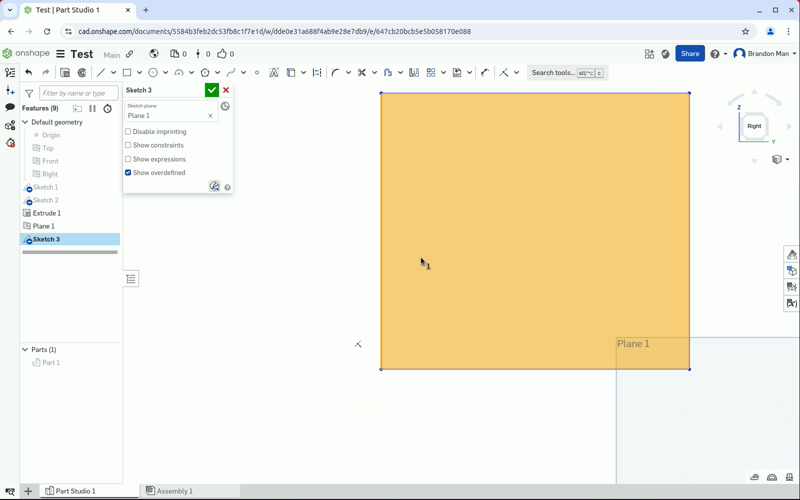
scroll(-6)
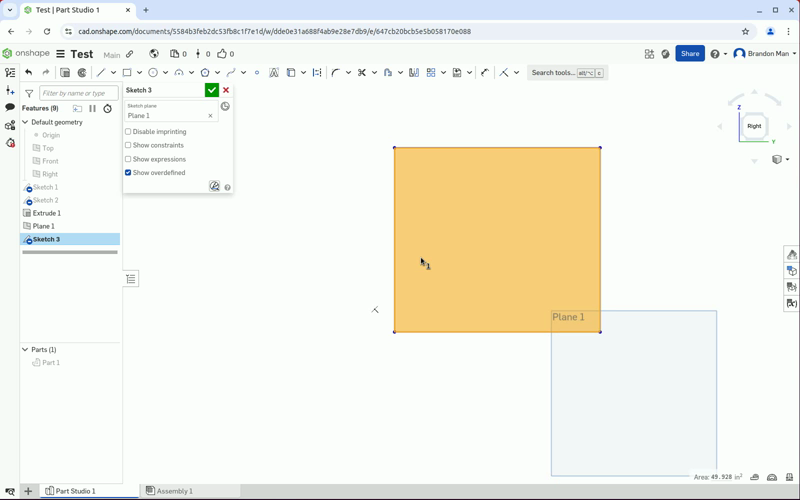
scroll(-6)
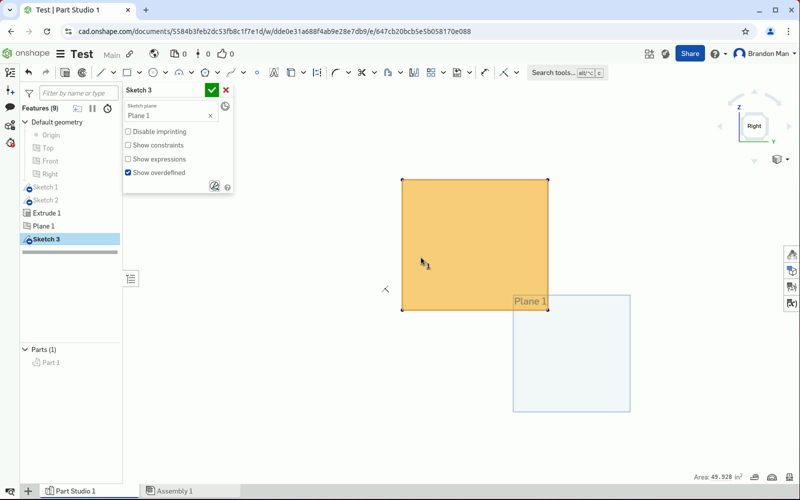
scroll(-6)
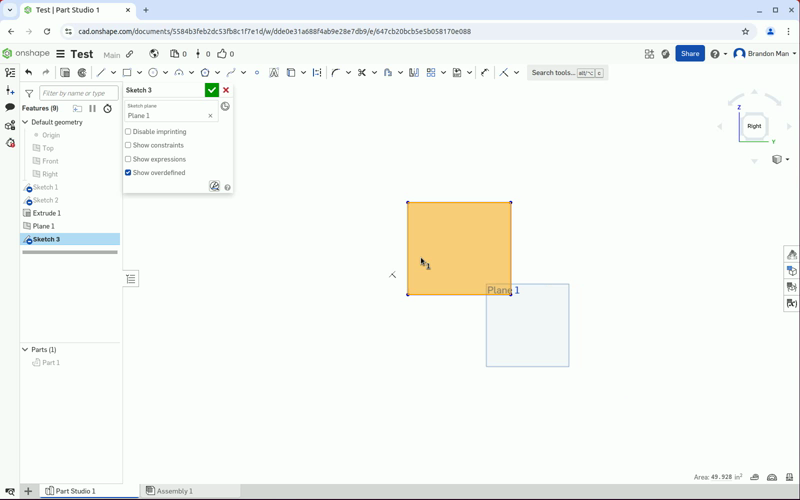
scroll(-6)
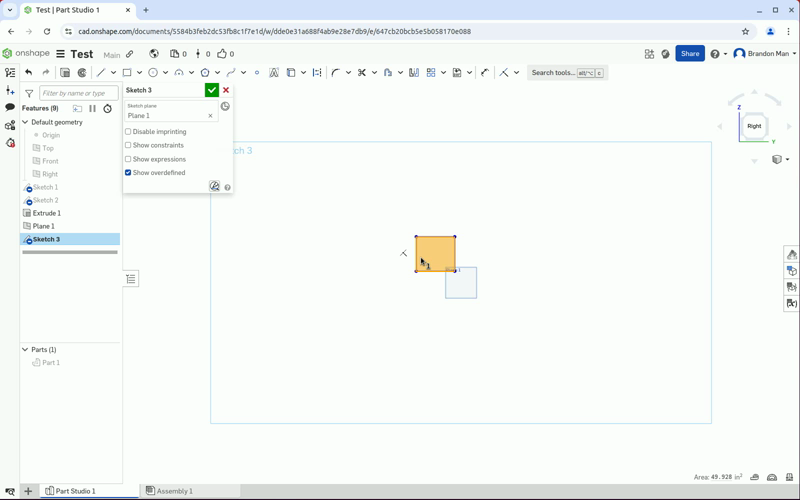
mouse_move(73, 352)
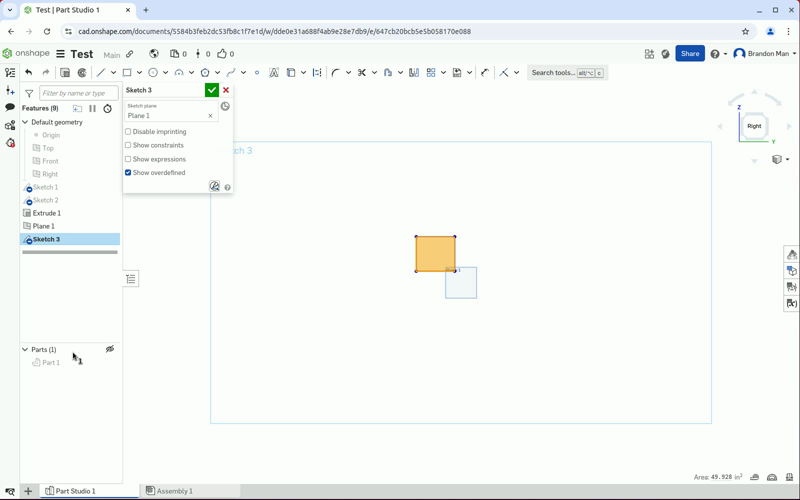
key(shift+y)
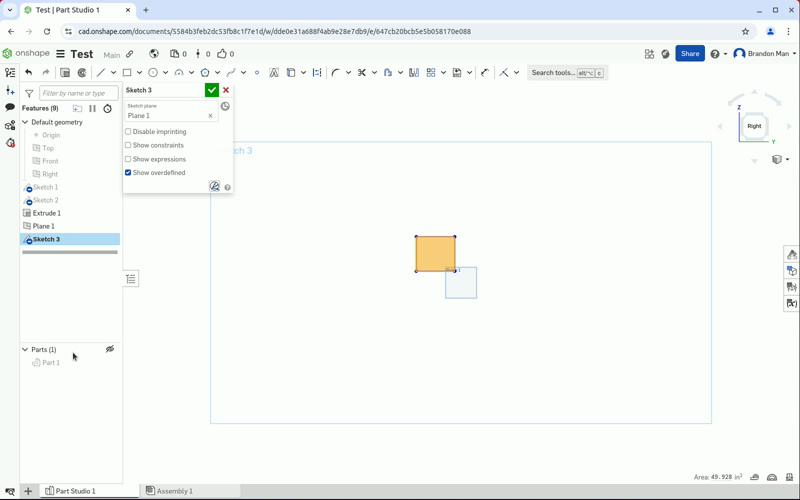
key(shift+e)
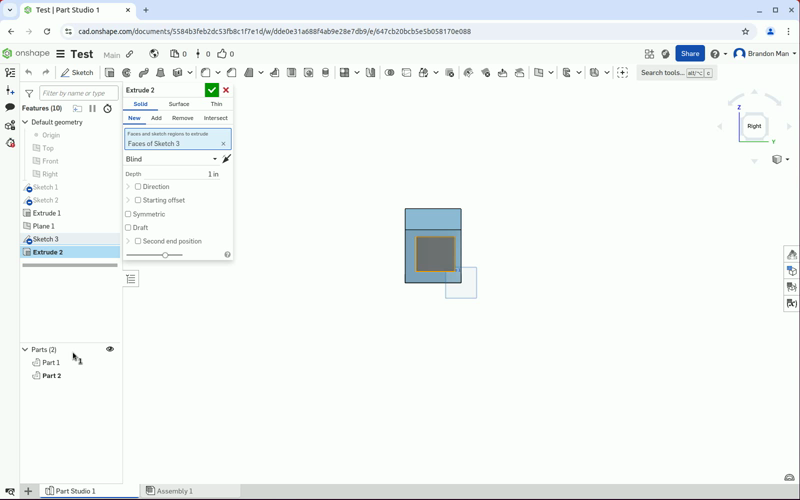
mouse_move(143, 106)
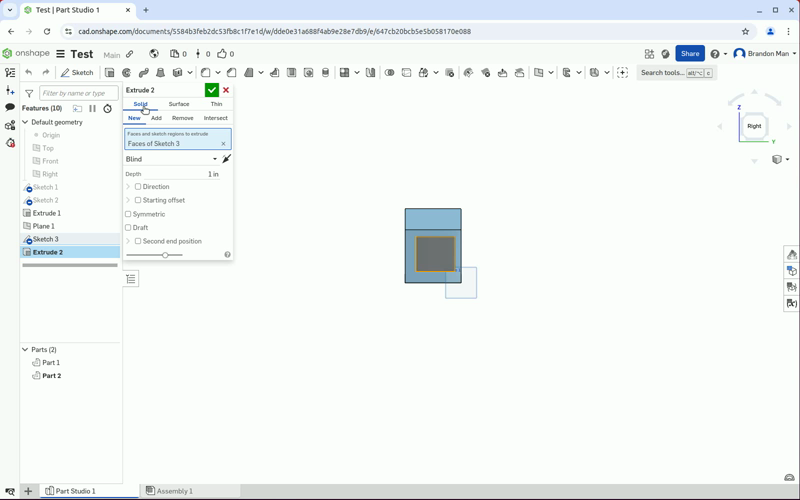
click(143, 106)
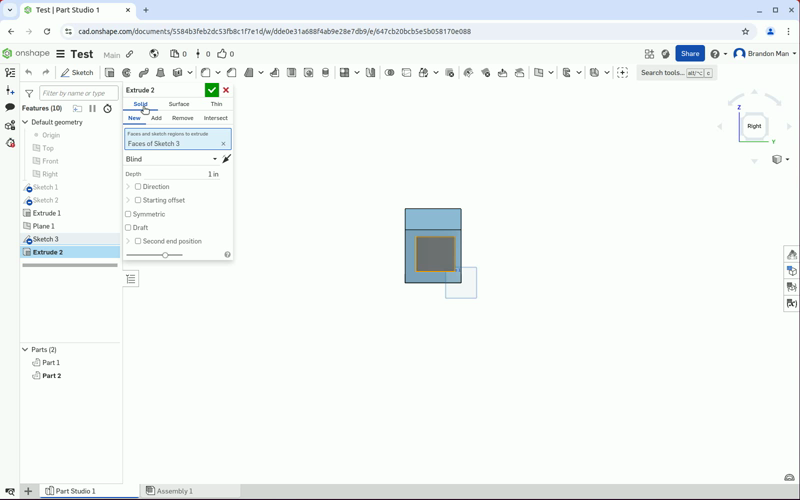
mouse_move(137, 120)
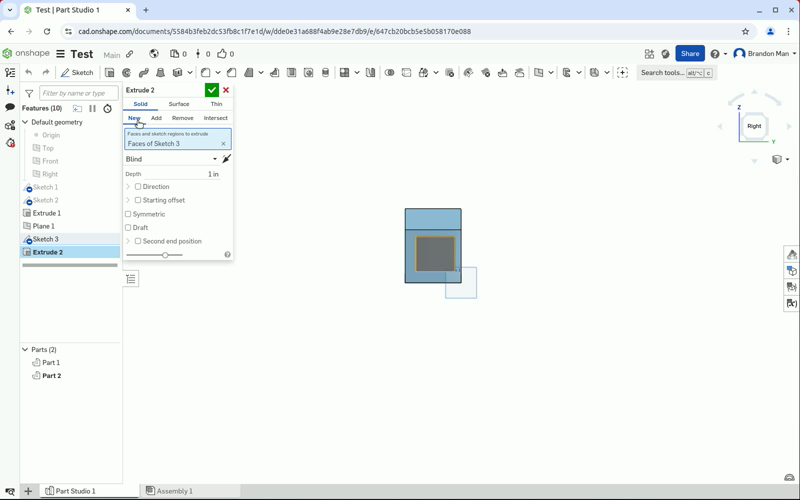
click(137, 120)
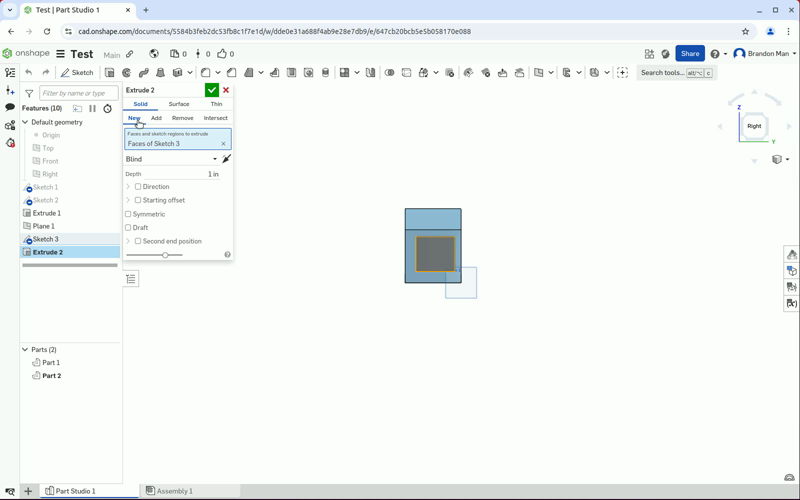
key(tab, 4)
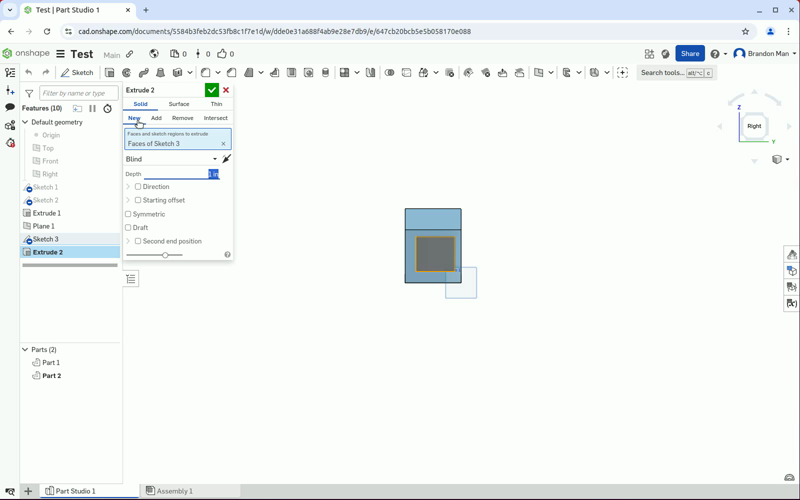
text(9.147)
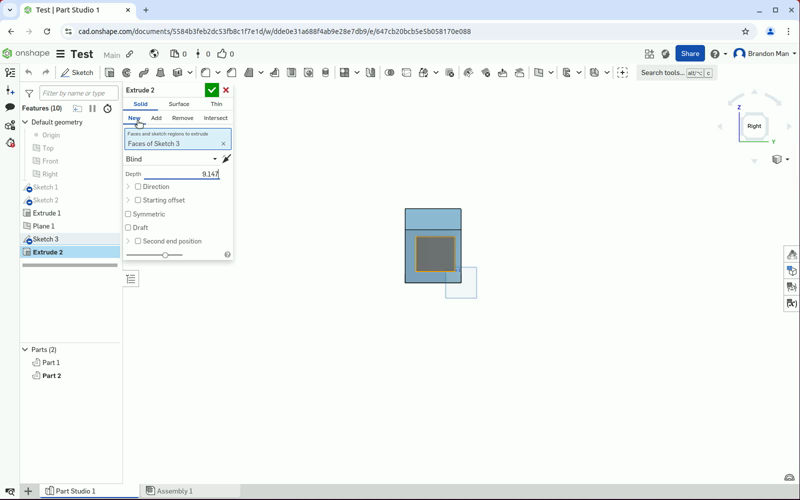
key(enter)
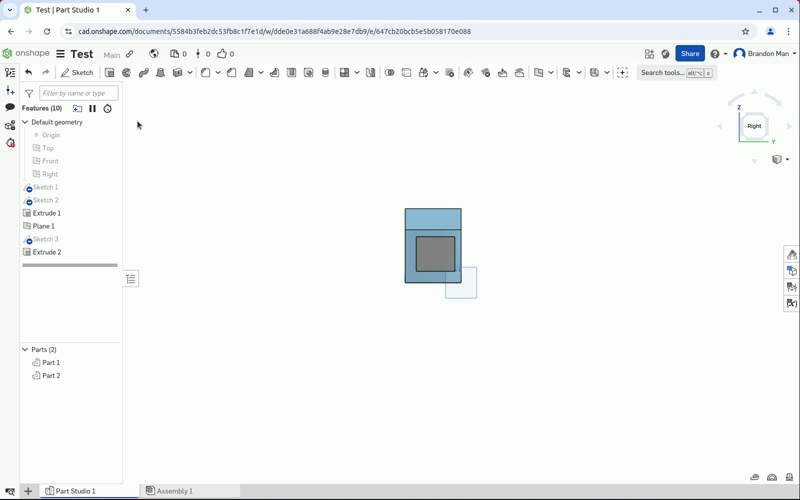
key(shift+h)
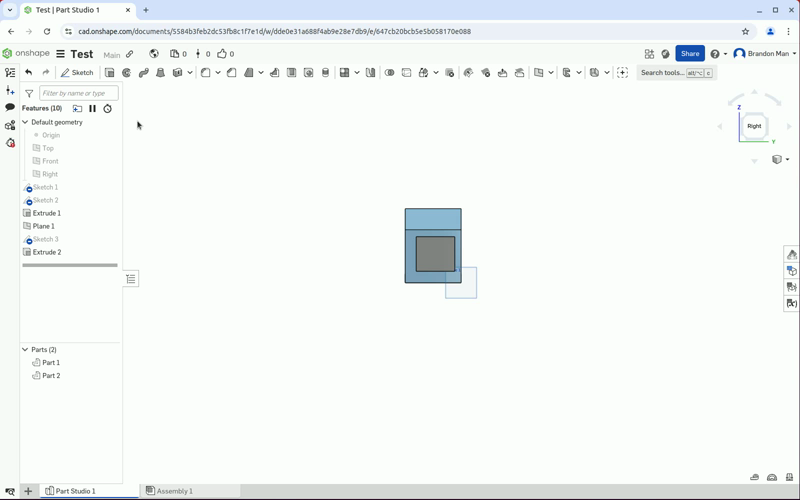
key(shift+h)
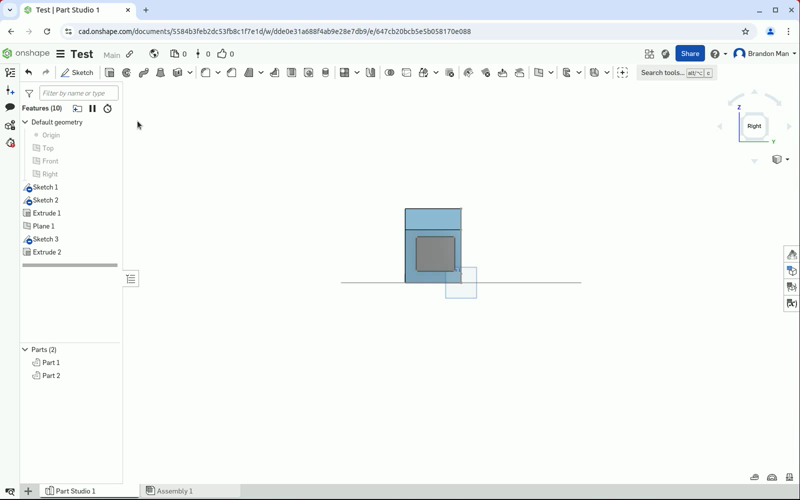
key(shift+7)
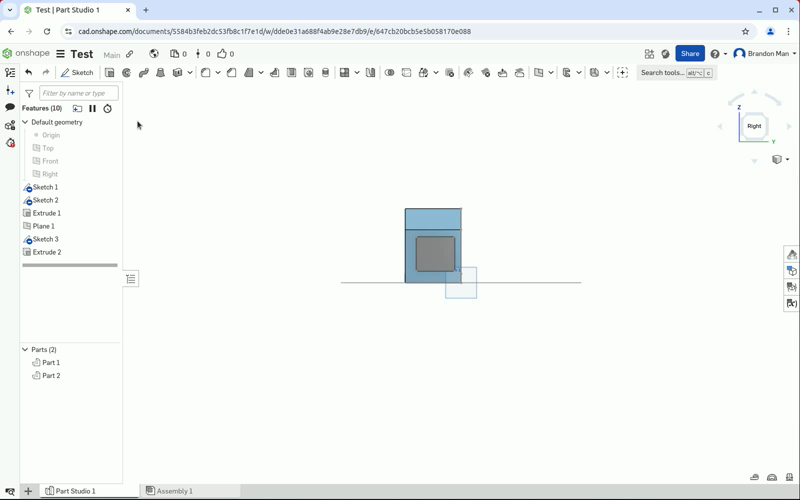
key(right, 2)
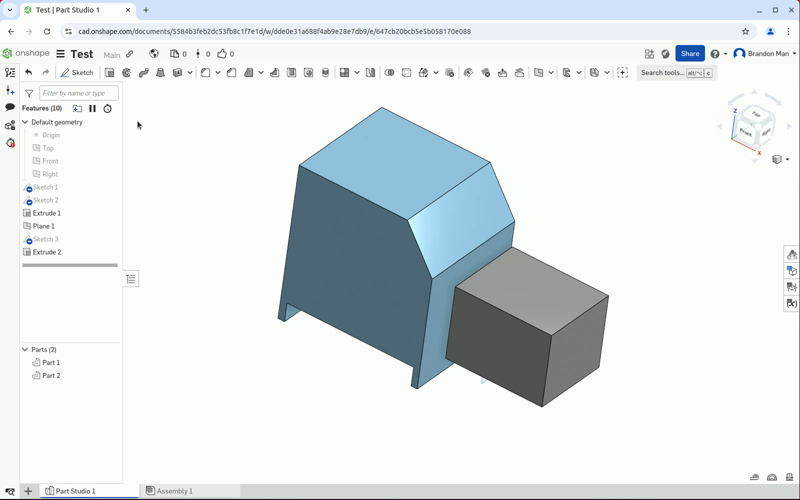
key(down, 2)
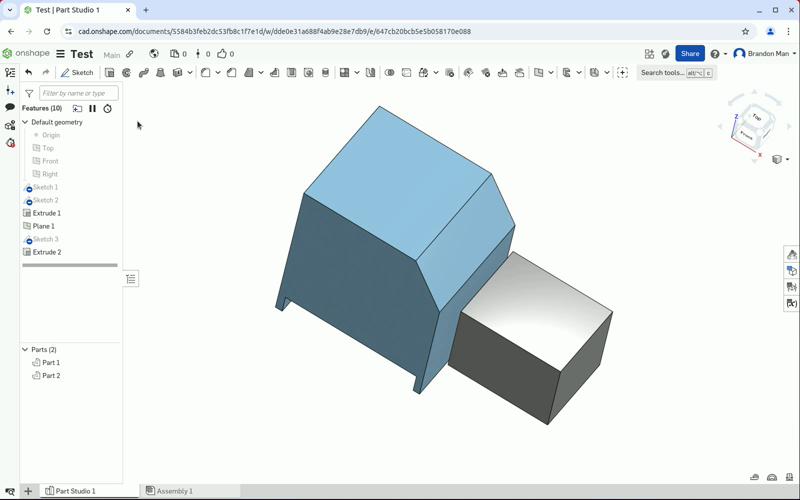
key(up, 2)
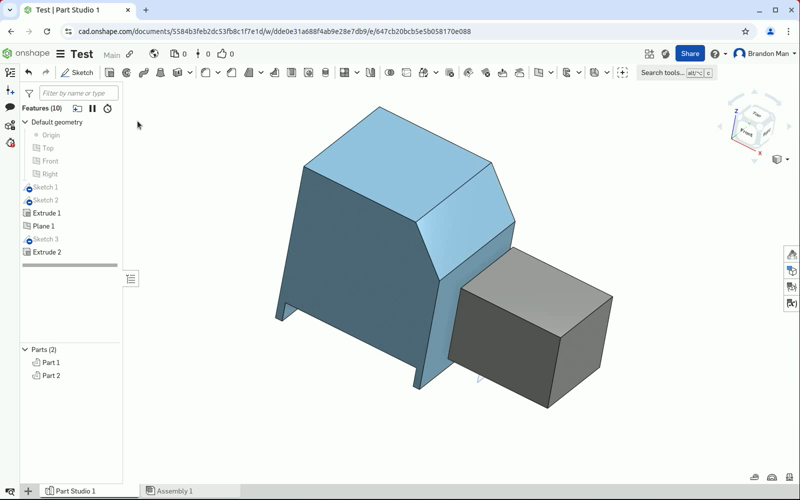
key(left, 2)
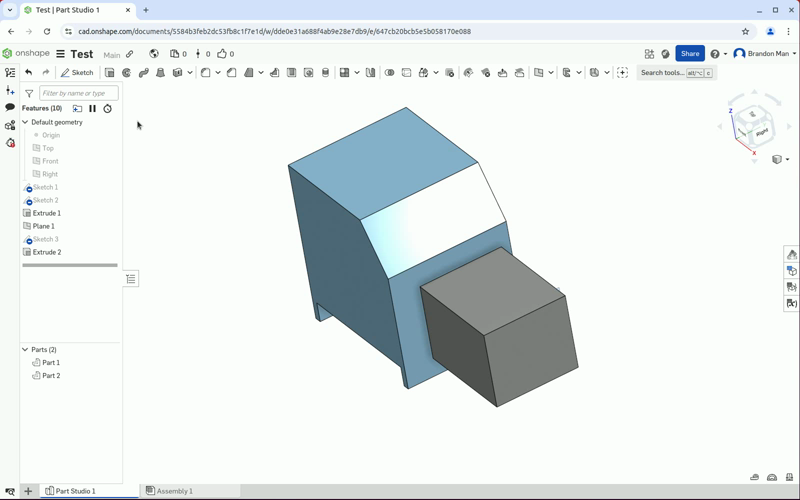
mouse_move(73, 189)
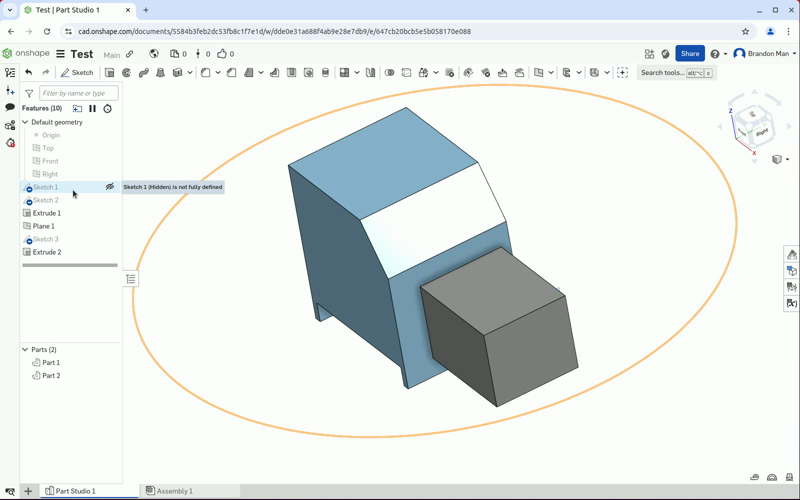
click(73, 189)